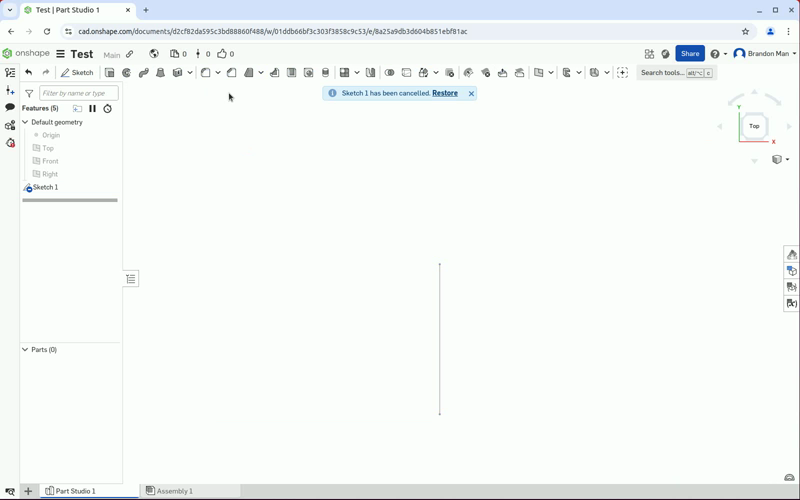
key(shift+h)
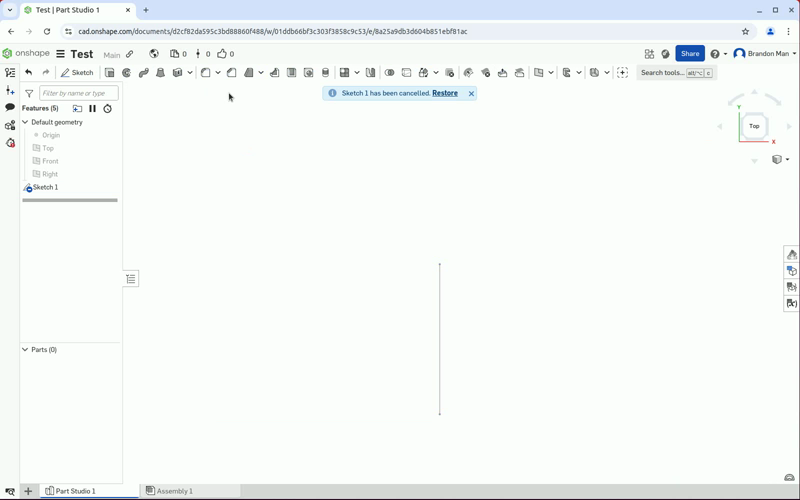
key(shift+s)
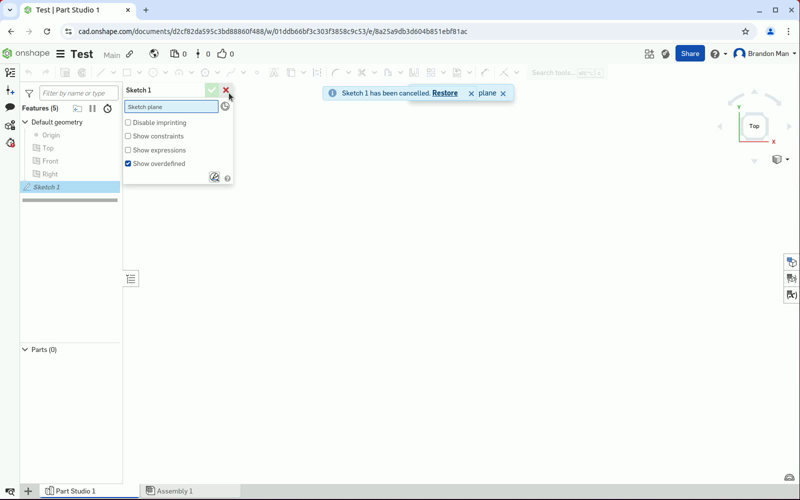
mouse_move(73, 150)
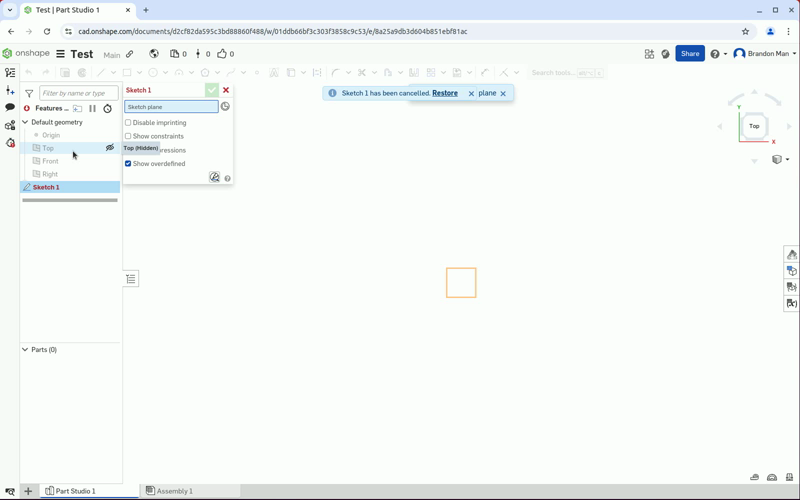
click(73, 150)
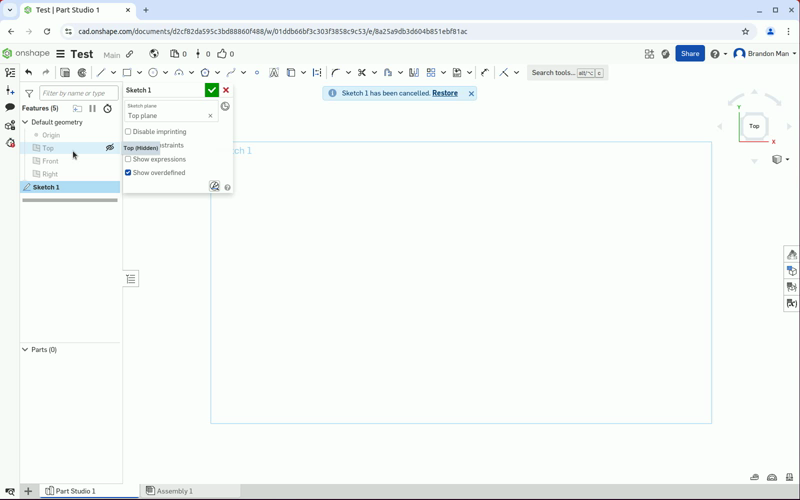
mouse_move(73, 352)
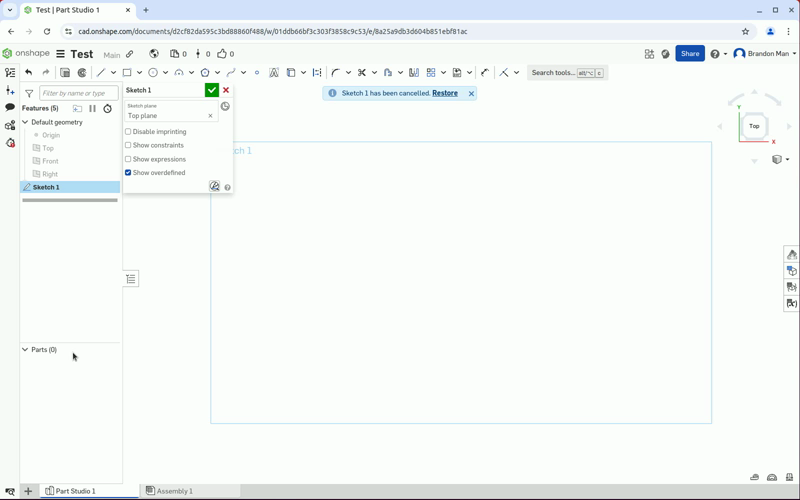
key(y)
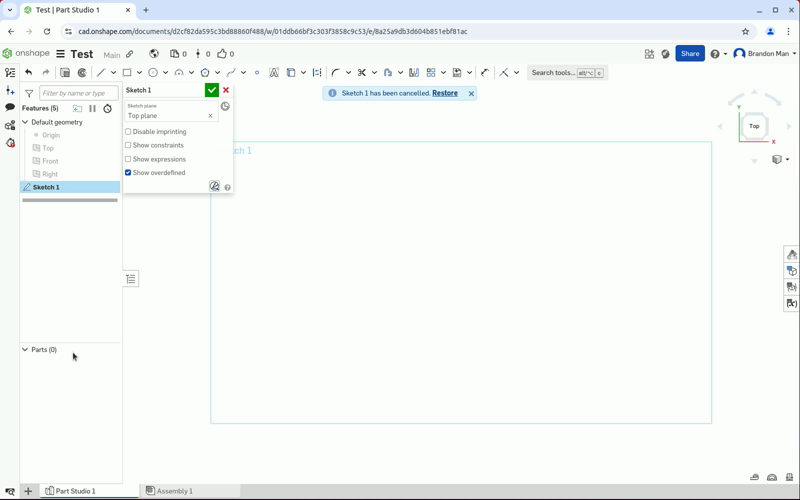
key(l)
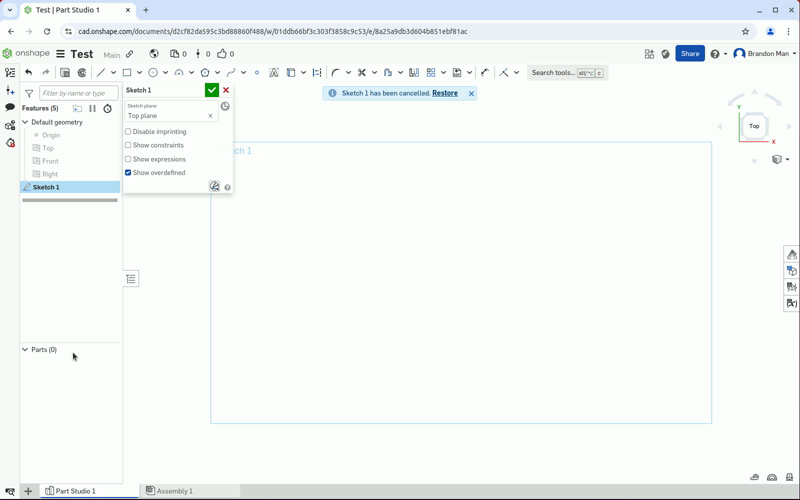
key_down(shift)
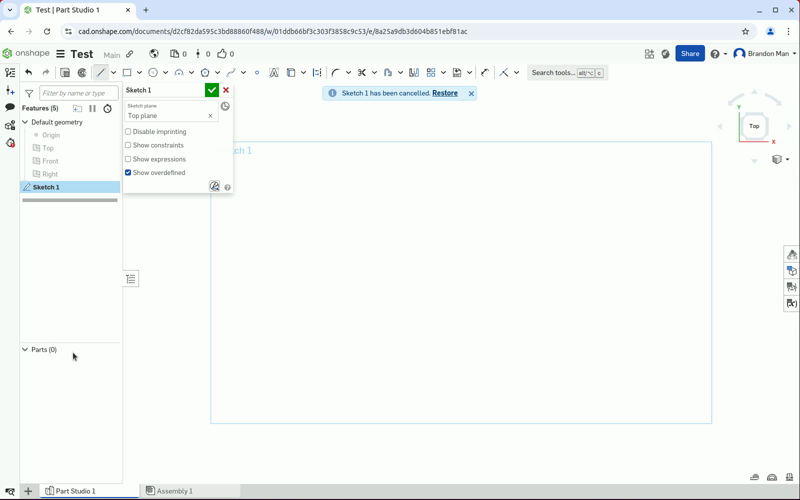
mouse_move(377, 367)
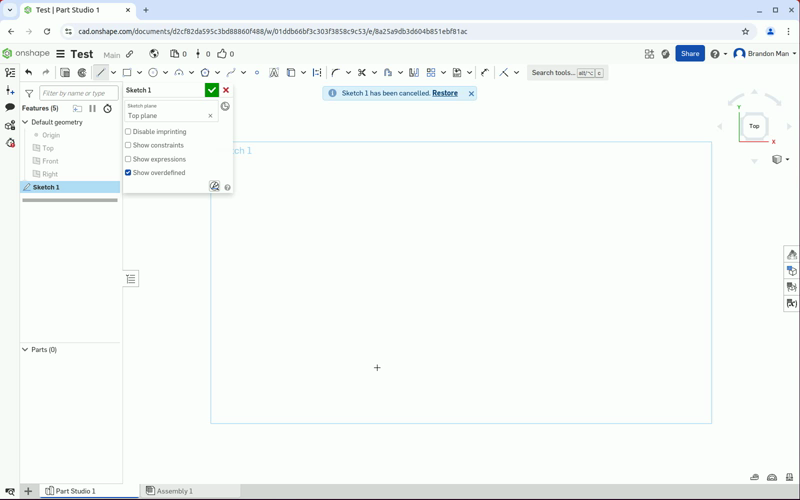
click(377, 367)
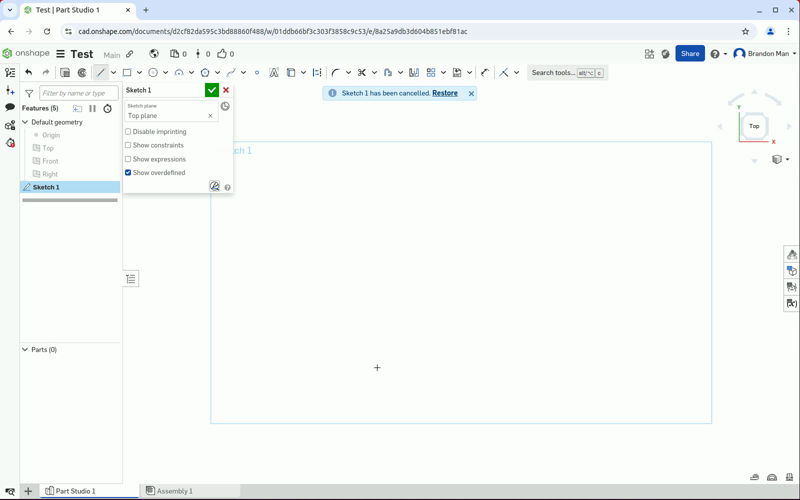
key_up(shift)
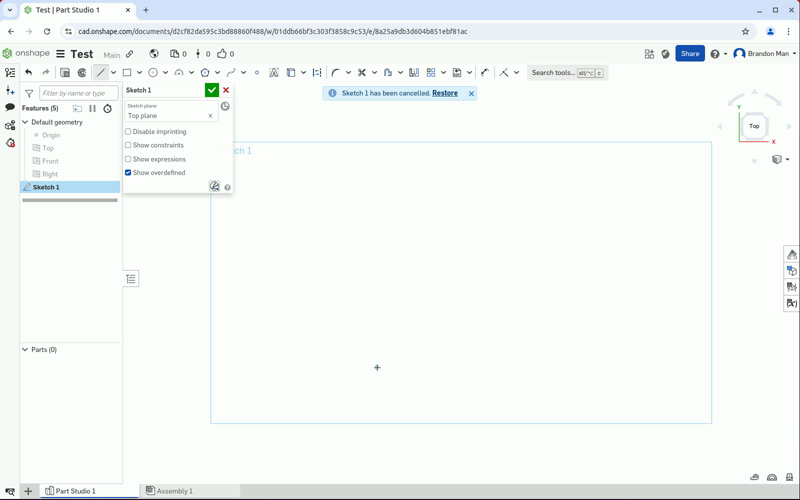
key_down(shift)
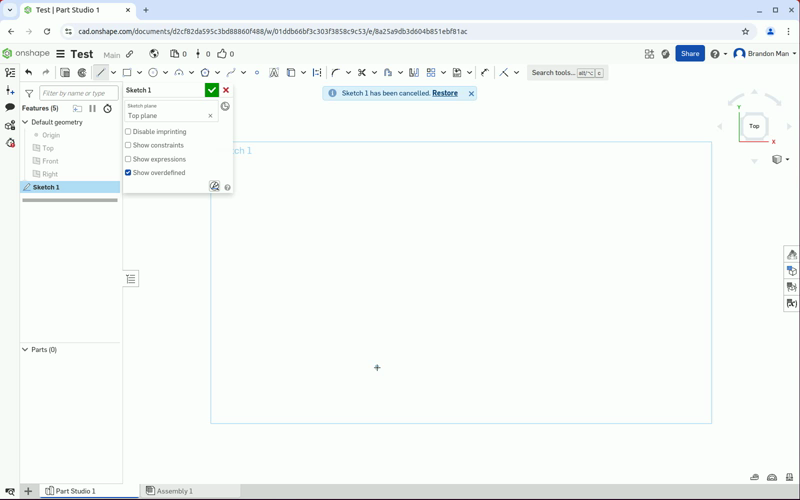
mouse_move(460, 282)
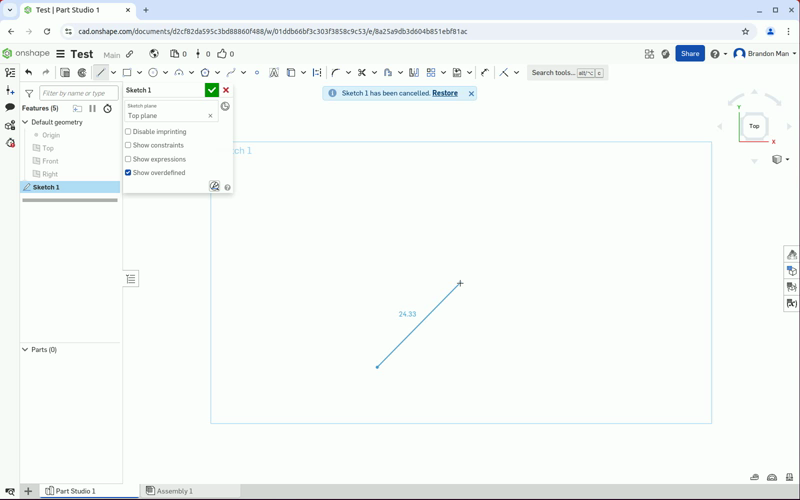
click(460, 282)
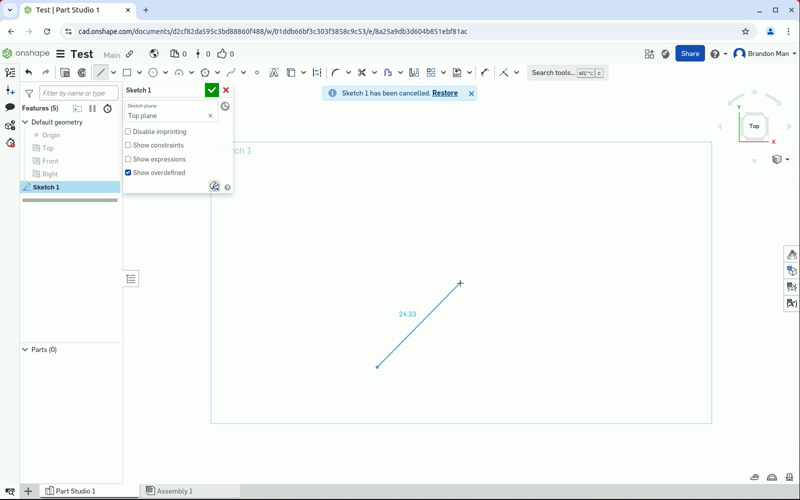
key_up(shift)
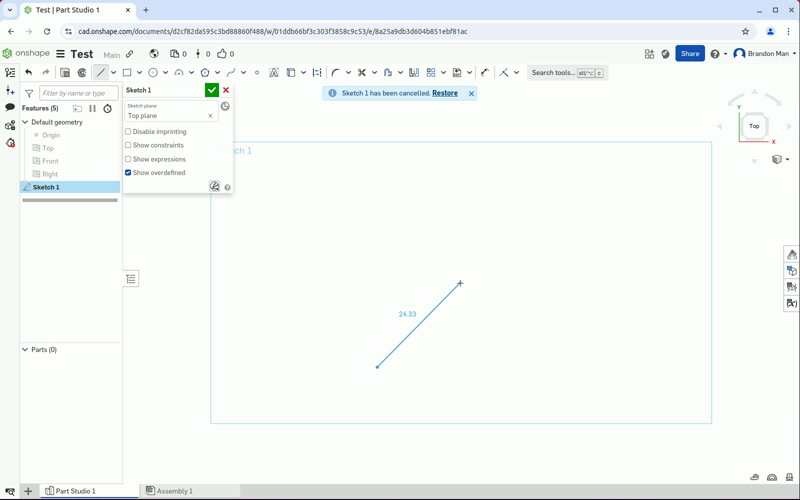
key_down(shift)
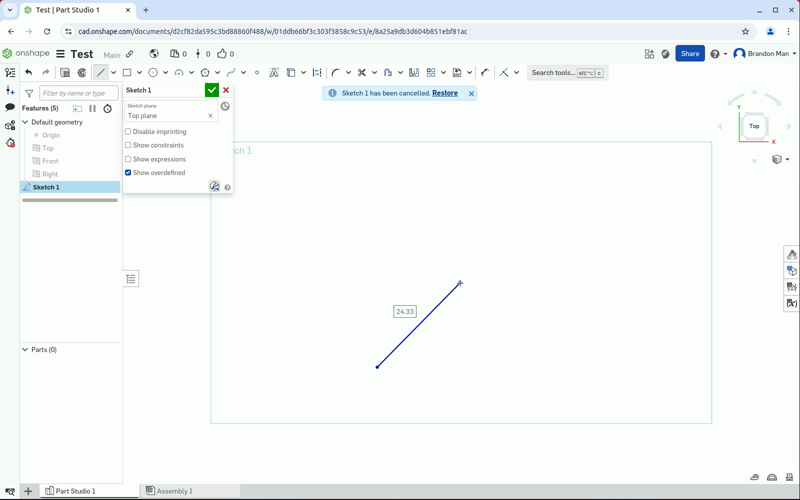
mouse_move(544, 367)
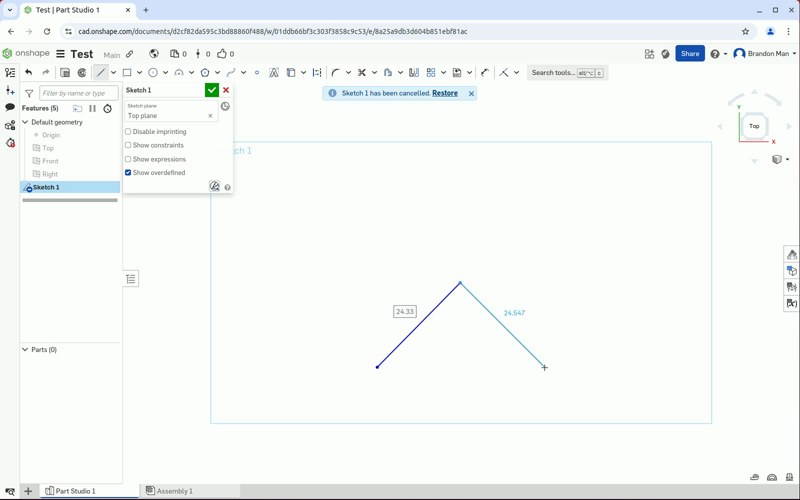
click(544, 367)
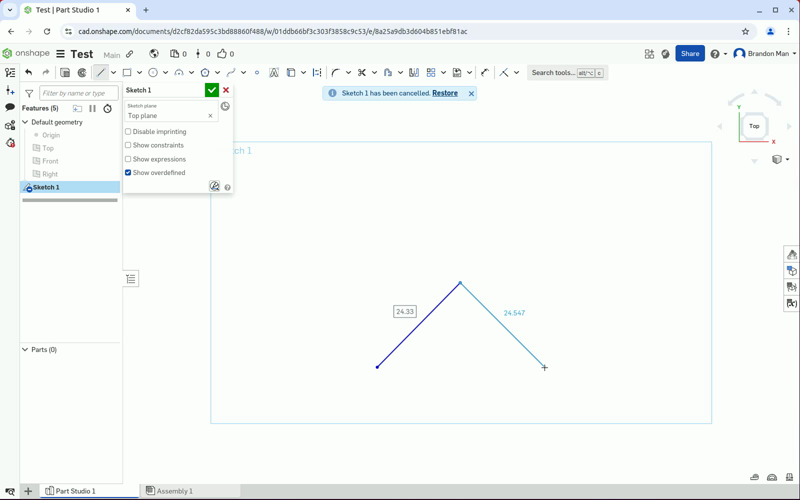
key_up(shift)
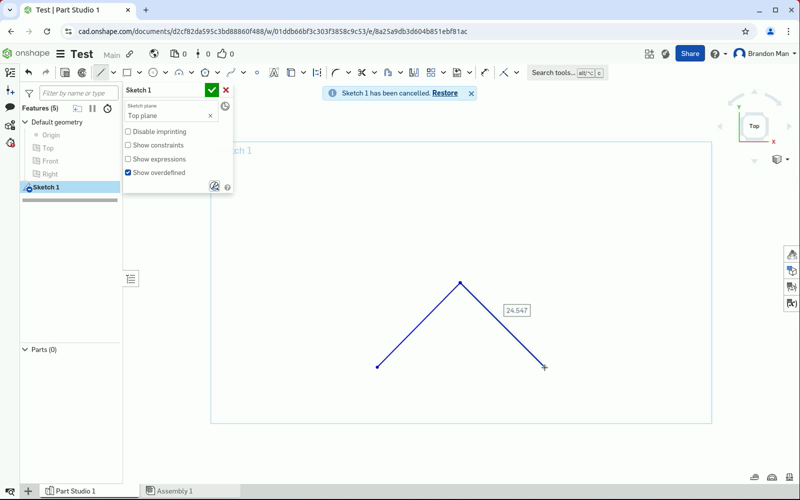
key_down(shift)
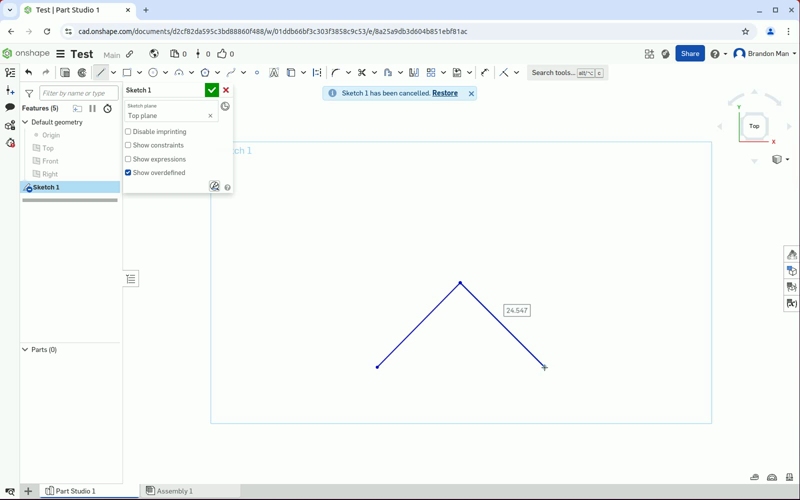
mouse_move(544, 201)
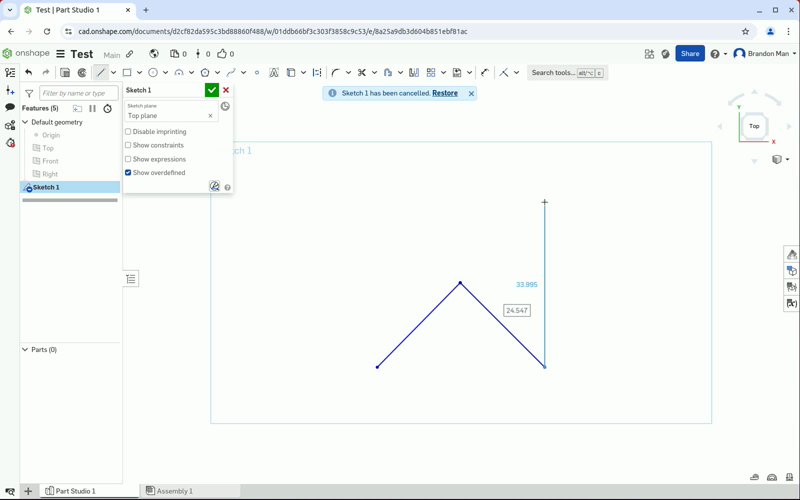
click(544, 201)
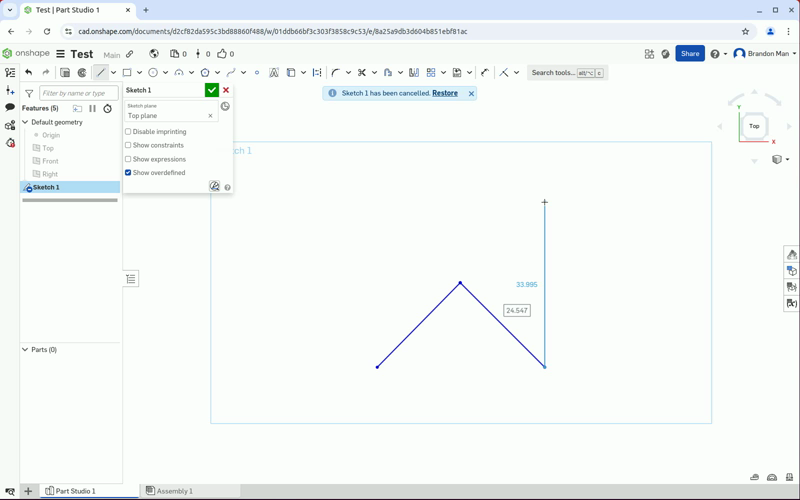
key_up(shift)
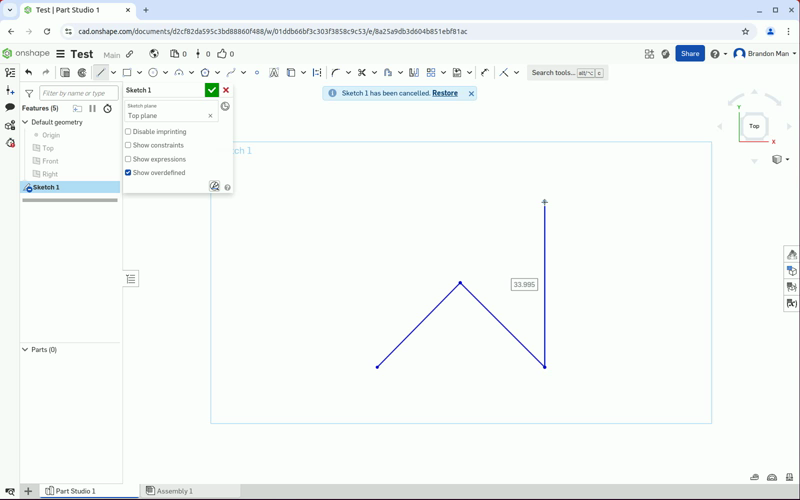
key_down(shift)
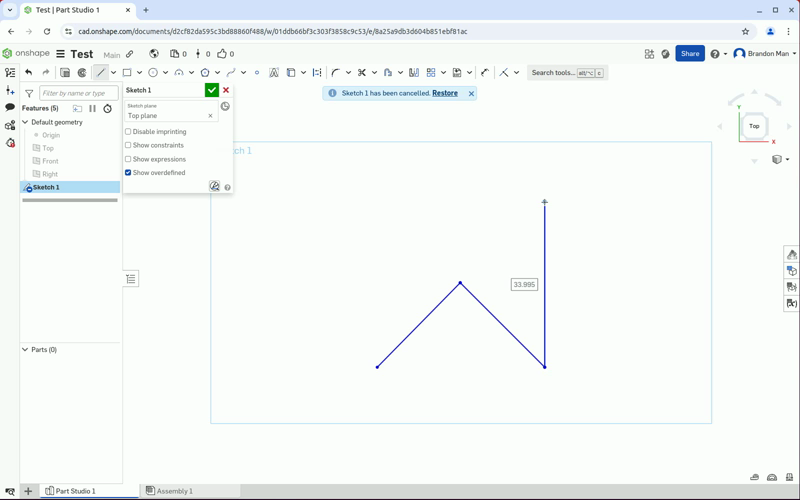
mouse_move(377, 201)
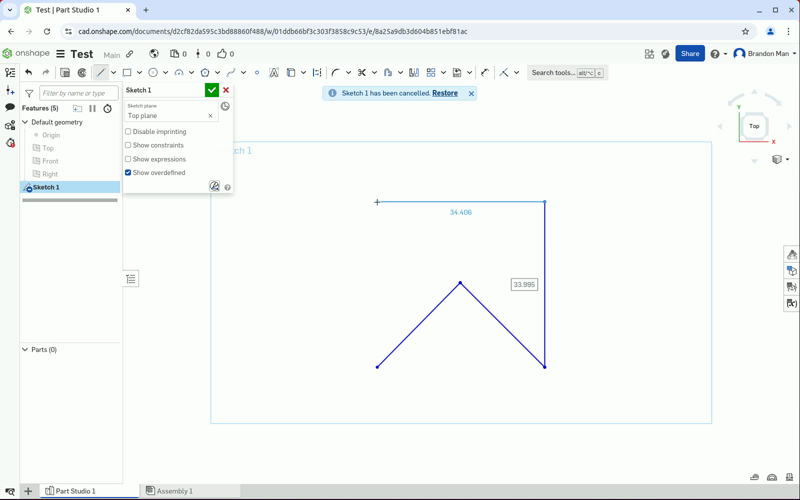
click(377, 201)
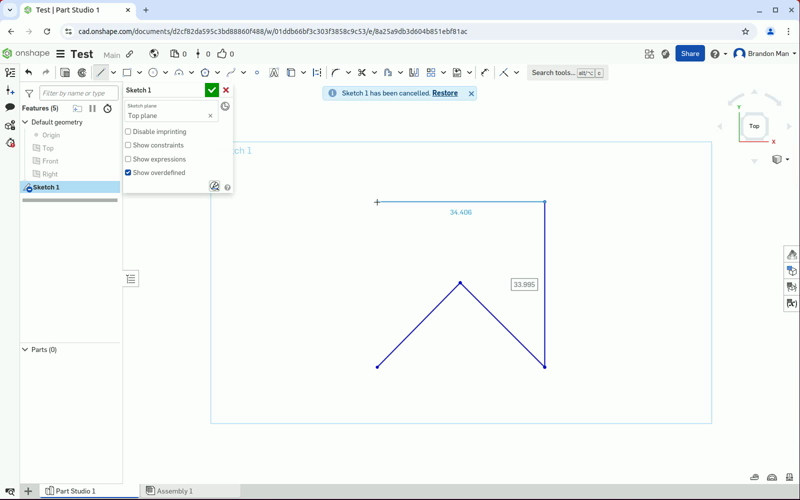
key_up(shift)
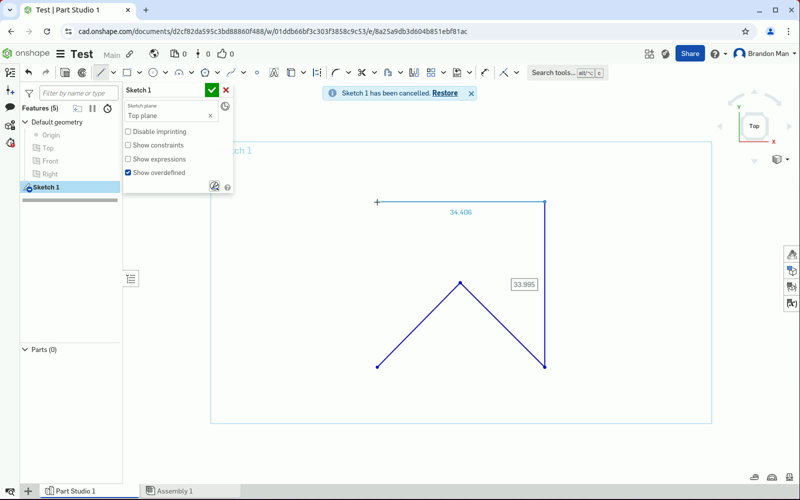
key_down(shift)
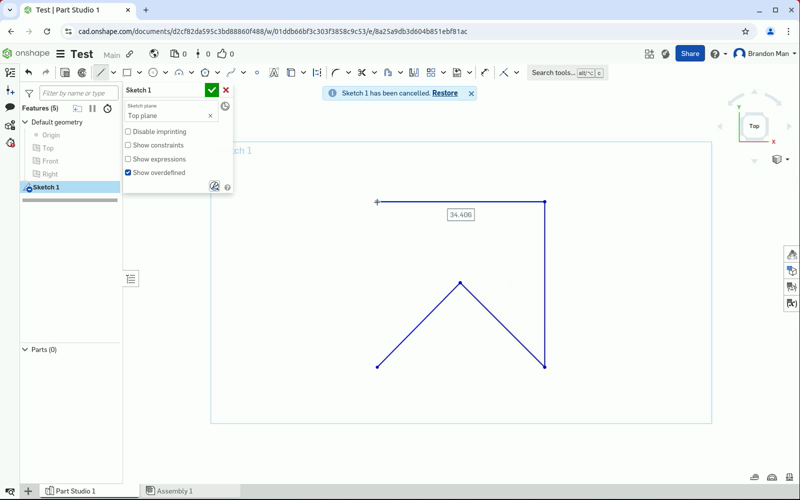
mouse_move(377, 367)
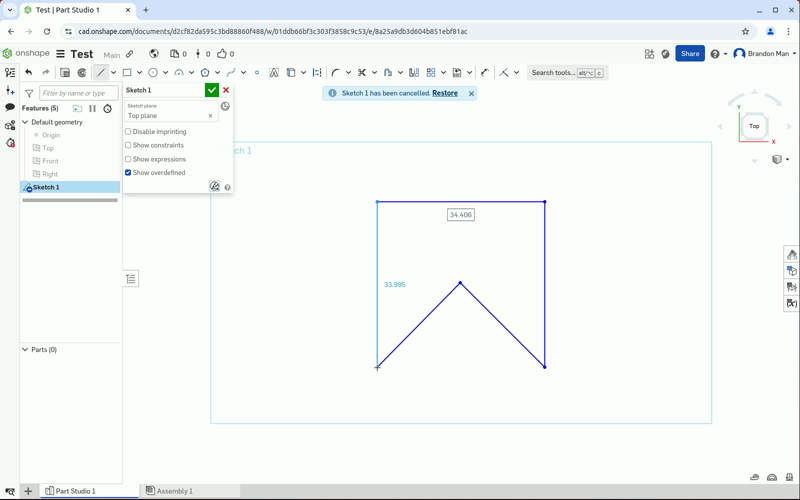
key_up(shift)
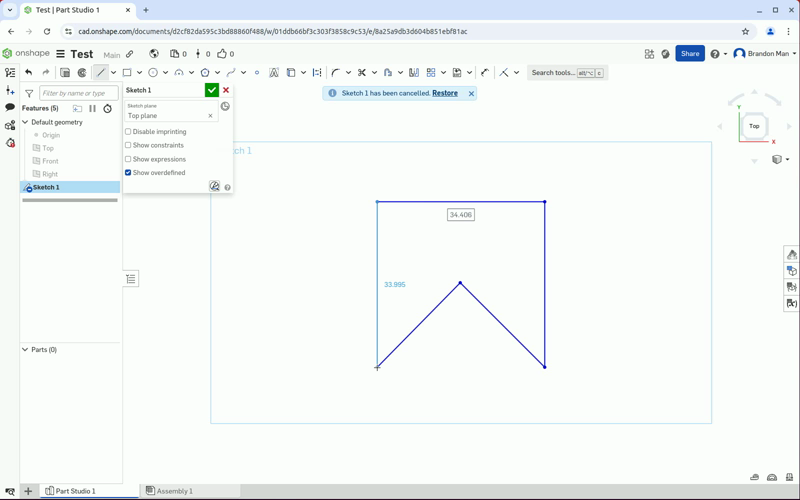
click(377, 367)
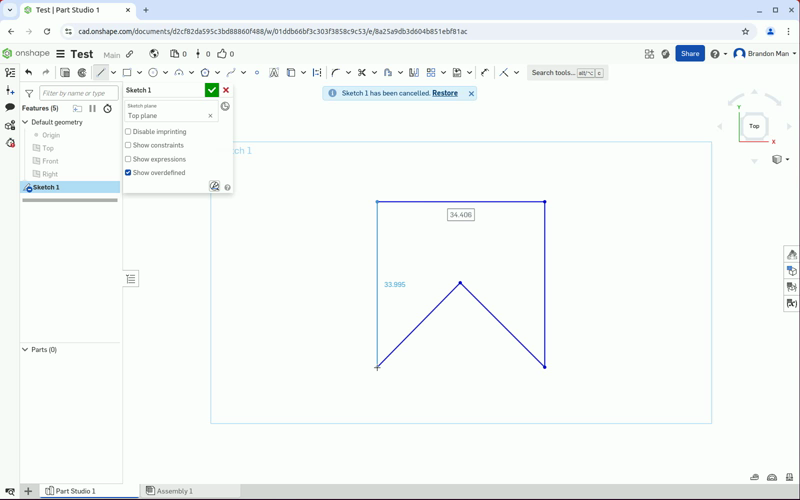
key(esc)
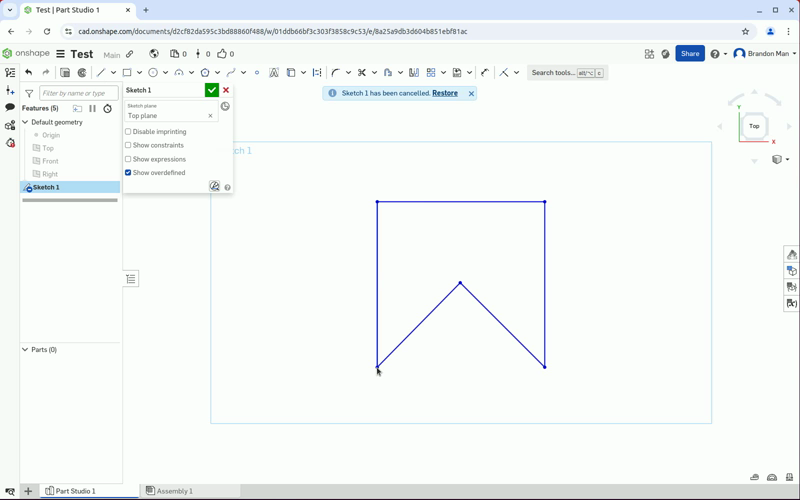
mouse_move(391, 223)
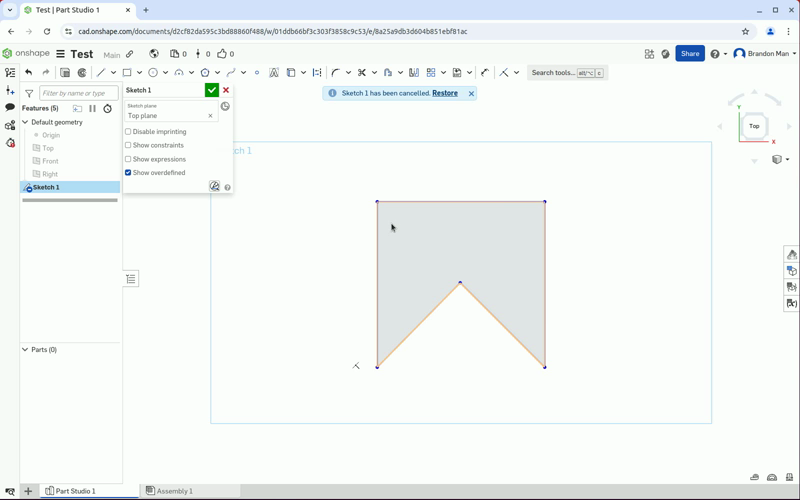
click(391, 223)
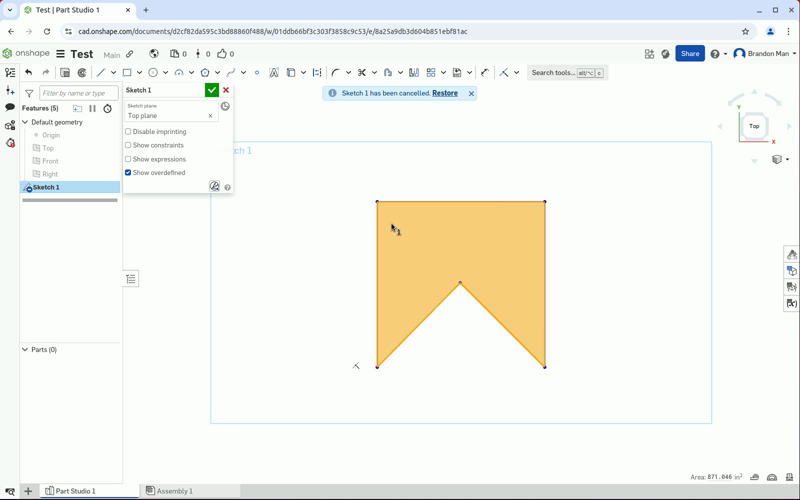
mouse_move(73, 352)
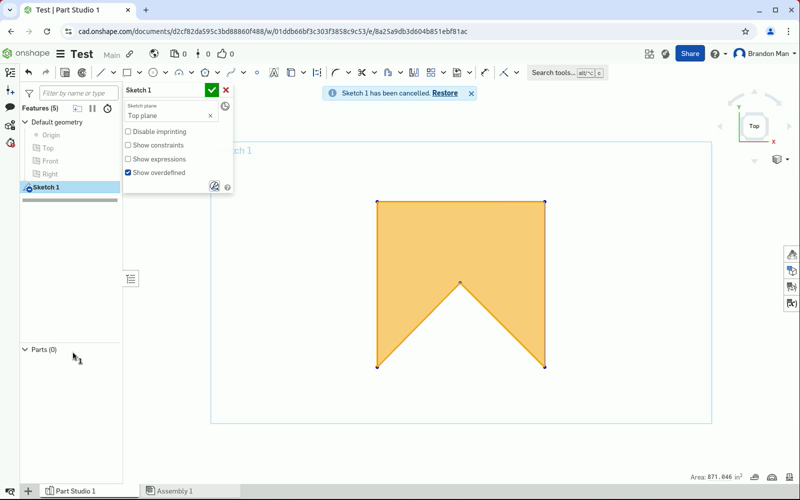
key(shift+y)
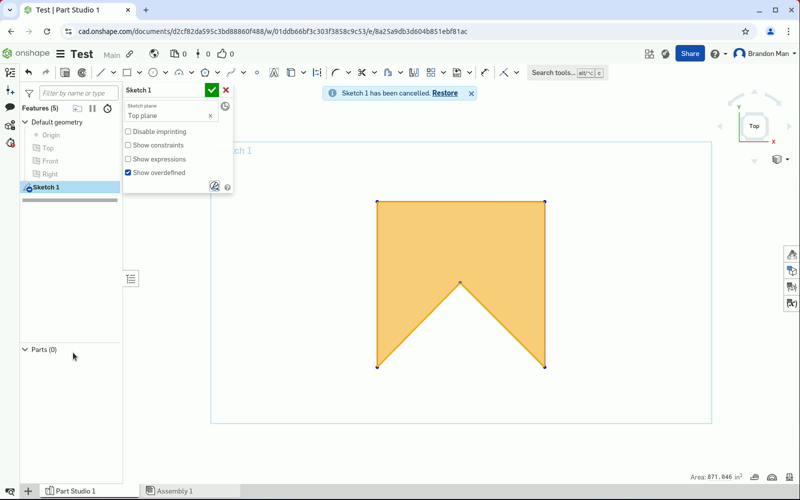
key(shift+e)
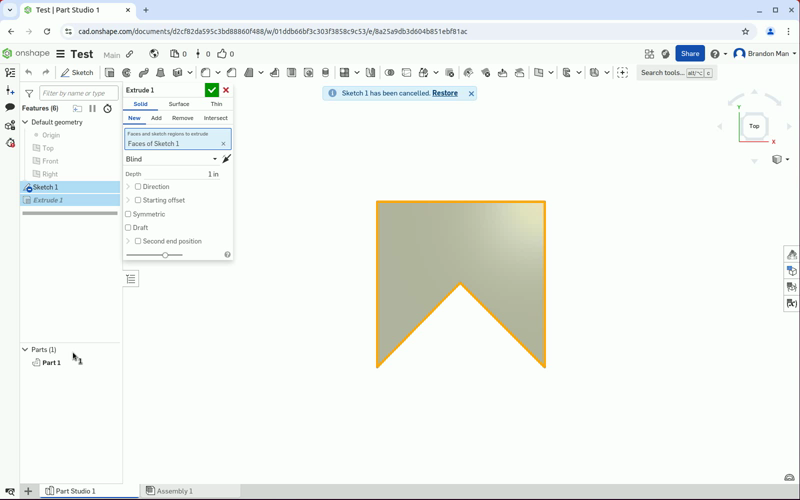
mouse_move(143, 106)
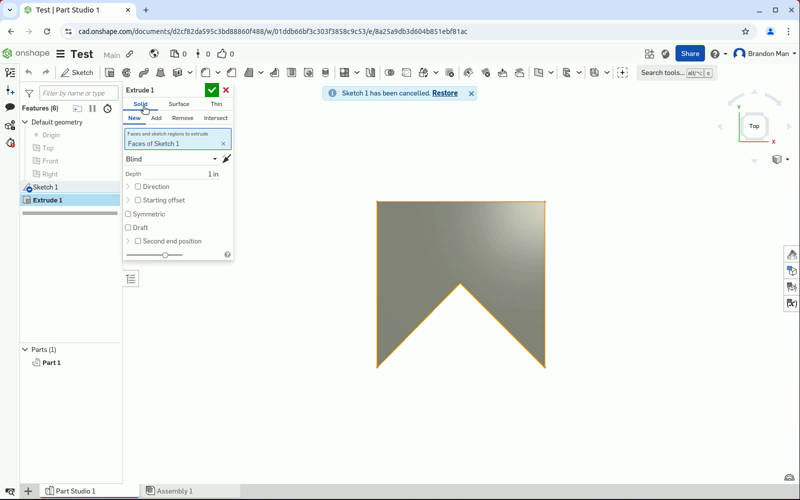
click(143, 106)
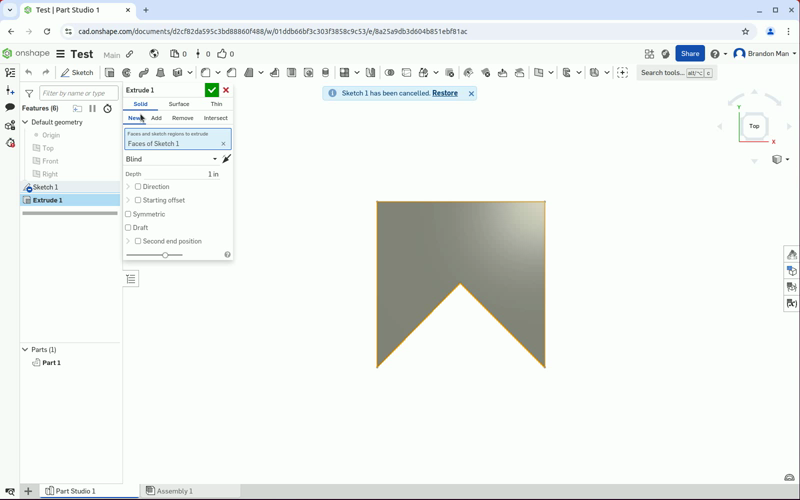
mouse_move(137, 120)
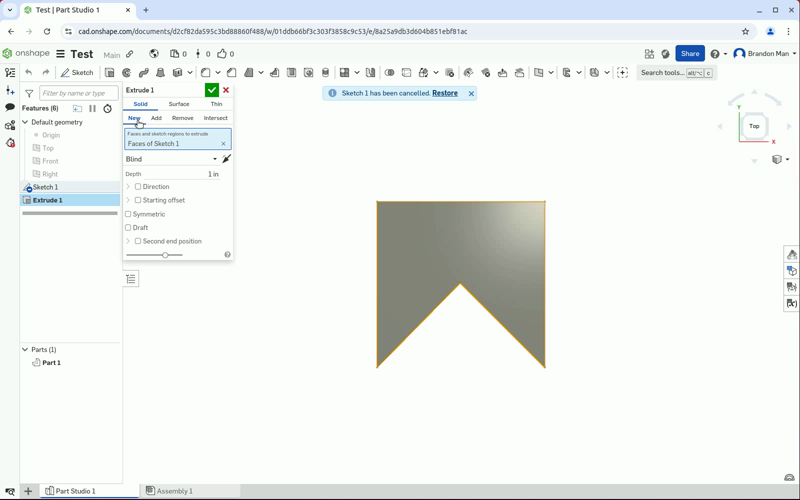
click(137, 120)
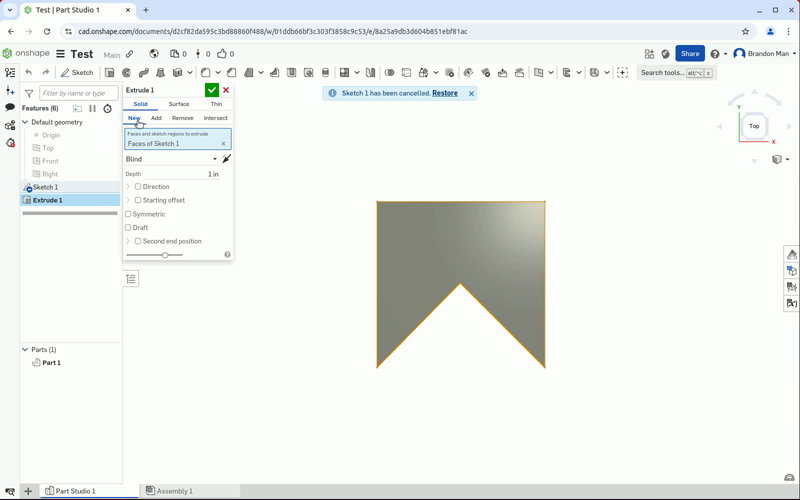
key(tab, 4)
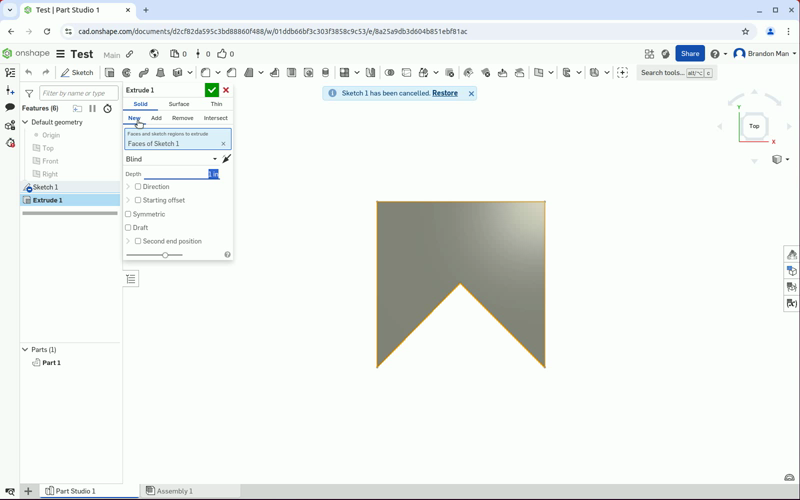
text(5.777)
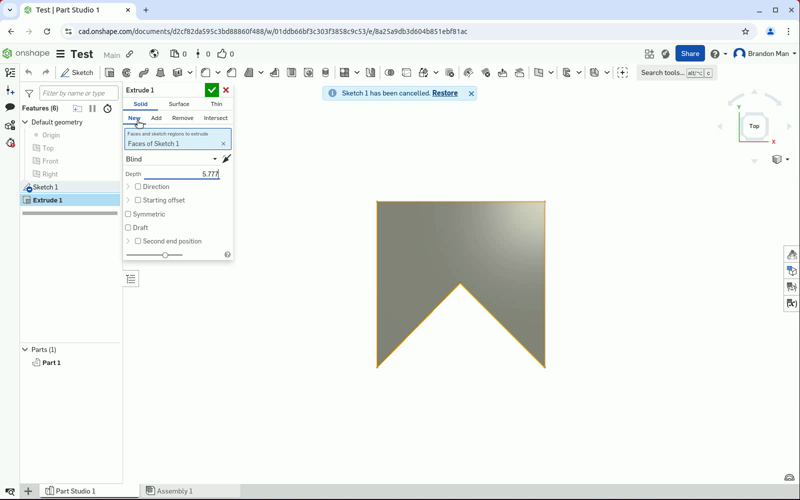
key(enter)
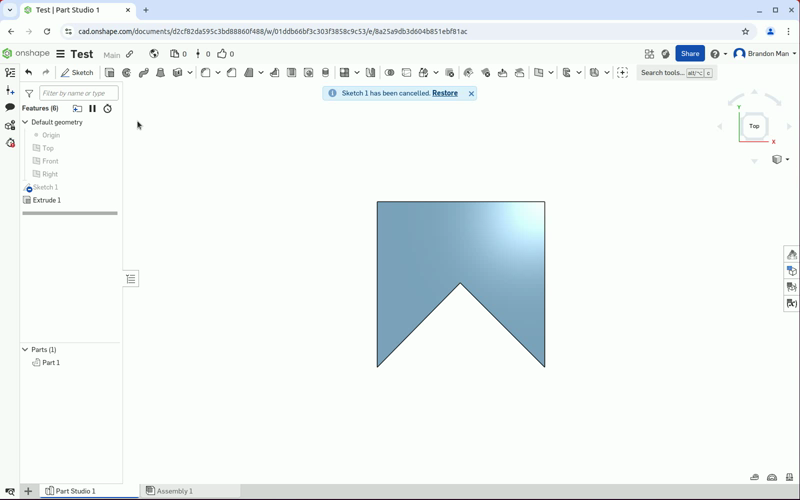
key(shift+h)
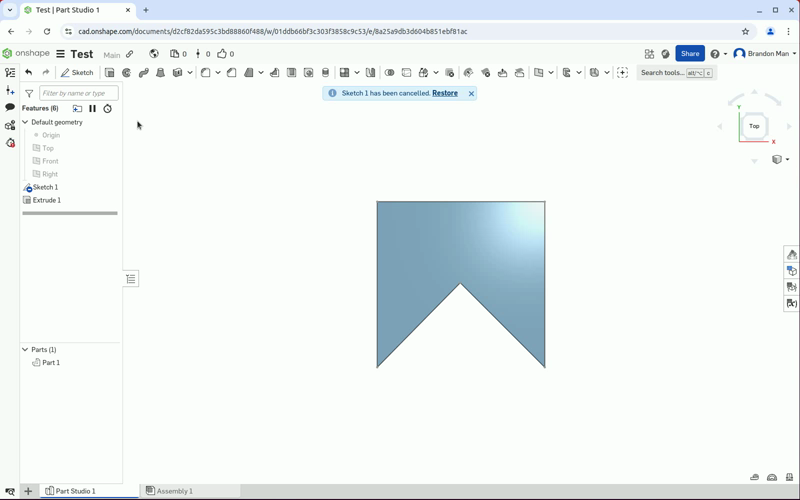
key(shift+h)
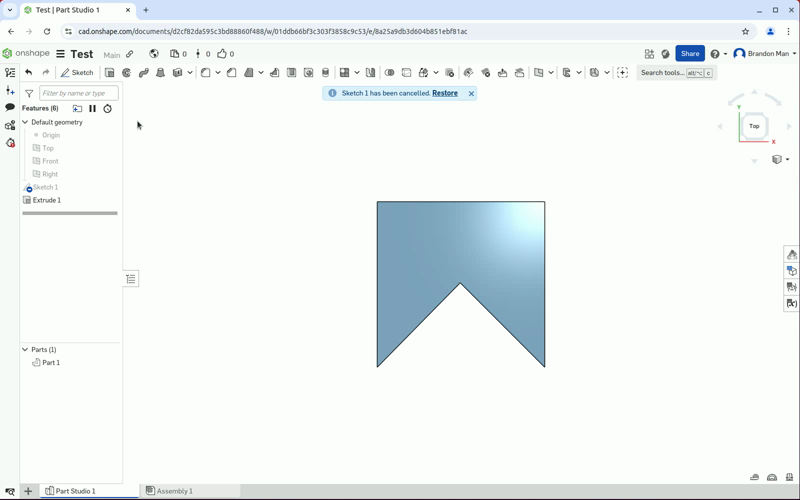
mouse_move(73, 189)
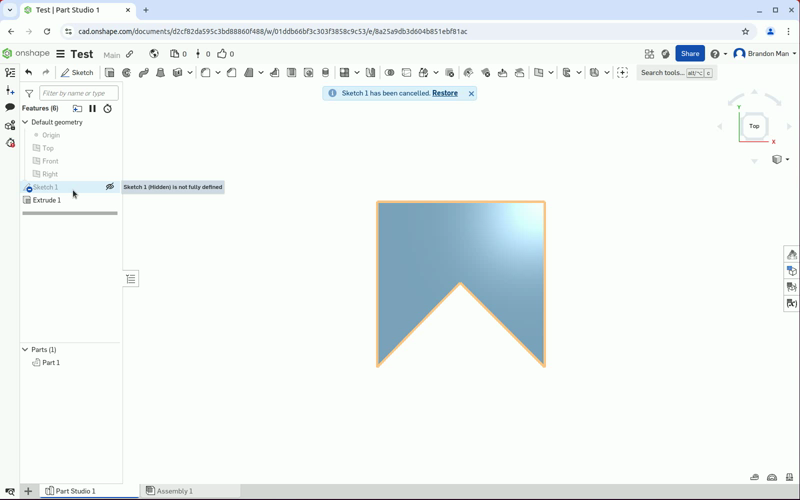
click(73, 189)
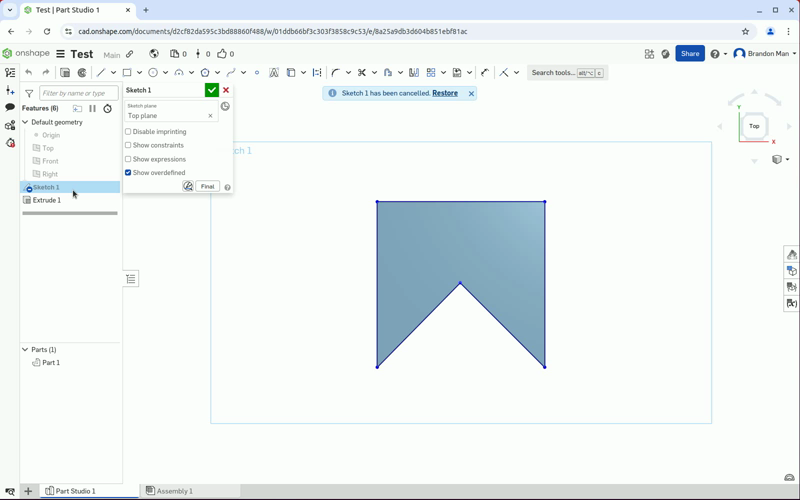
mouse_move(229, 92)
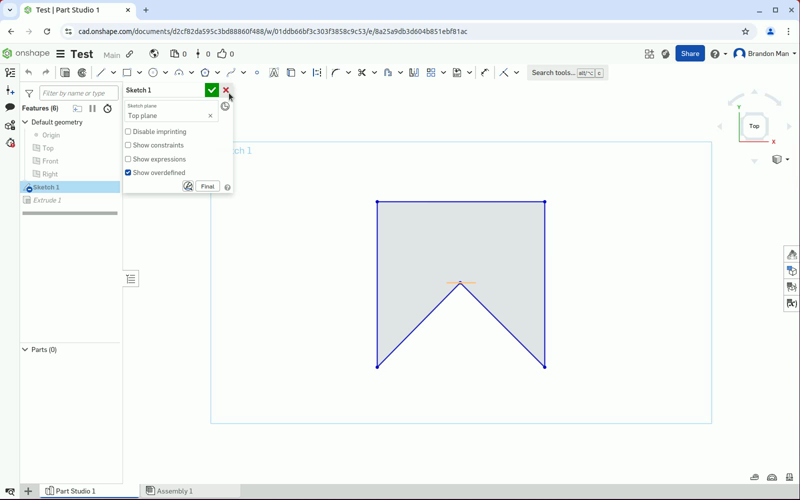
click(229, 92)
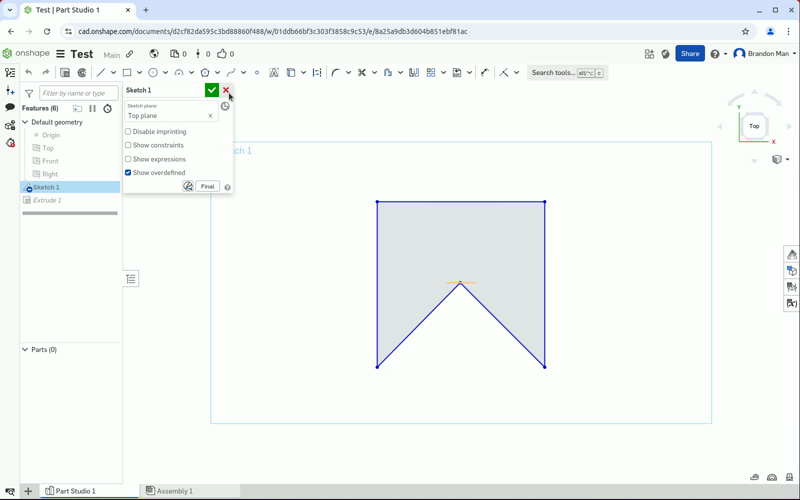
key(shift+s)
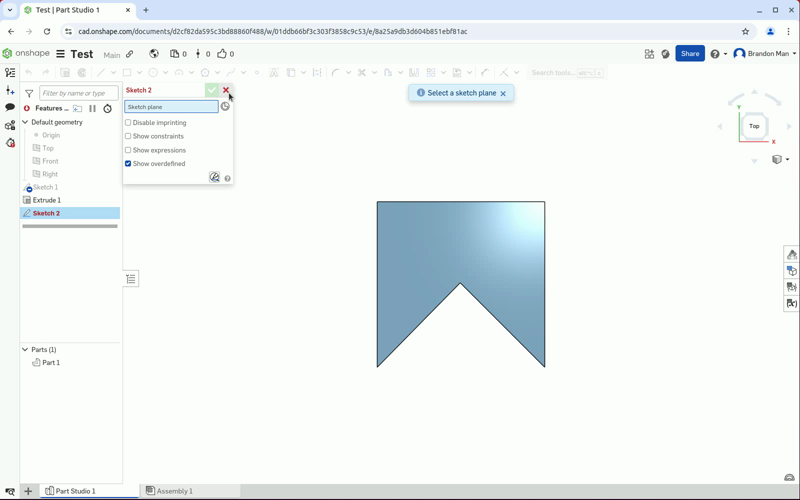
mouse_move(73, 150)
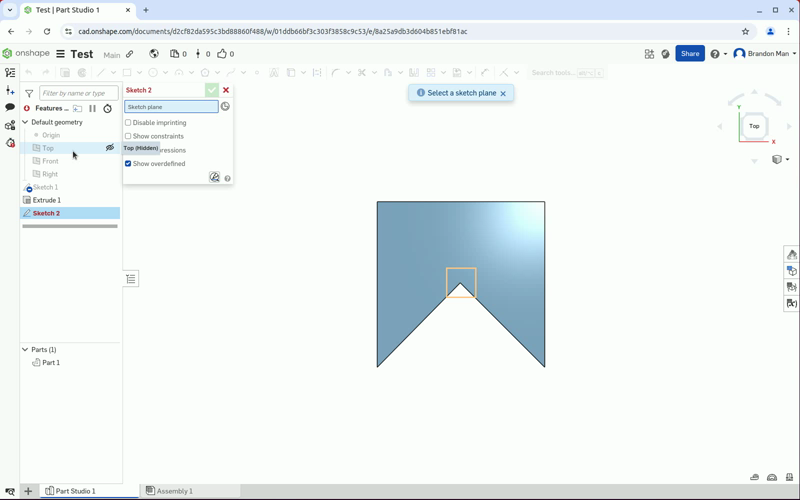
click(73, 150)
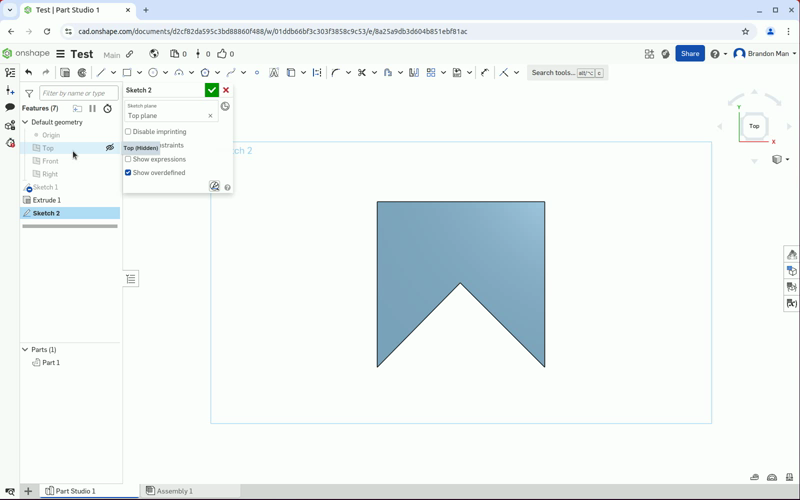
mouse_move(73, 352)
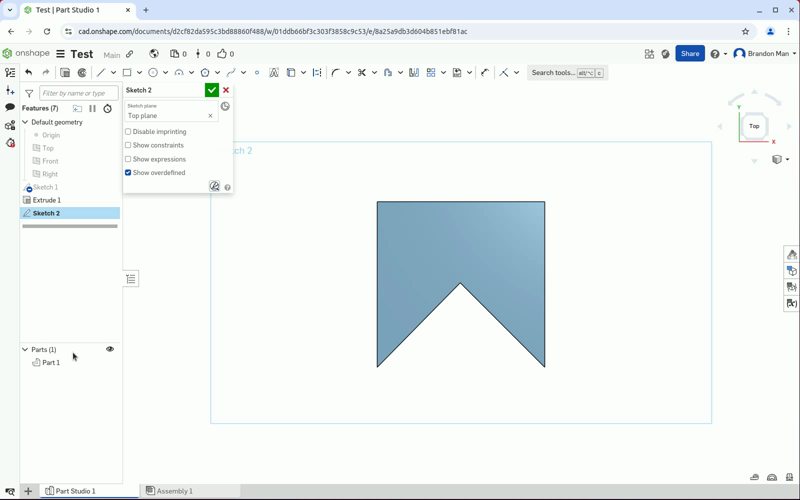
key(y)
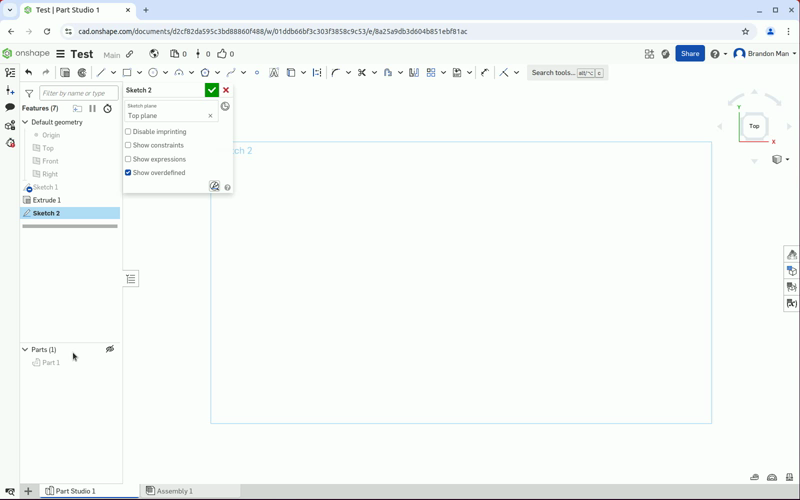
key(l)
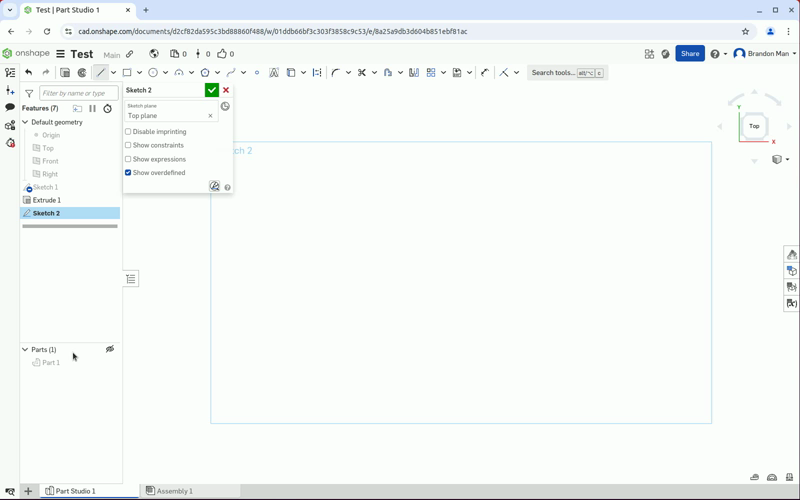
key_down(shift)
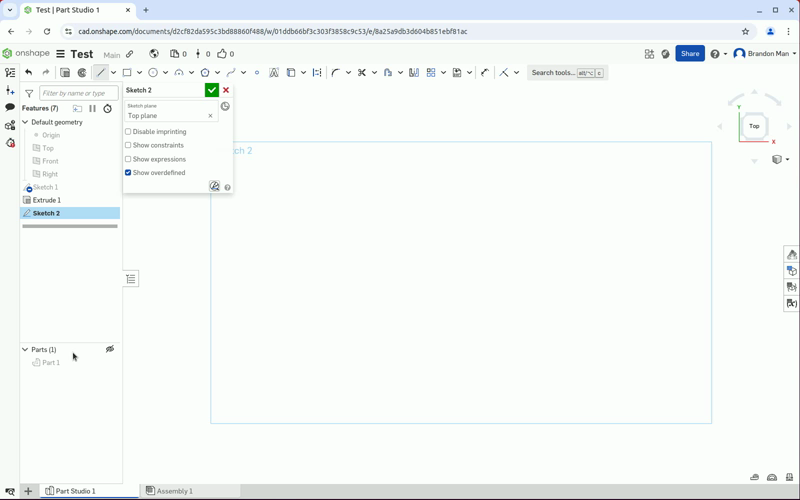
mouse_move(441, 201)
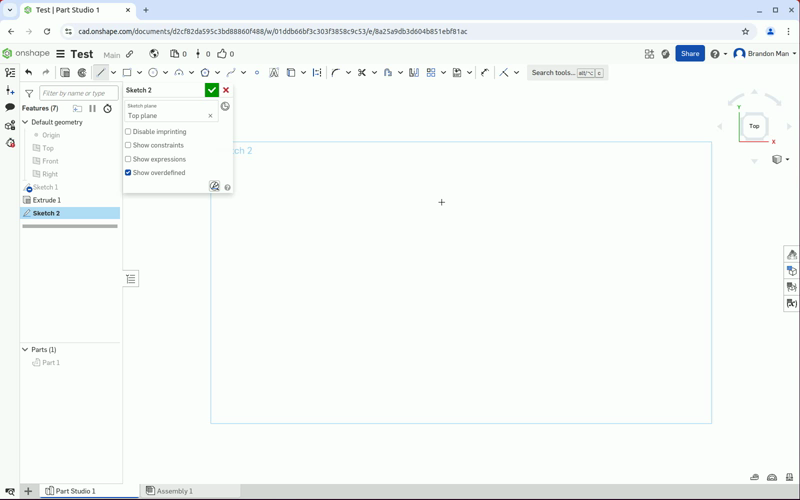
click(441, 201)
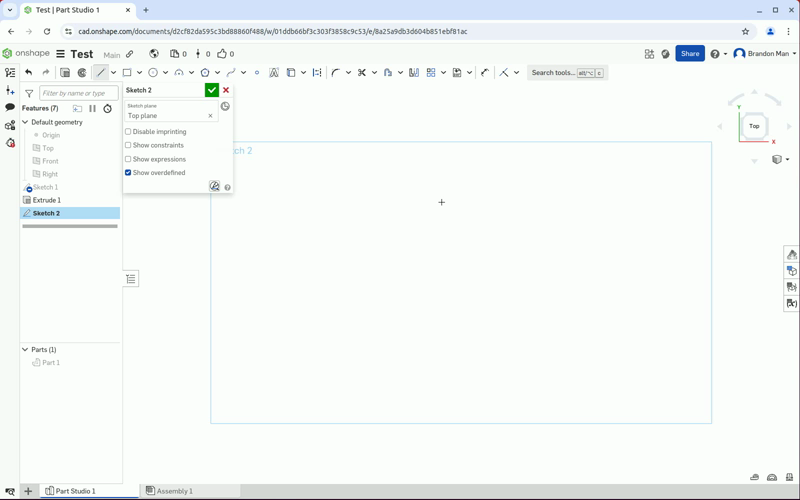
key_up(shift)
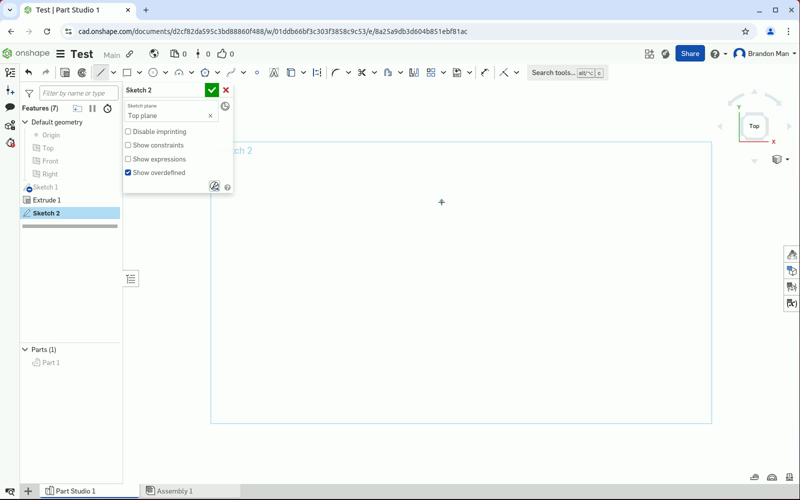
key_down(shift)
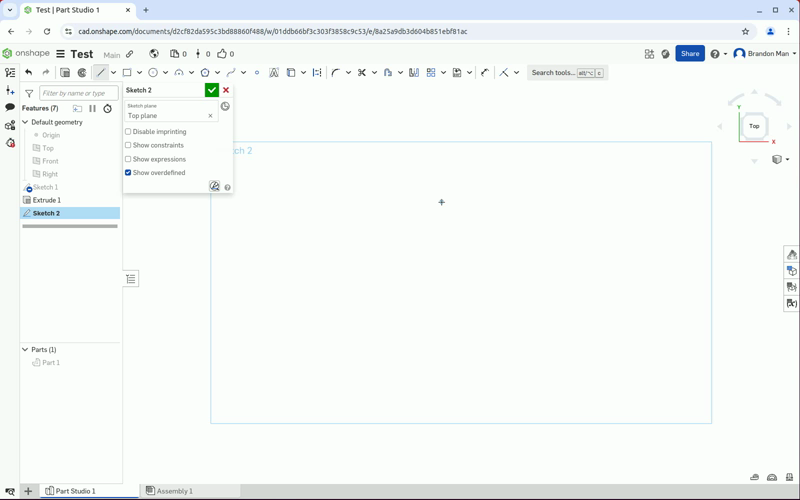
mouse_move(471, 201)
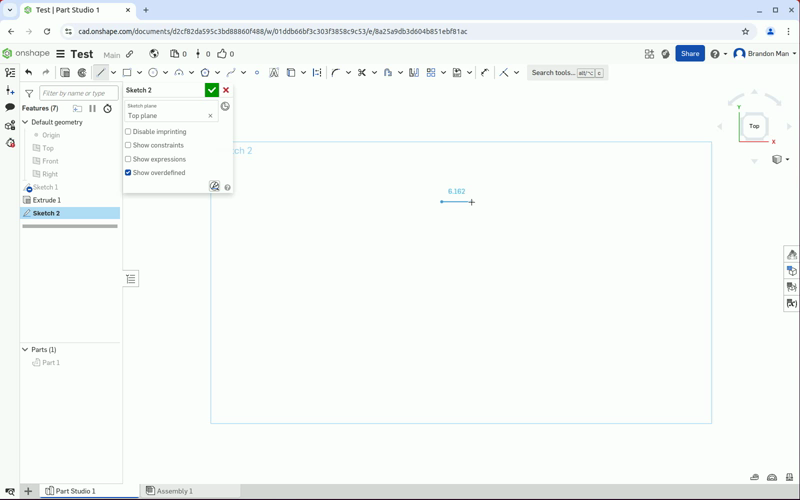
mouse_move(461, 201)
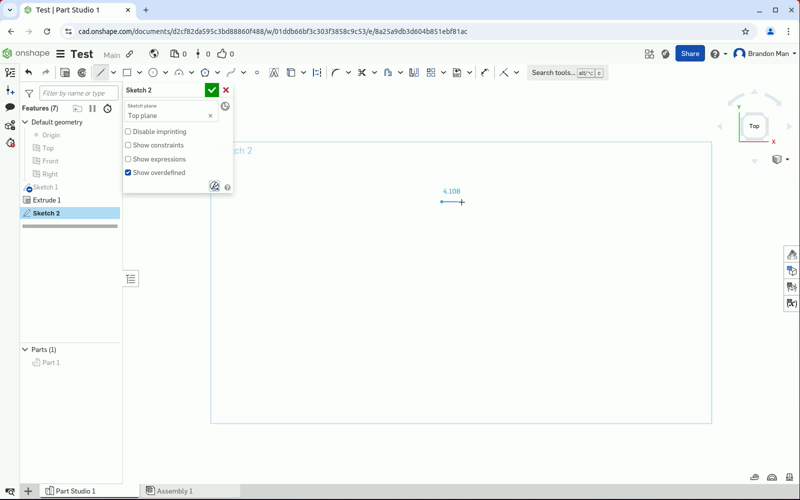
click(461, 201)
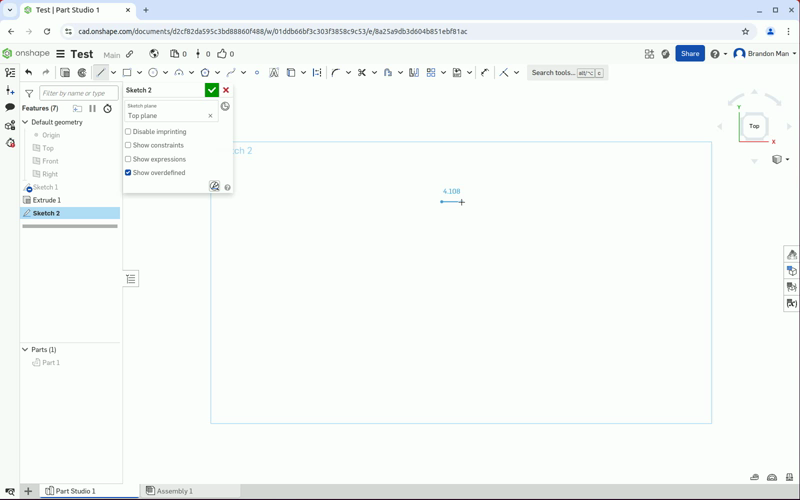
key_up(shift)
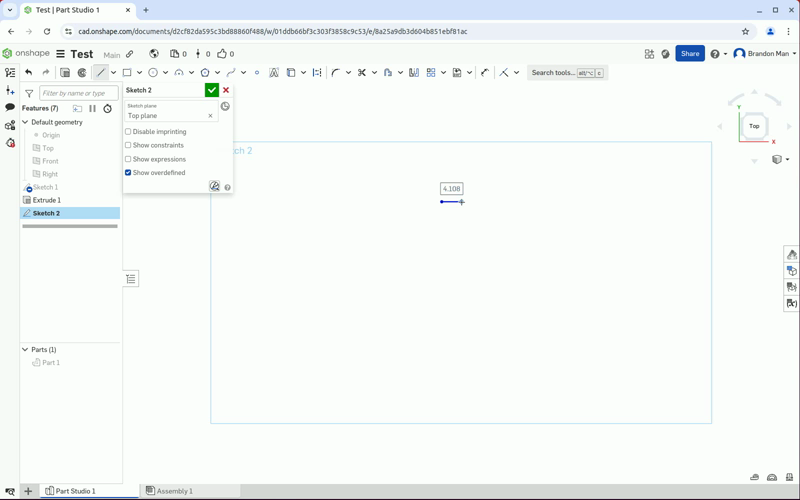
key_down(shift)
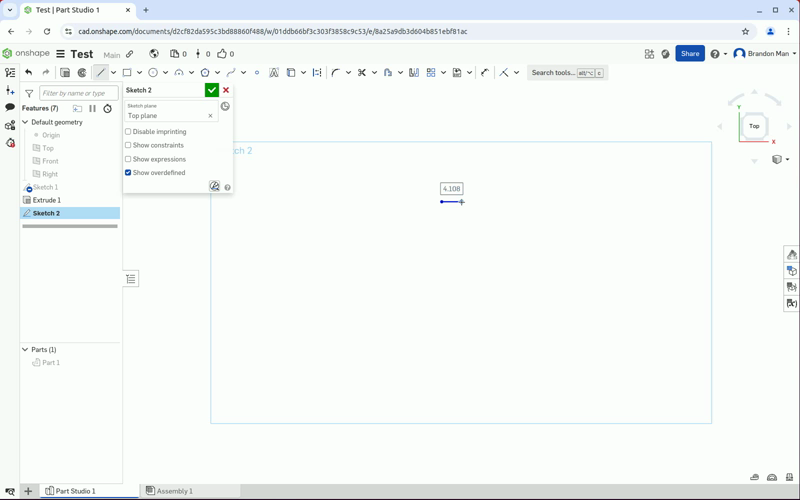
mouse_move(491, 201)
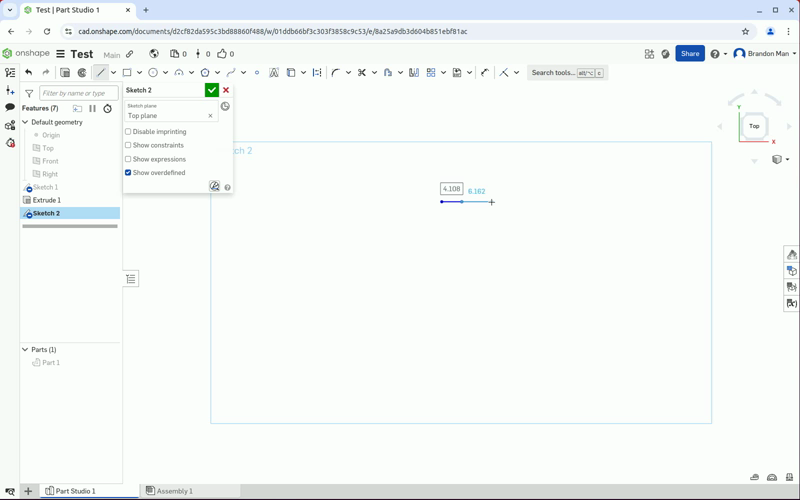
mouse_move(461, 193)
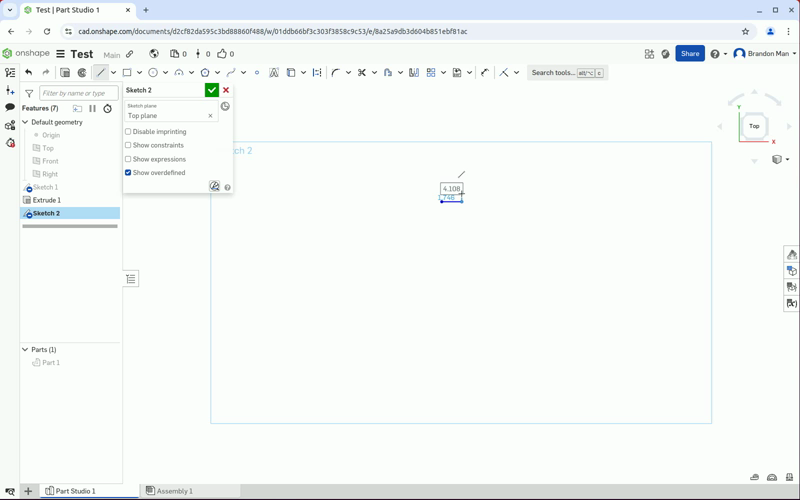
click(461, 193)
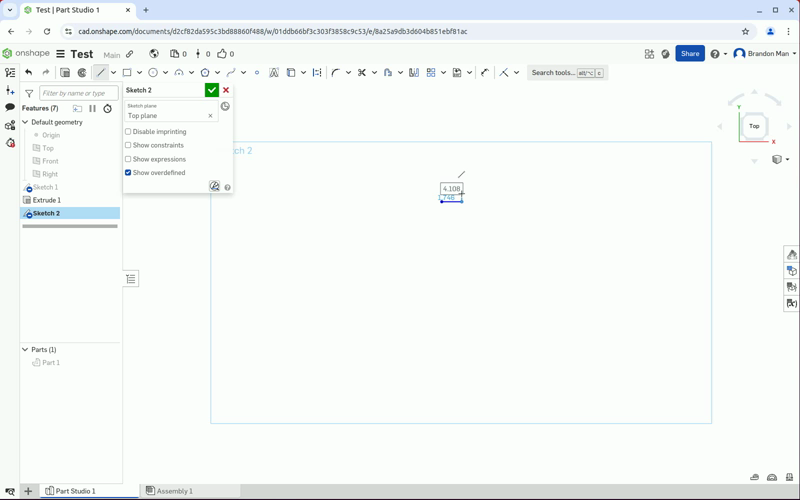
key_up(shift)
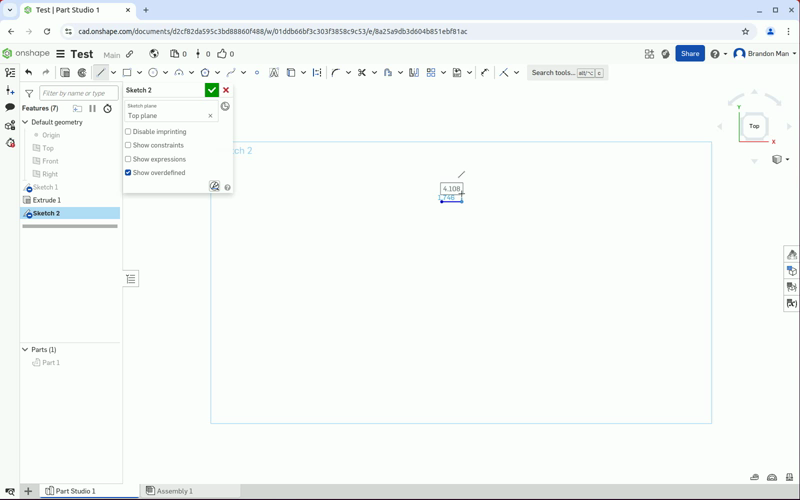
key_down(shift)
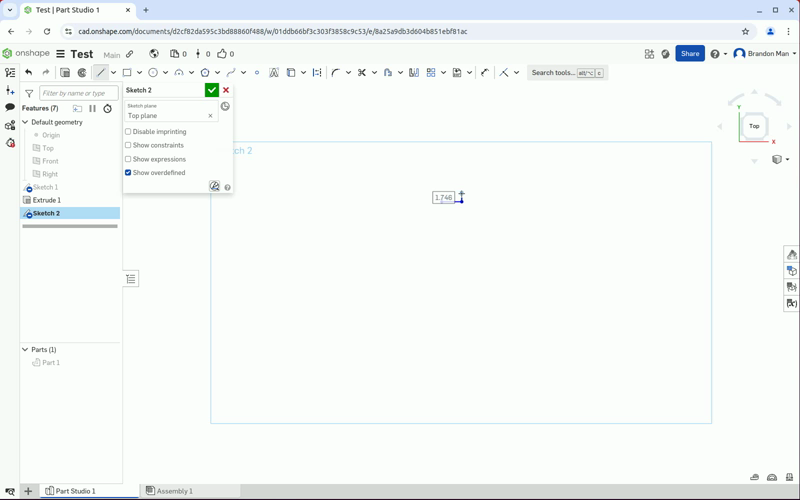
mouse_move(491, 193)
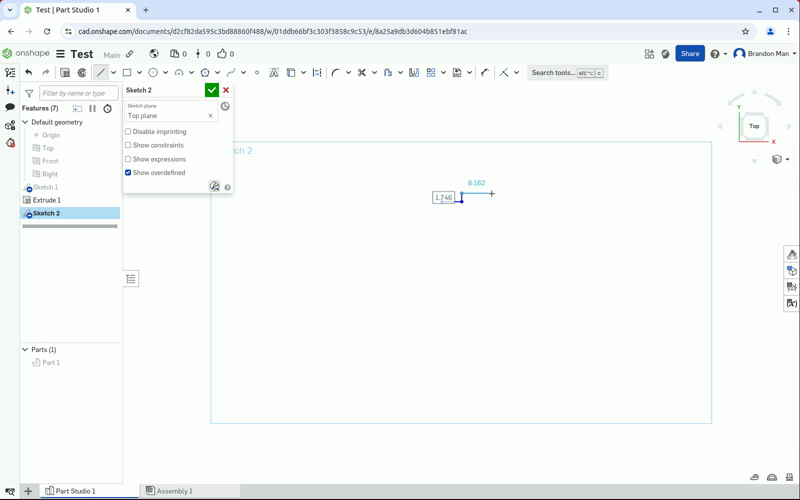
mouse_move(441, 193)
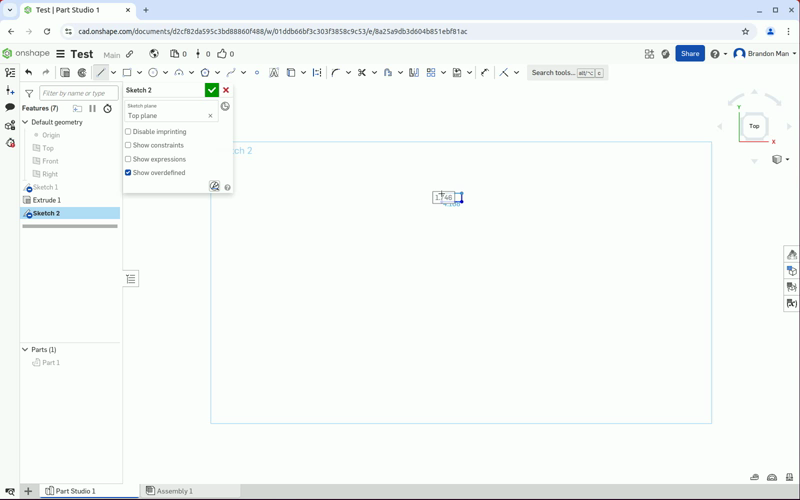
click(441, 193)
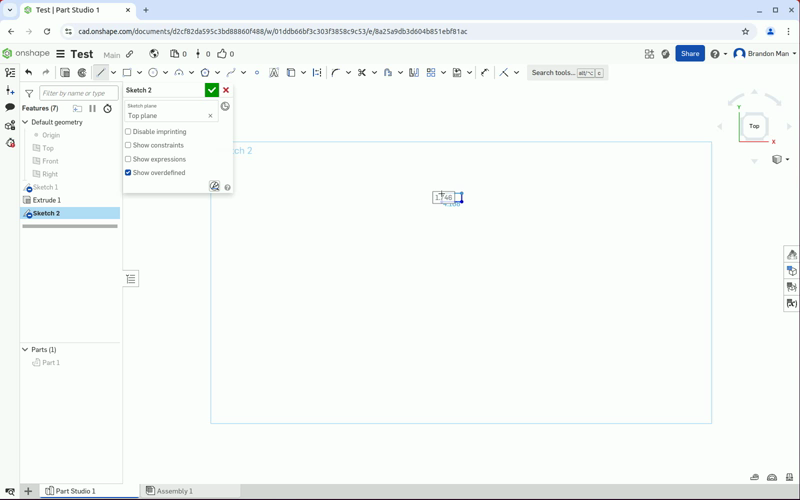
key_up(shift)
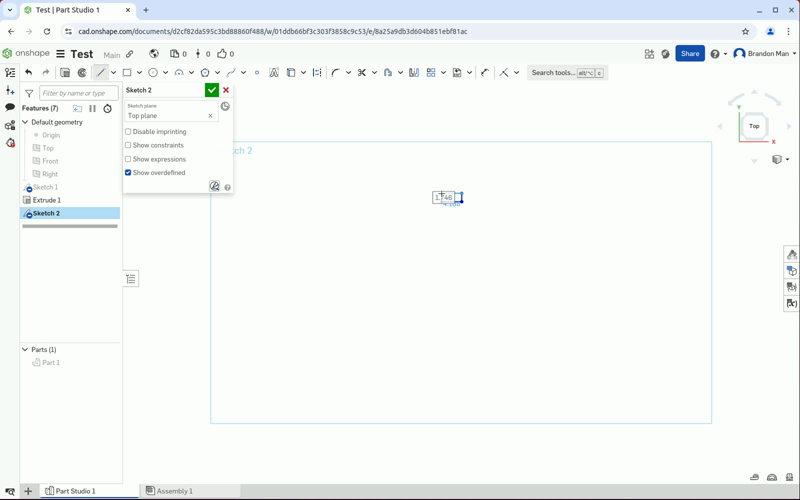
mouse_move(471, 193)
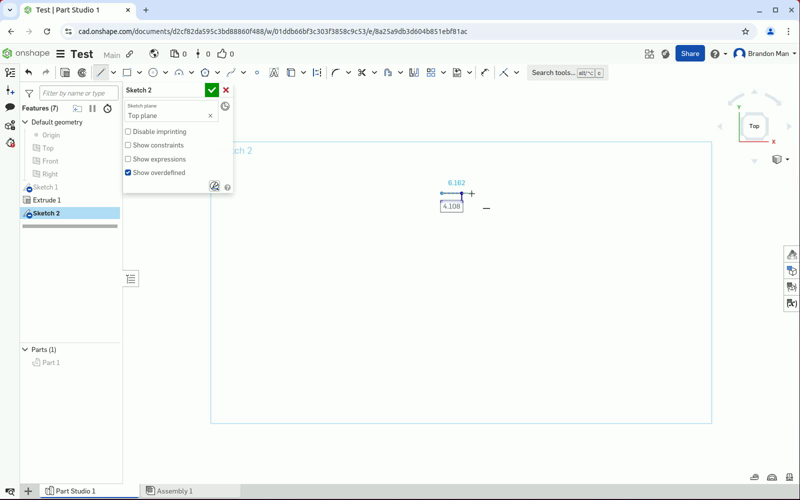
key_down(shift)
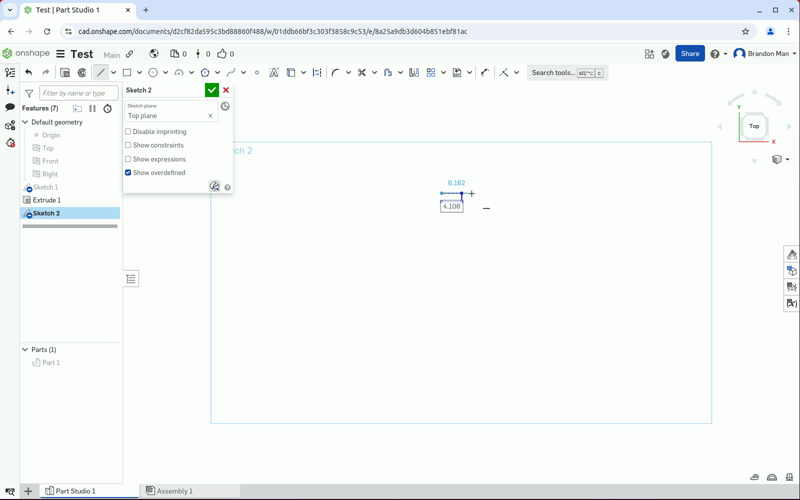
mouse_move(441, 201)
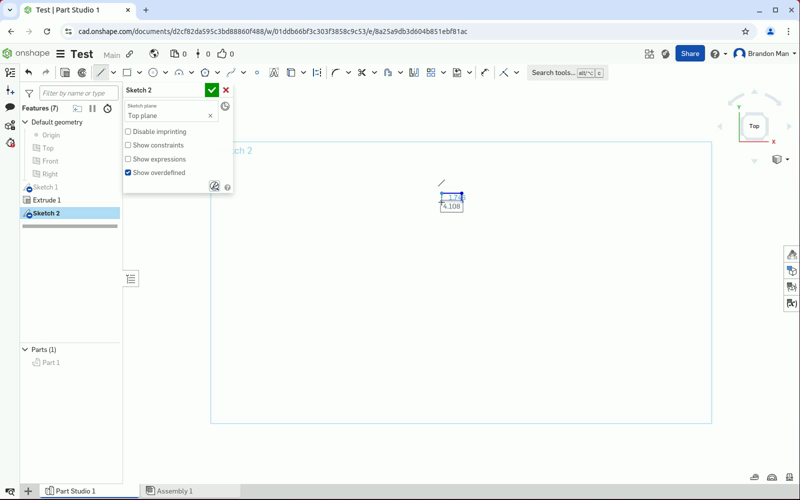
key_up(shift)
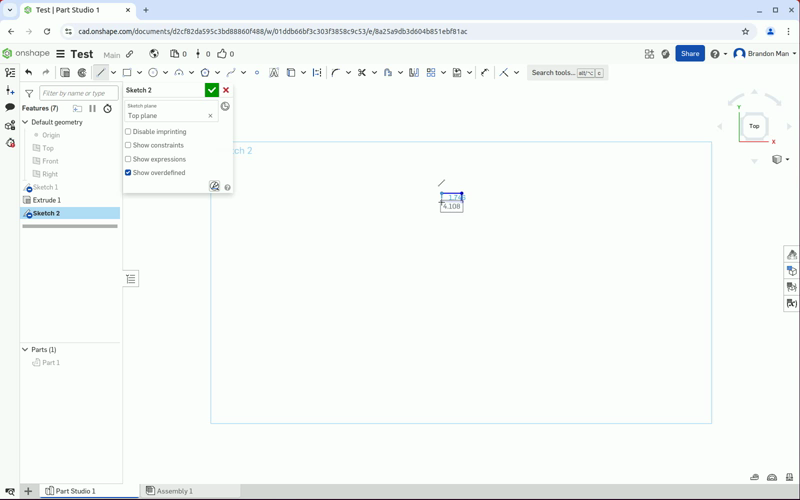
click(441, 201)
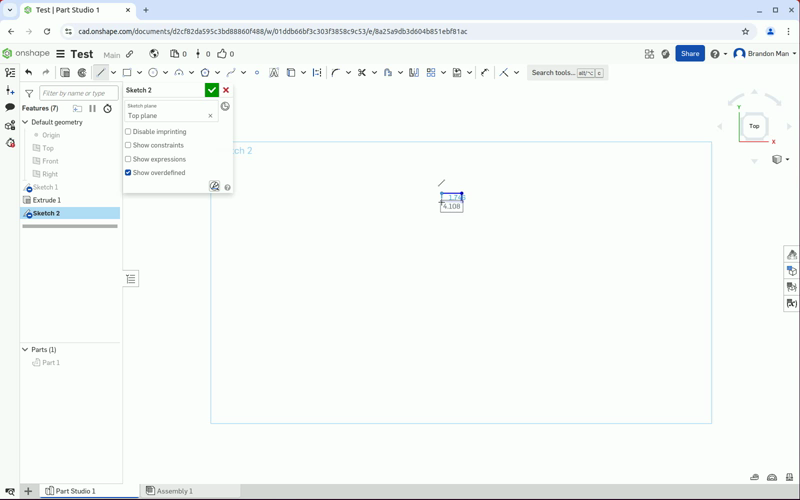
key(esc)
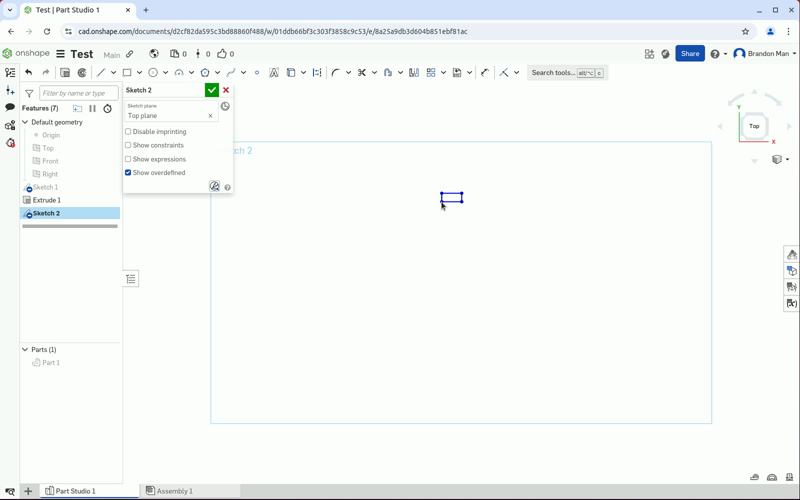
mouse_move(444, 196)
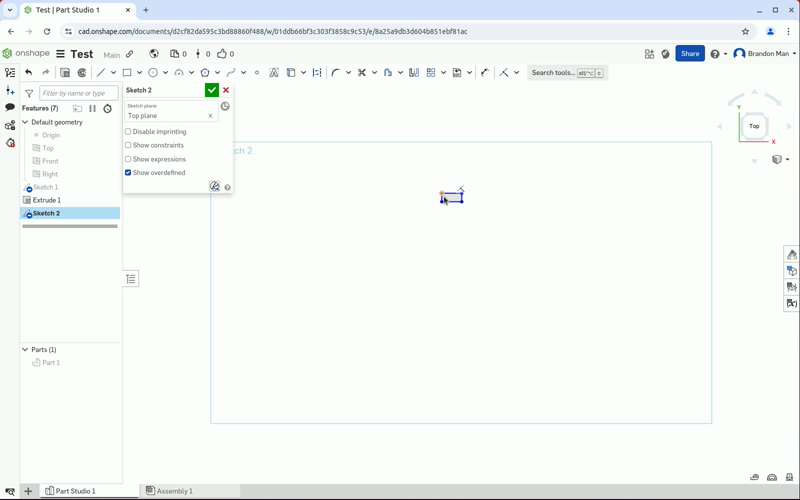
scroll(6)
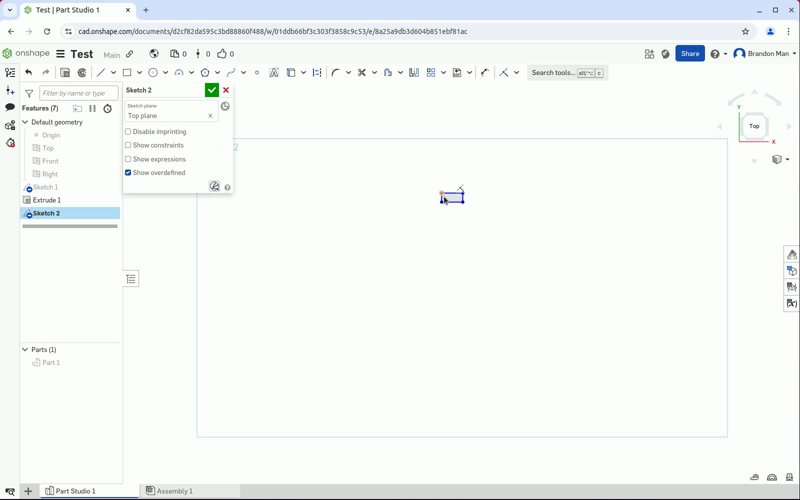
scroll(6)
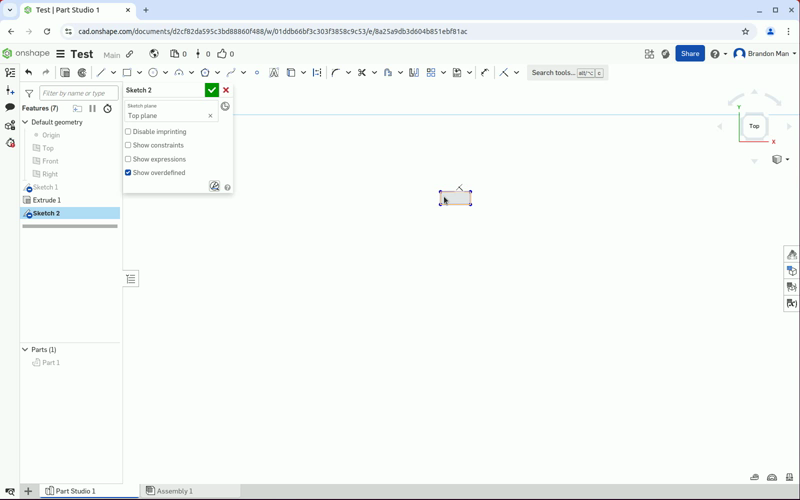
scroll(6)
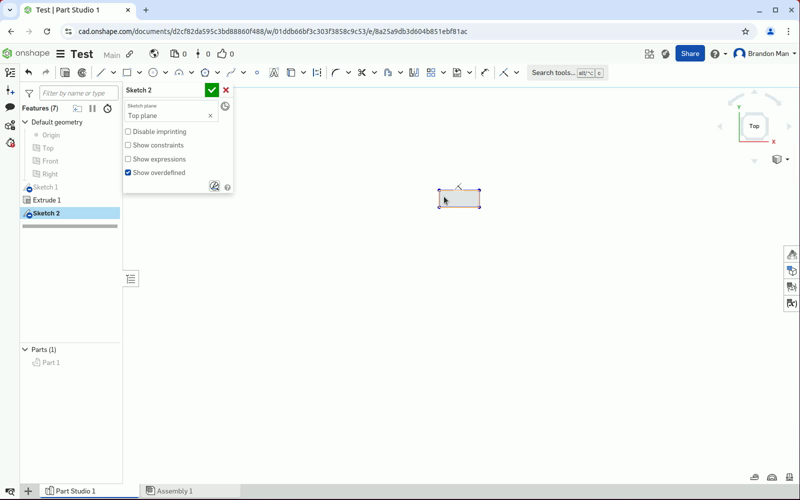
scroll(6)
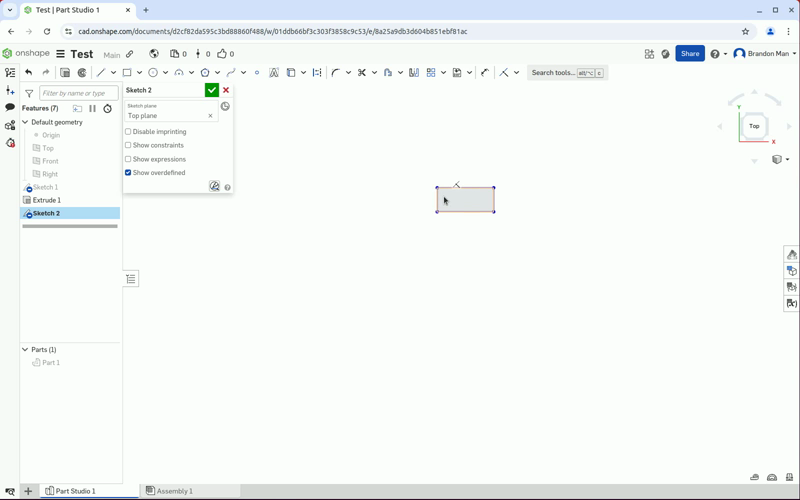
scroll(6)
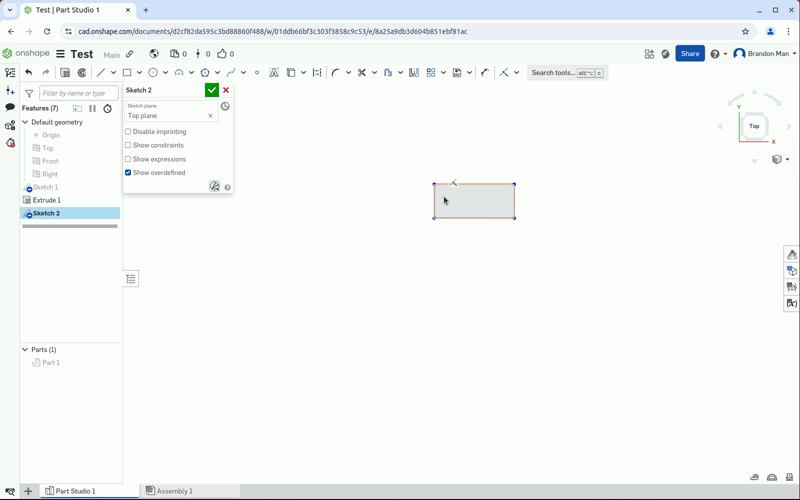
scroll(6)
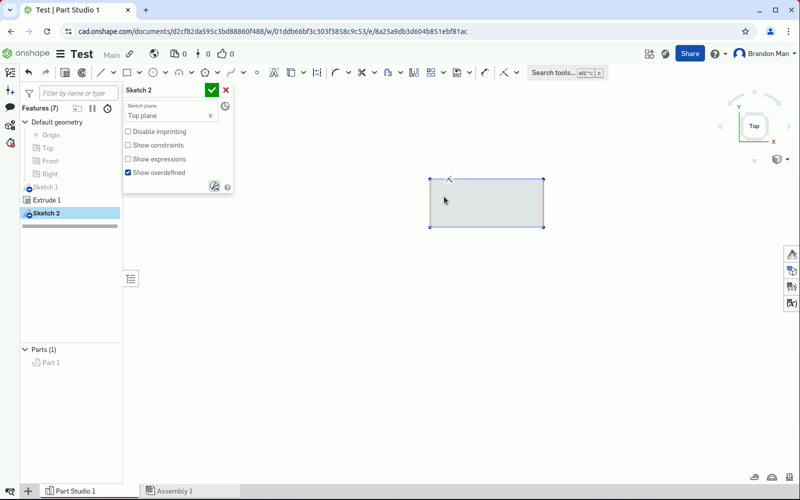
scroll(6)
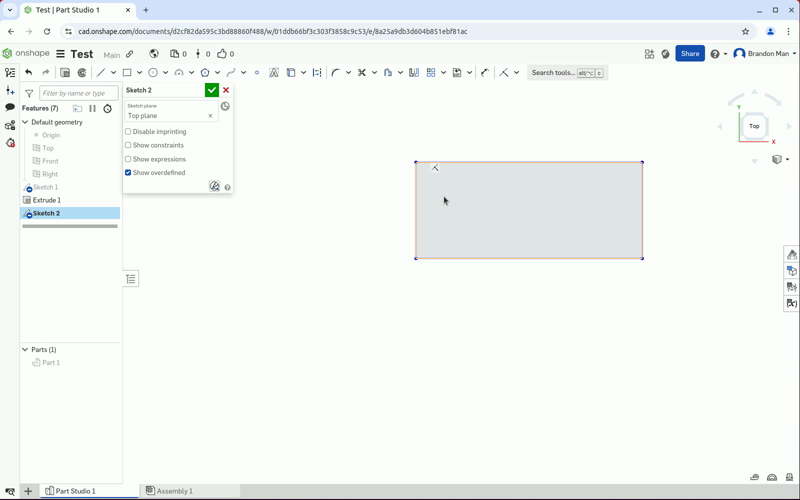
click(444, 196)
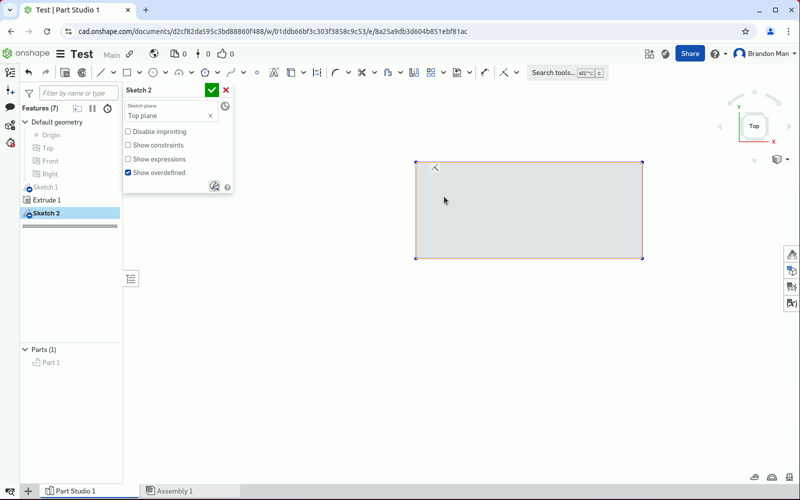
scroll(-6)
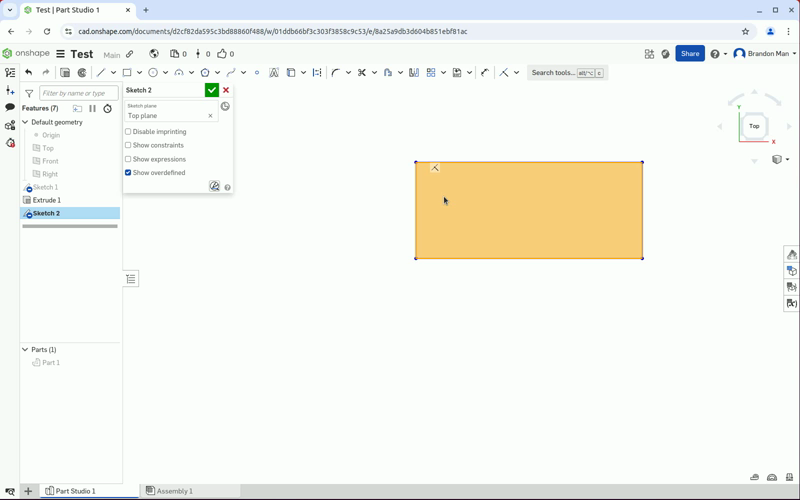
scroll(-6)
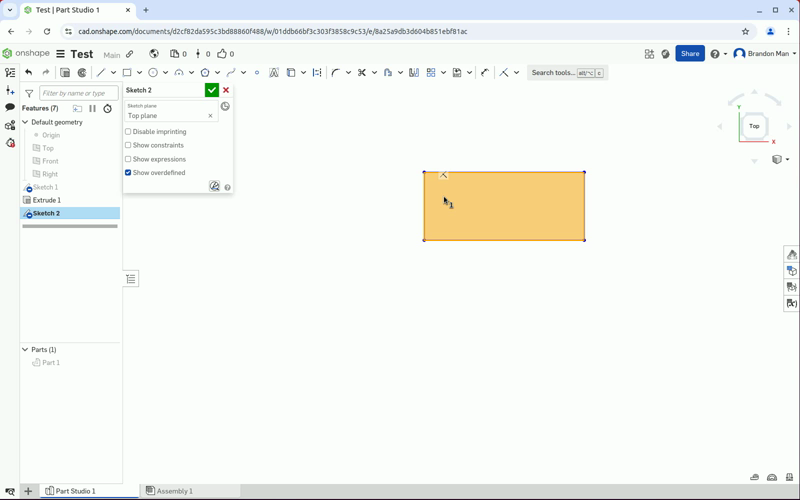
scroll(-6)
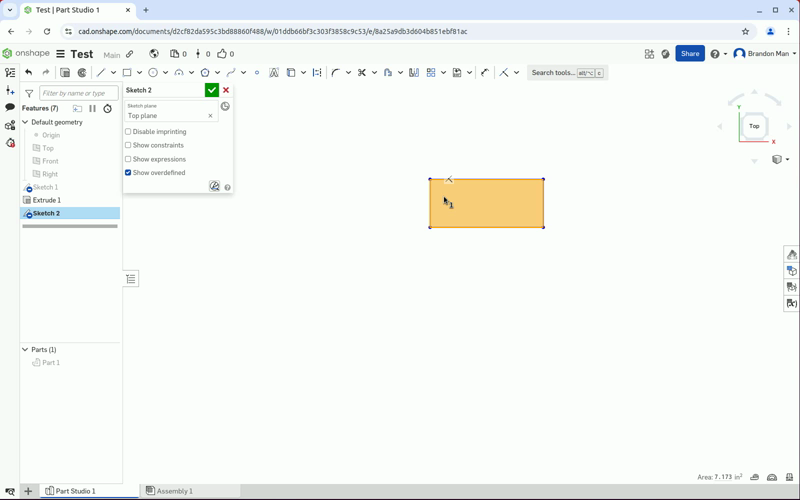
scroll(-6)
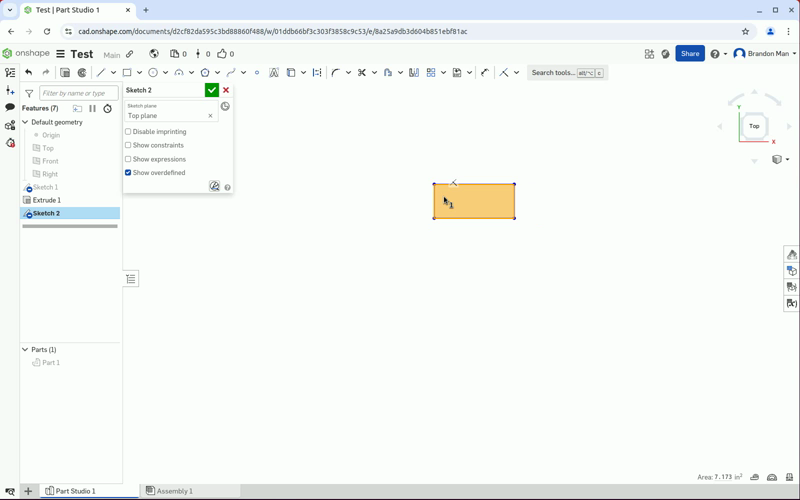
scroll(-6)
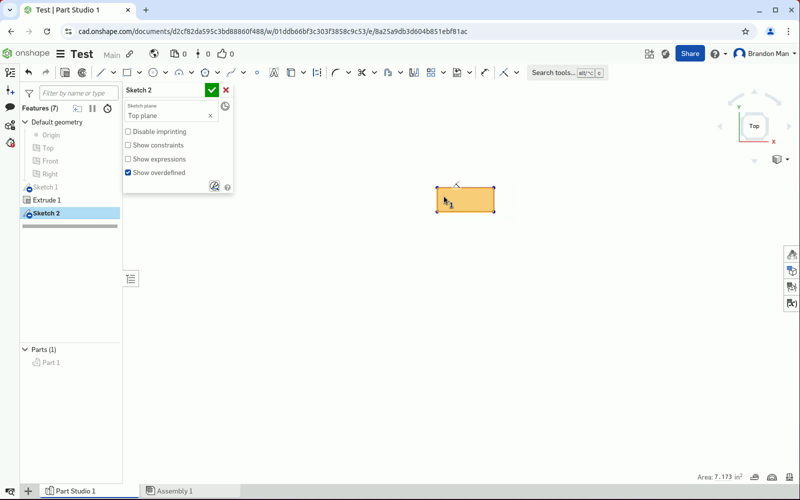
scroll(-6)
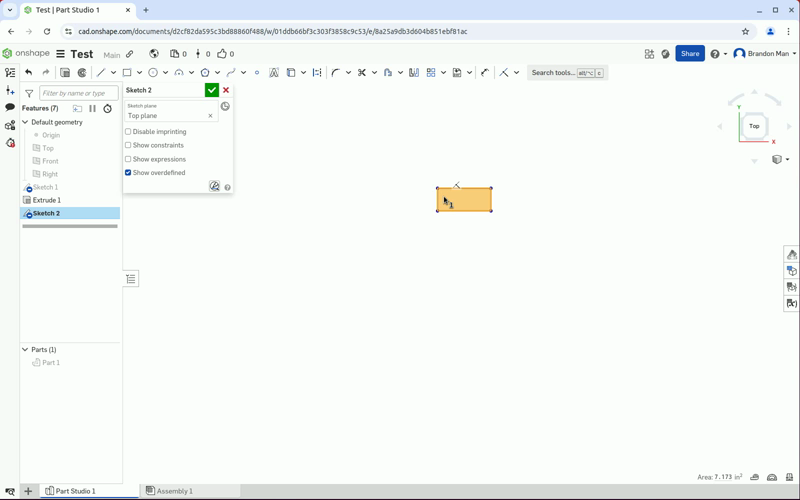
scroll(-6)
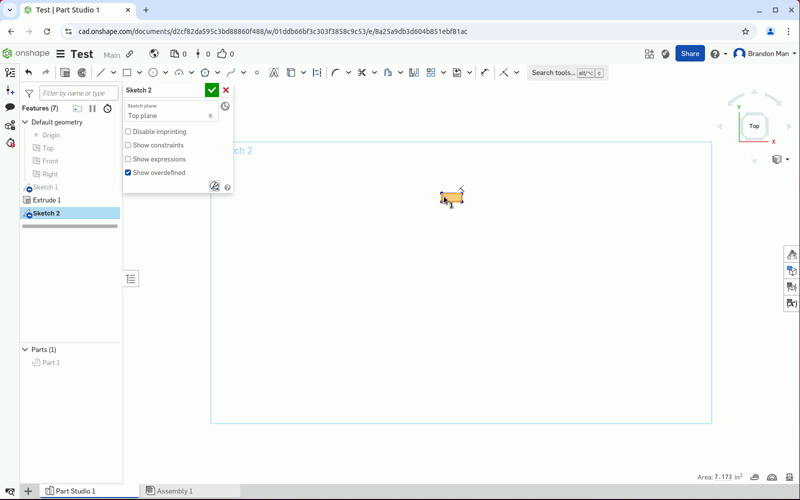
mouse_move(73, 352)
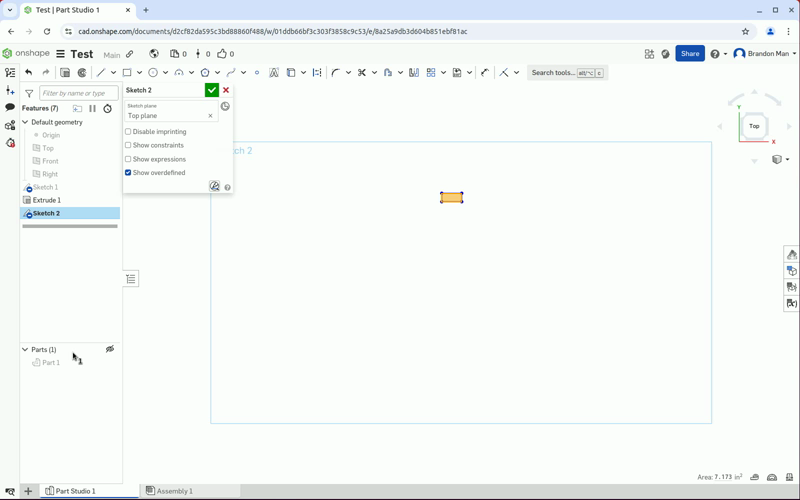
key(shift+y)
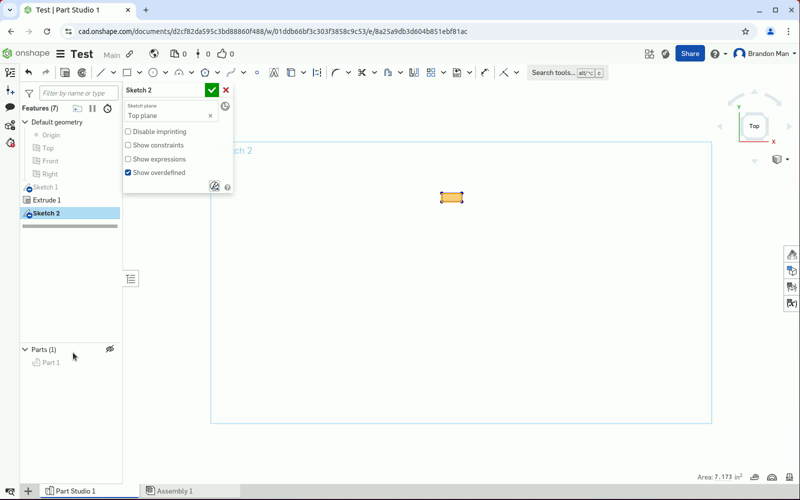
key(shift+e)
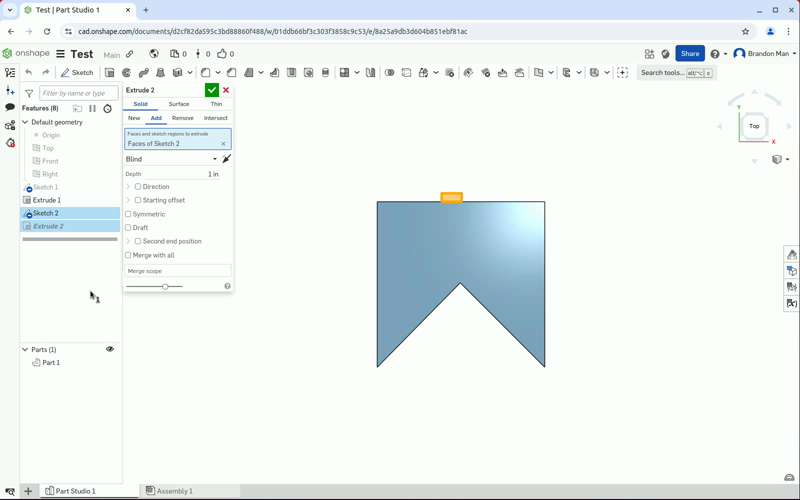
mouse_move(143, 106)
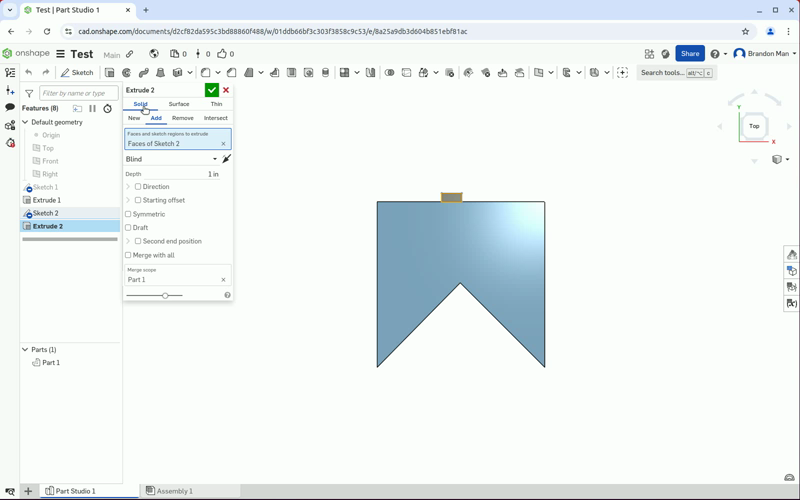
click(143, 106)
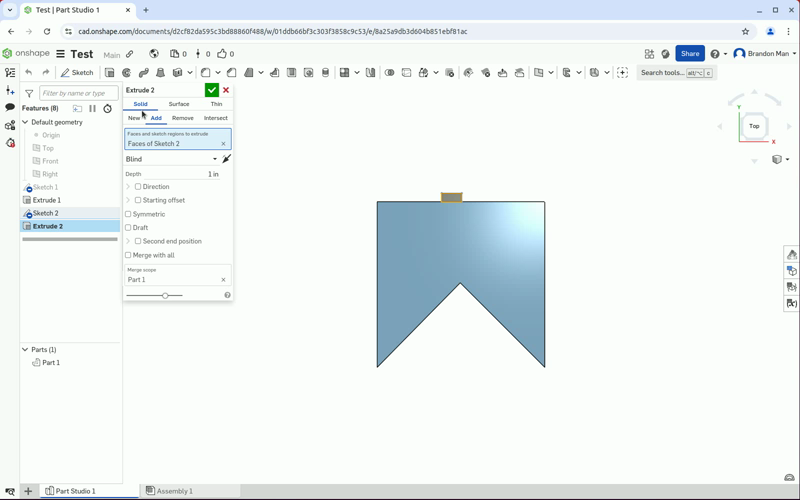
mouse_move(137, 120)
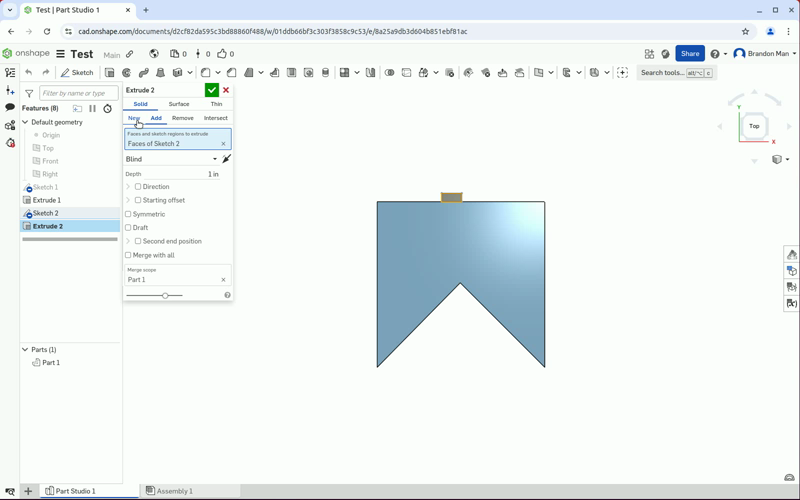
click(137, 120)
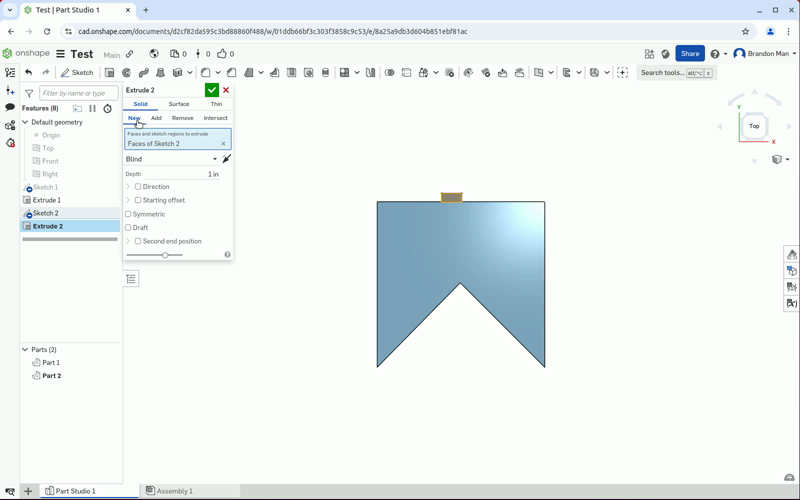
key(tab, 4)
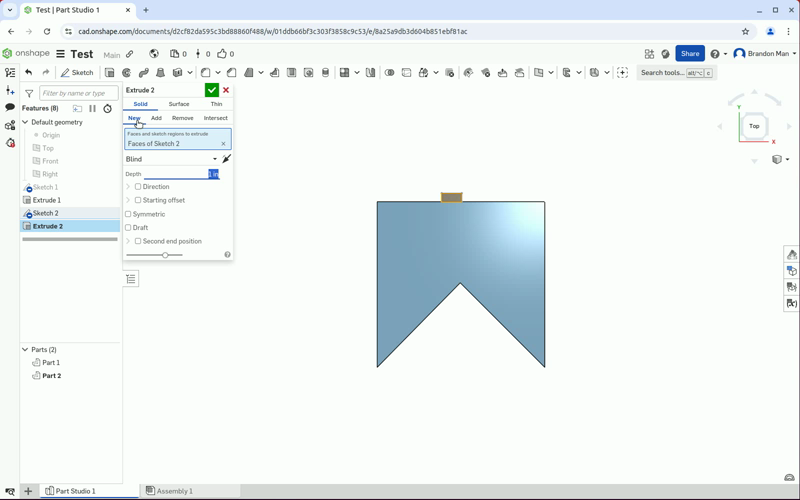
text(5.777)
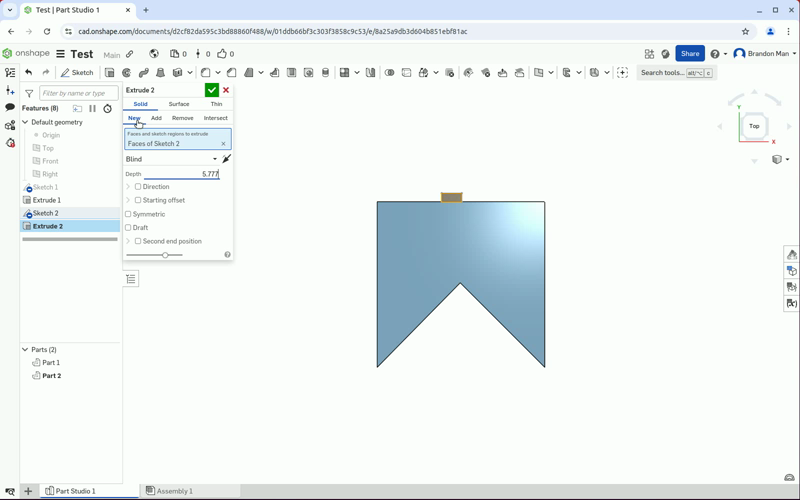
key(enter)
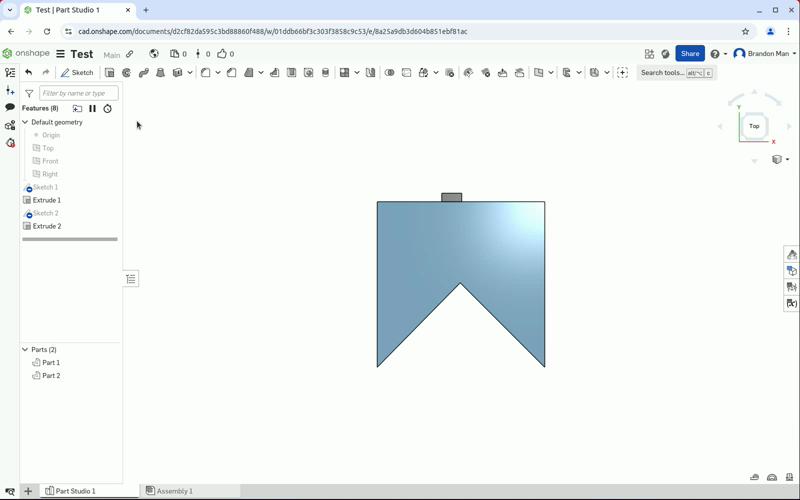
key(shift+h)
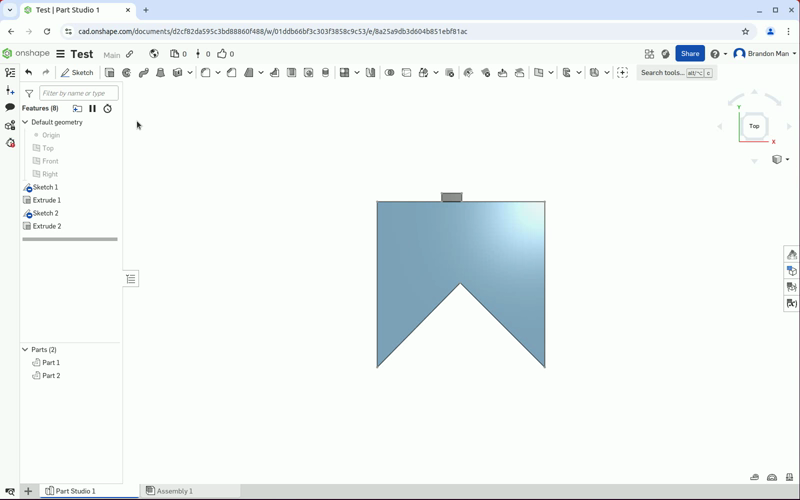
key(shift+h)
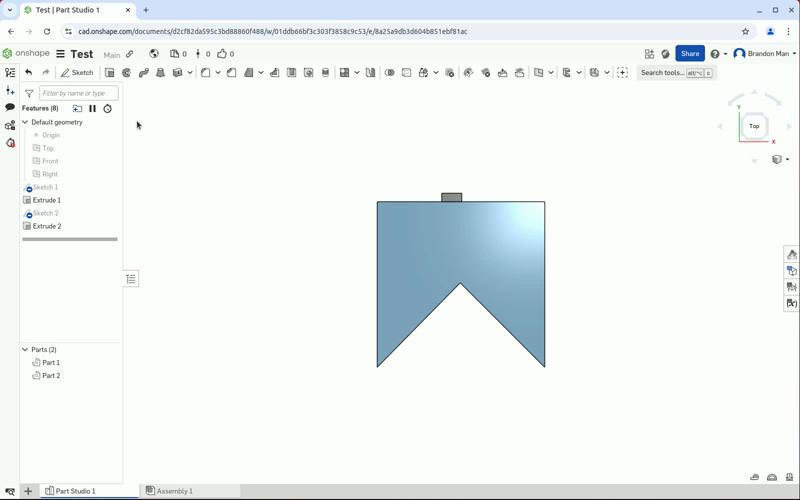
mouse_move(73, 189)
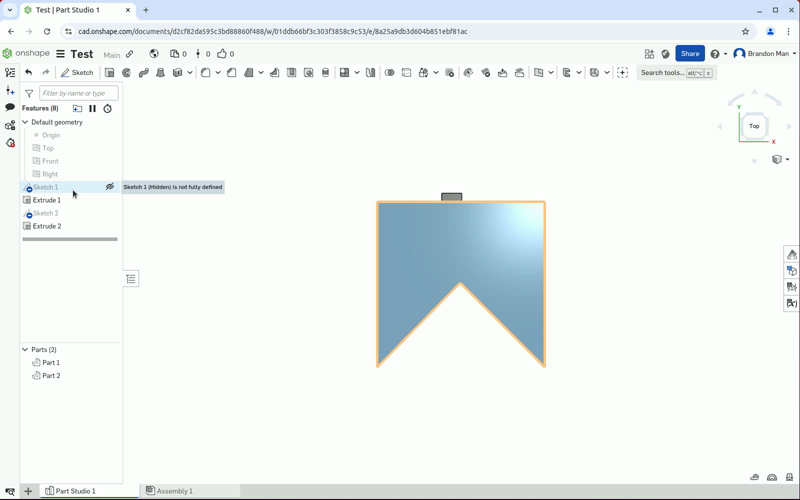
click(73, 189)
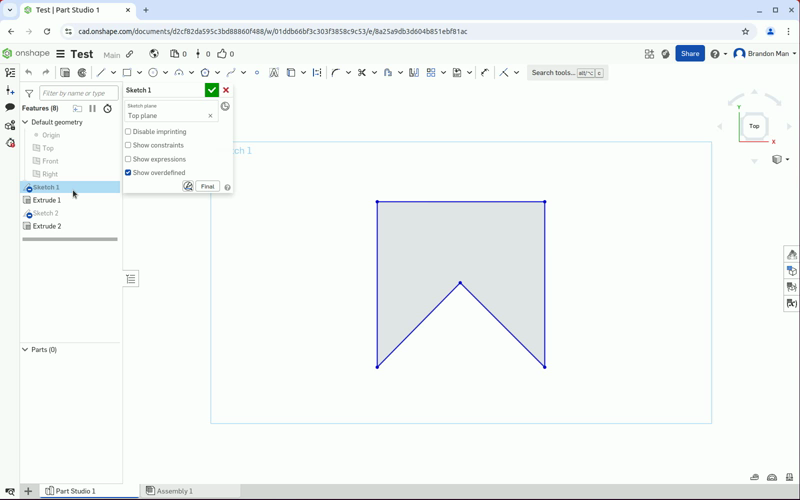
mouse_move(229, 92)
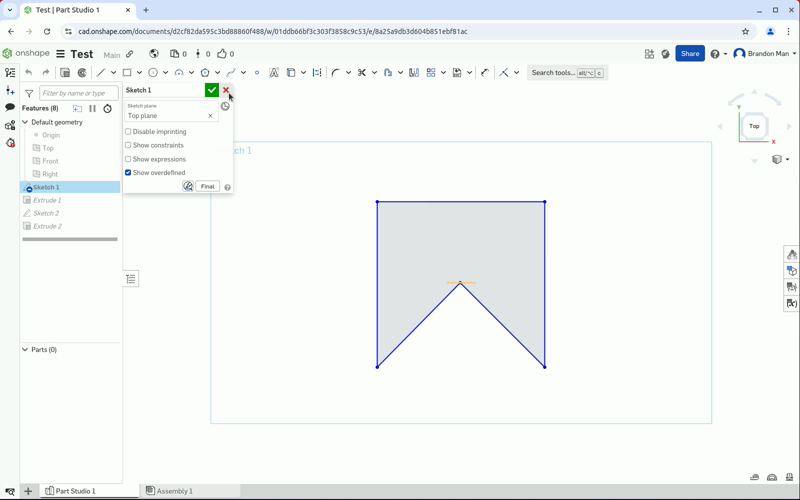
click(229, 92)
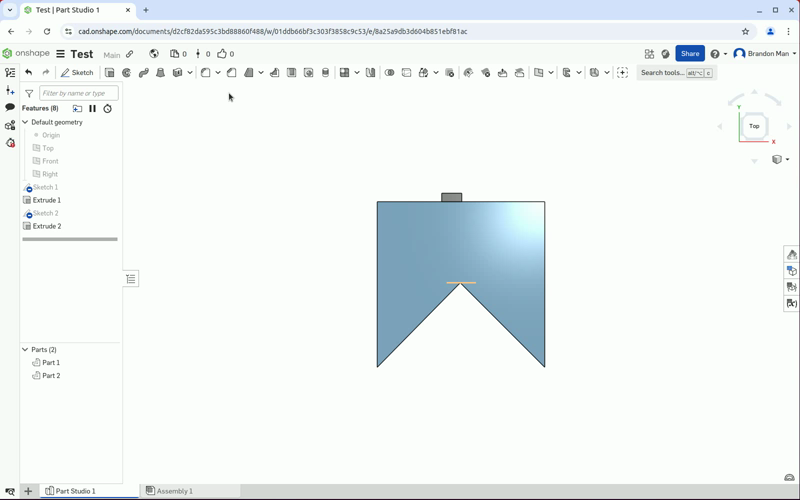
mouse_move(73, 352)
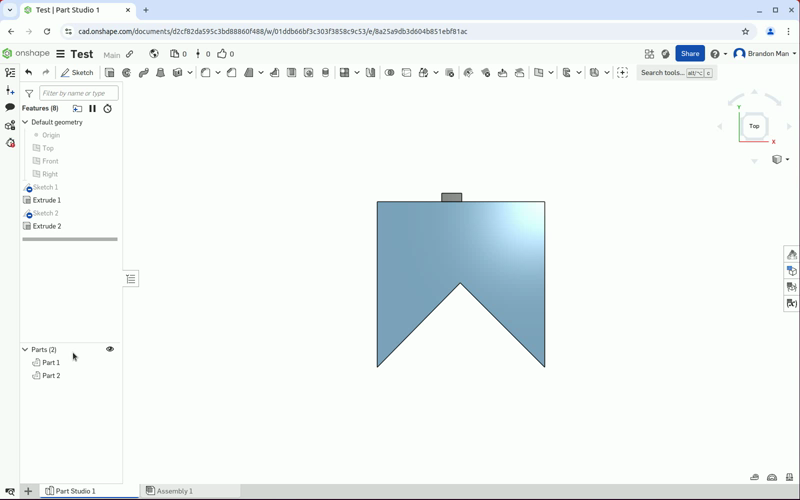
key(y)
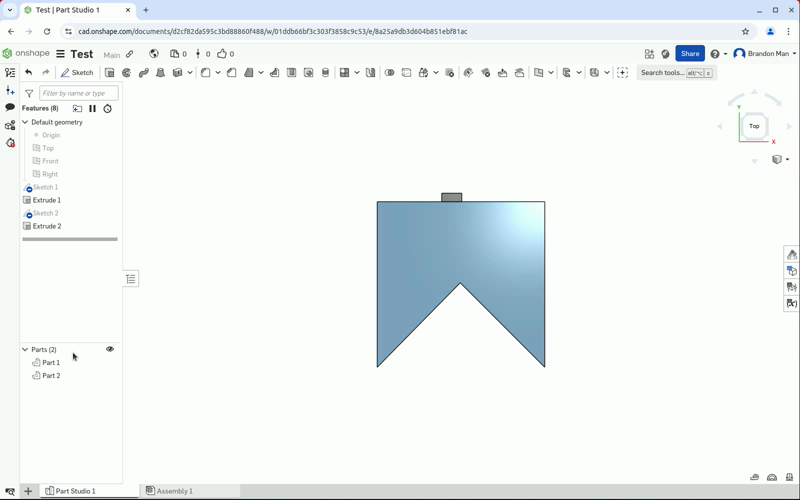
key(shift+p)
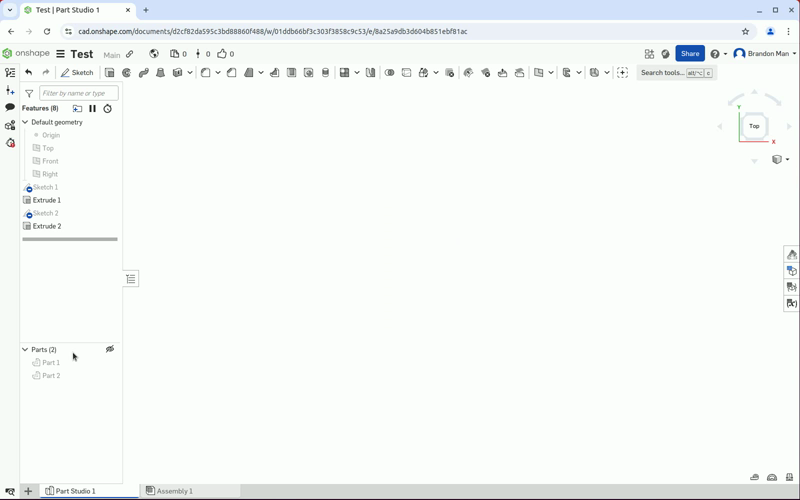
key(space)
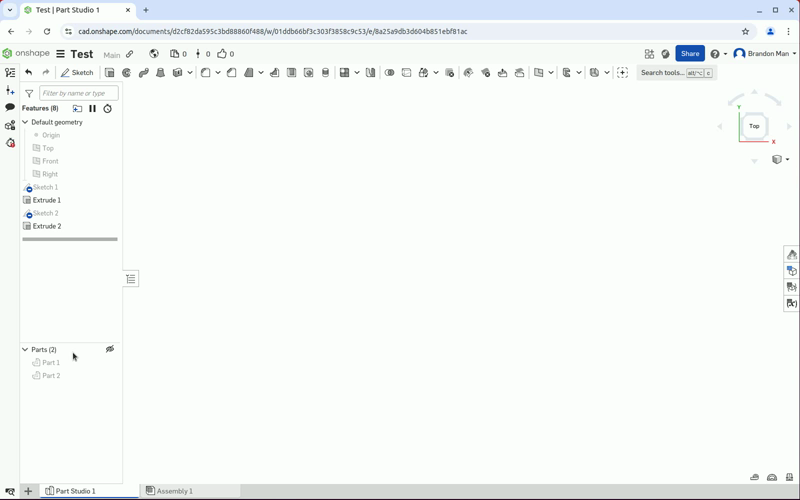
key_down(shift)
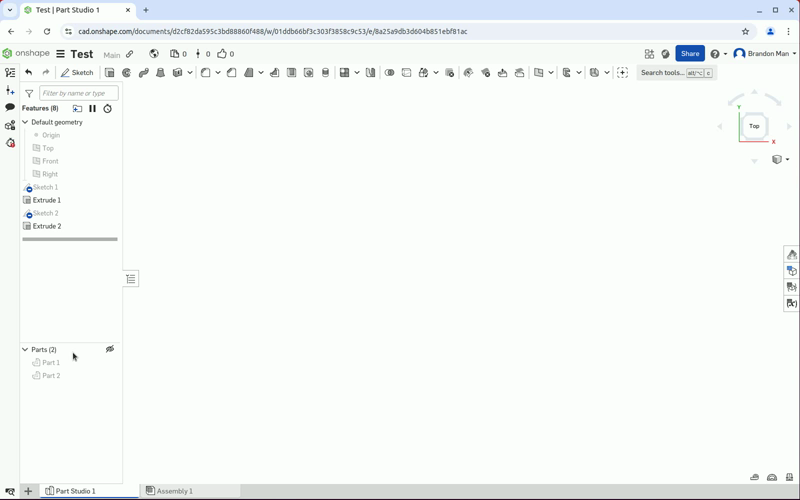
key(up)
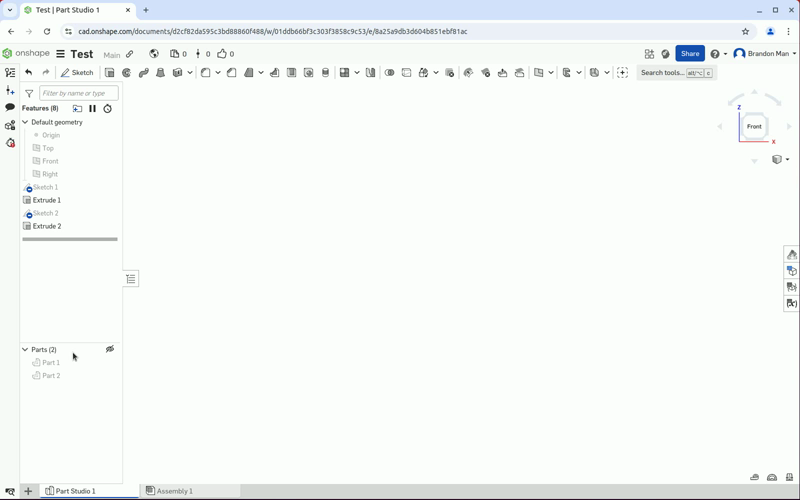
key_up(shift)
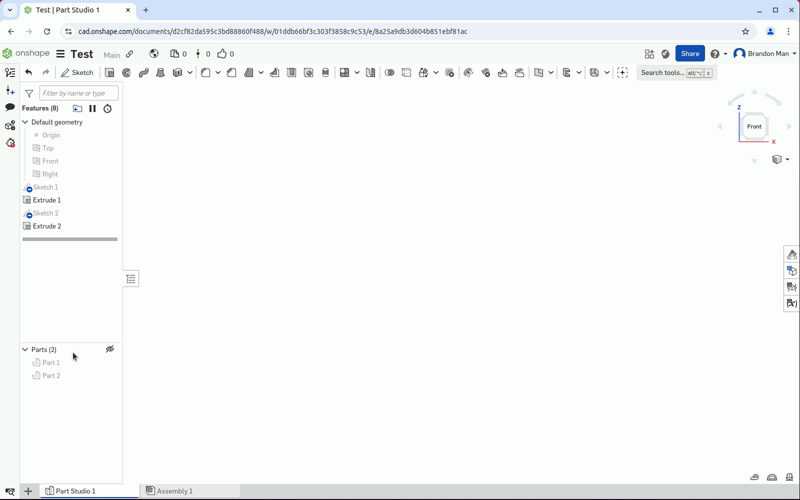
key(space)
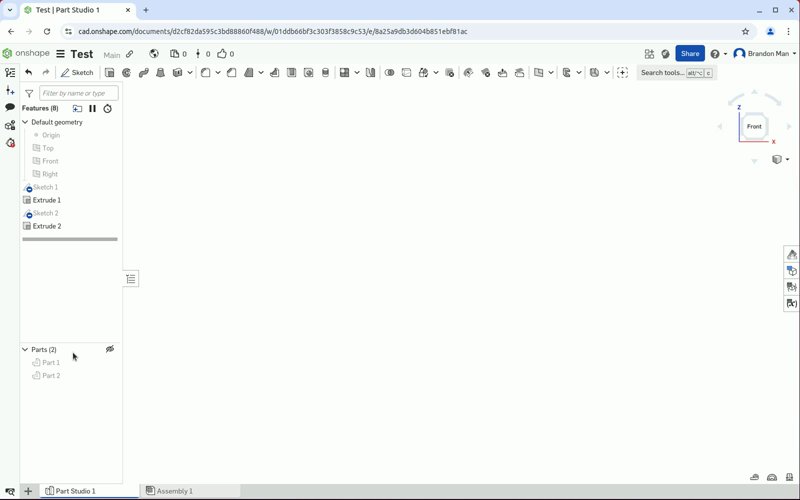
key_down(shift)
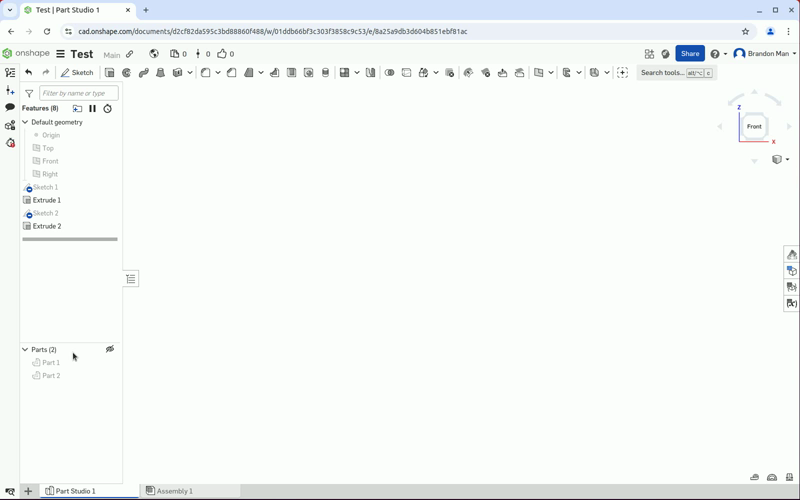
key(left)
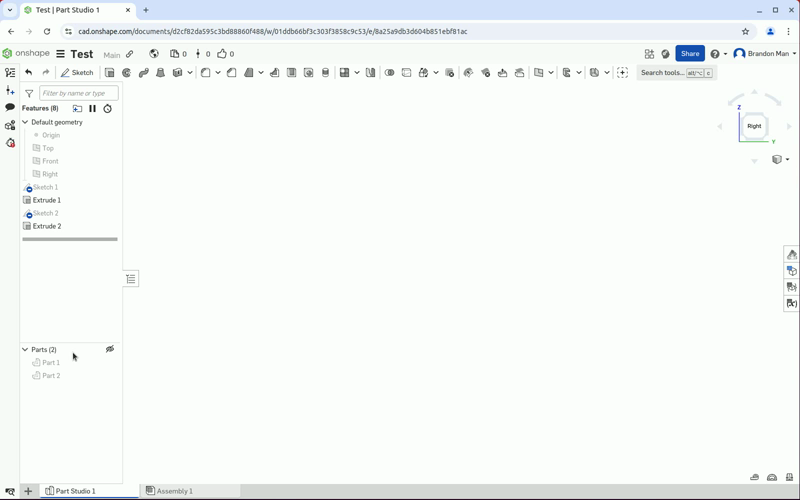
key_up(shift)
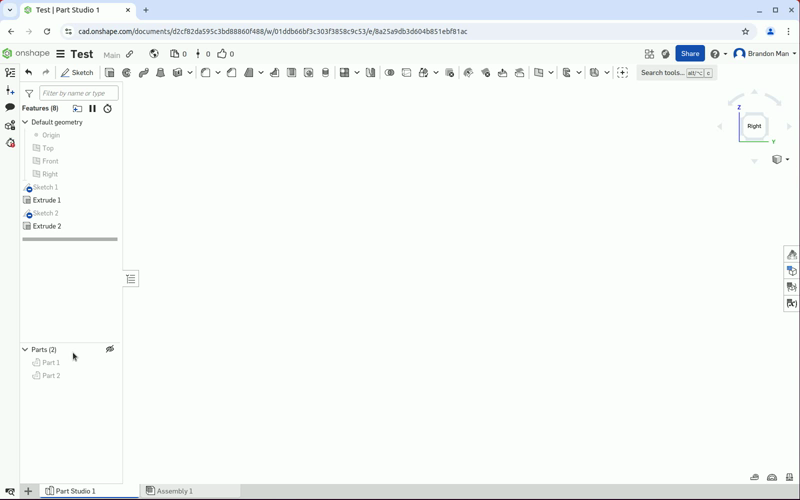
mouse_move(73, 352)
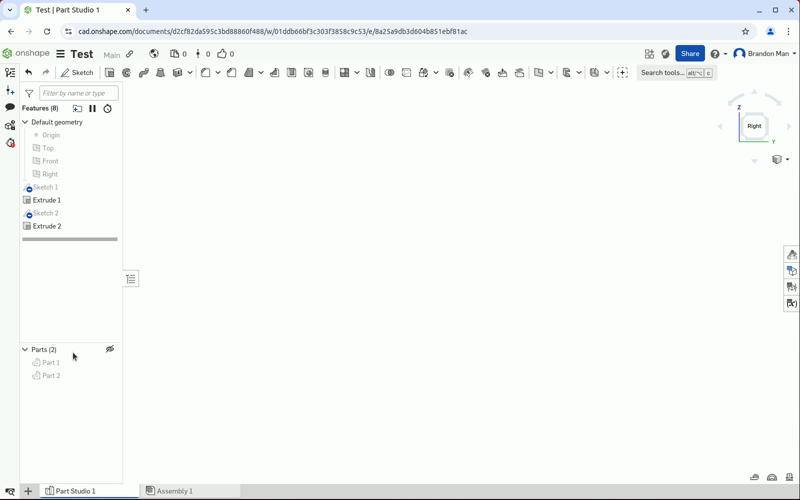
key(shift+y)
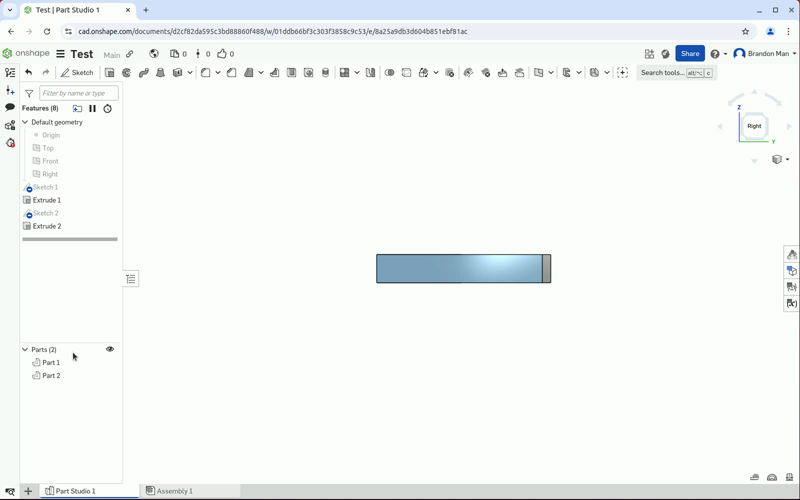
mouse_move(541, 75)
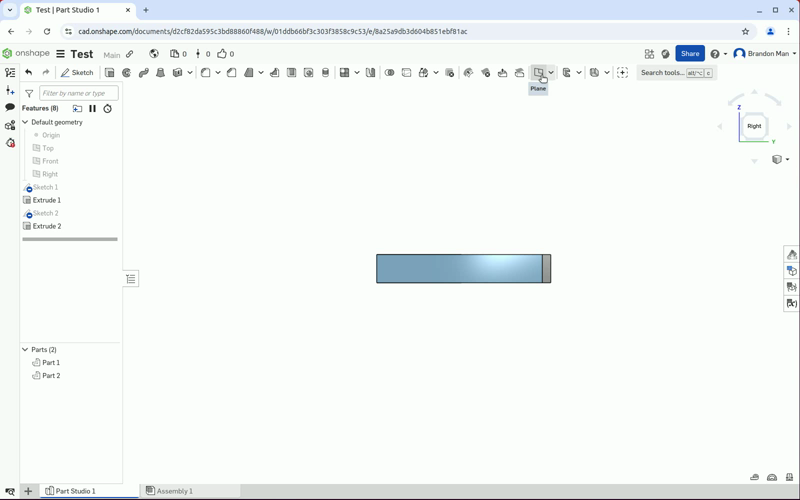
click(541, 75)
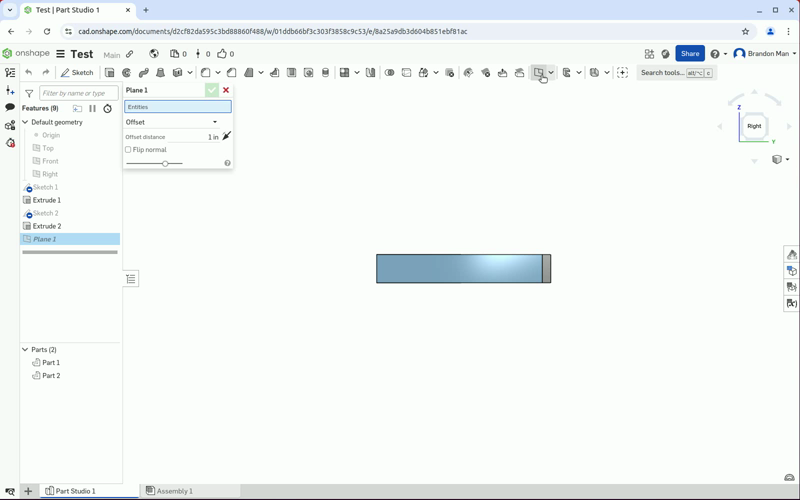
mouse_move(73, 176)
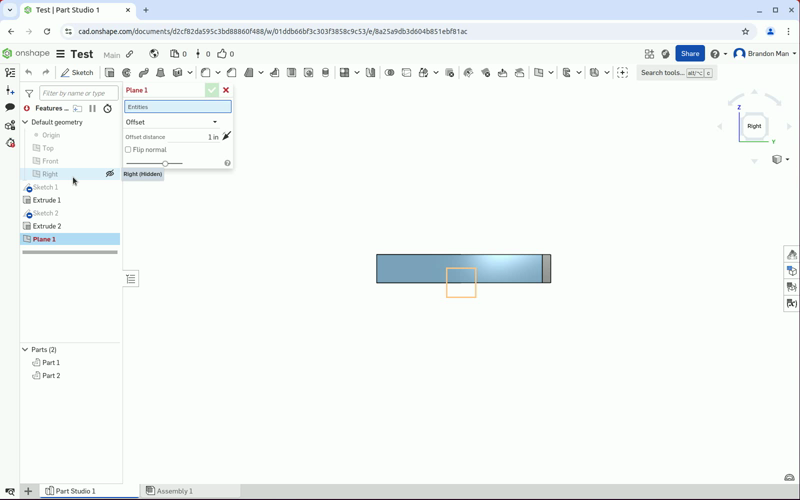
click(73, 176)
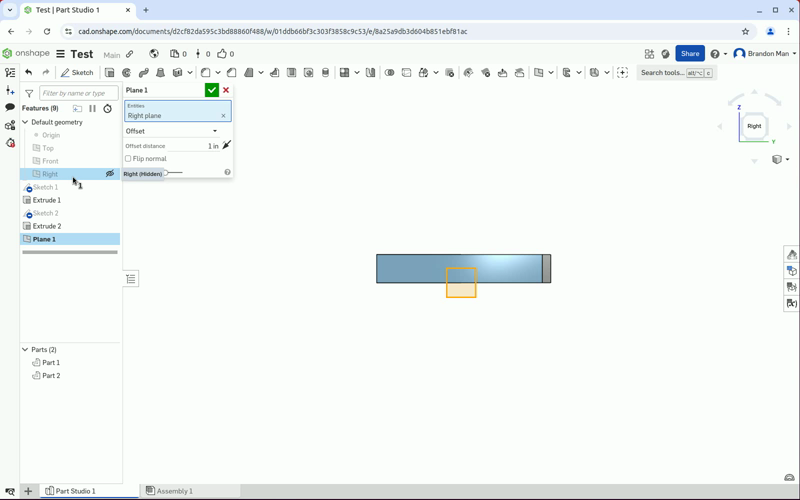
key(tab, 2)
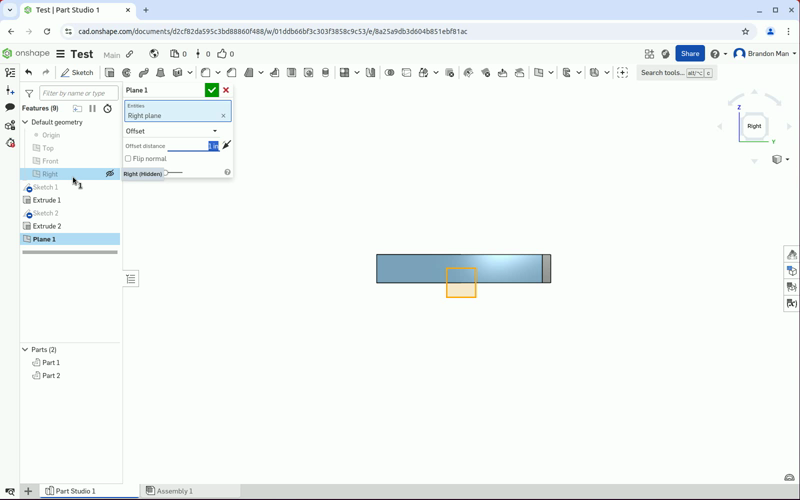
text(17.316)
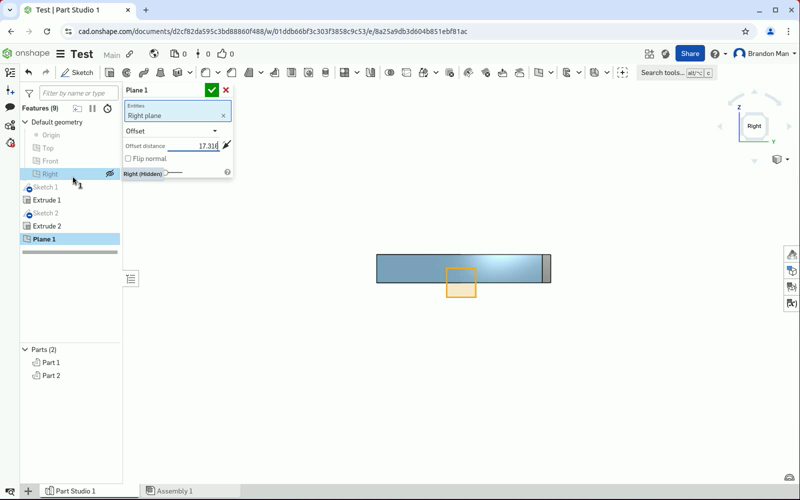
key(enter, 2)
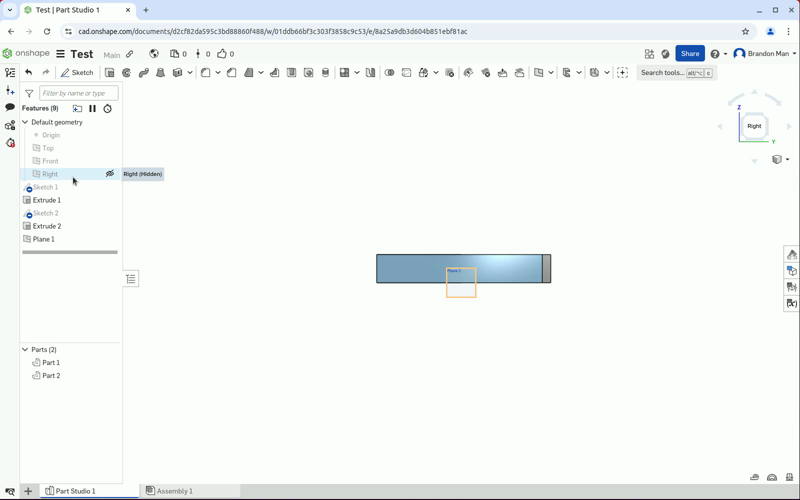
key(shift+s)
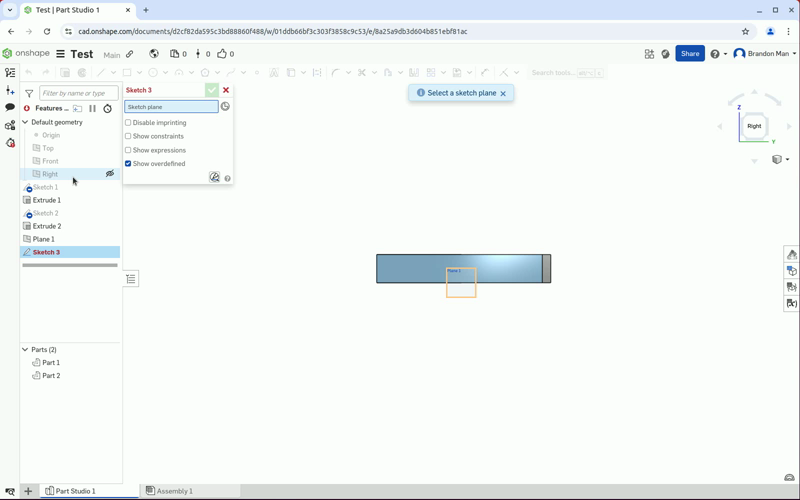
mouse_move(73, 241)
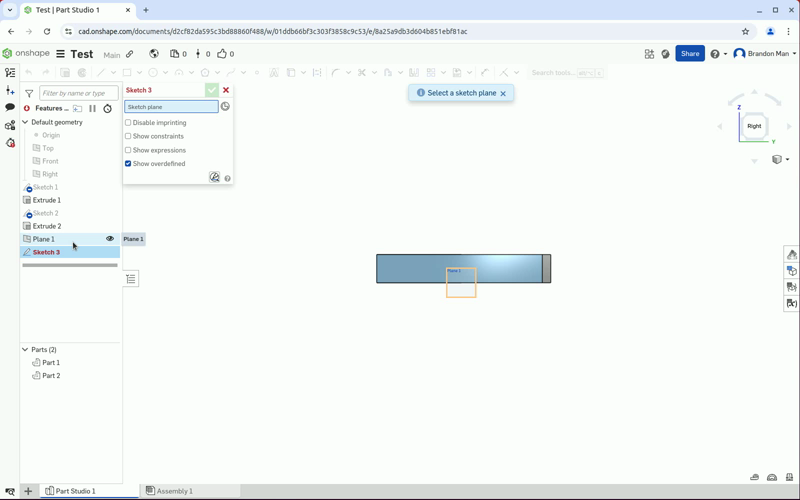
click(73, 241)
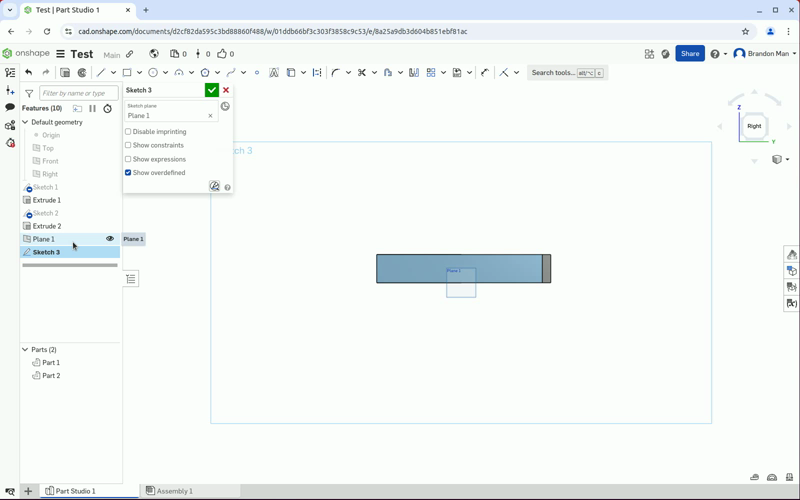
mouse_move(73, 352)
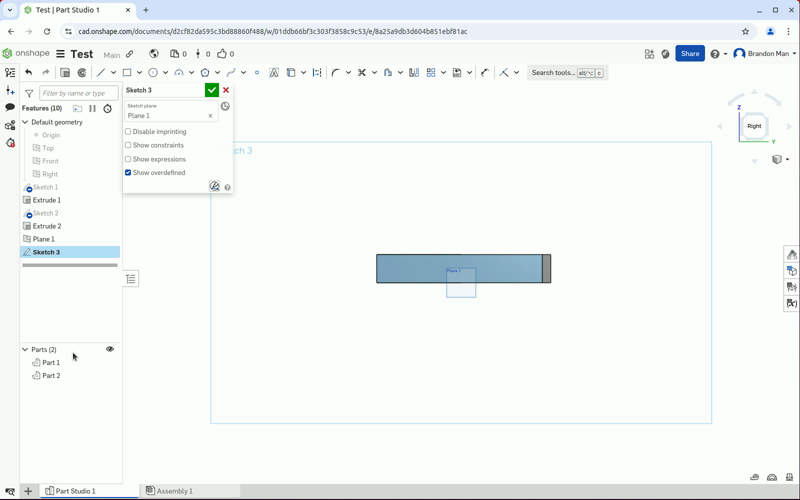
key(y)
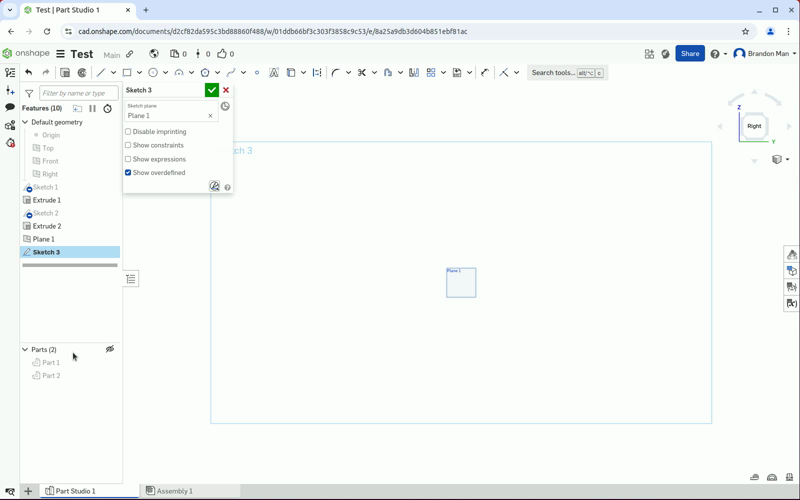
key(l)
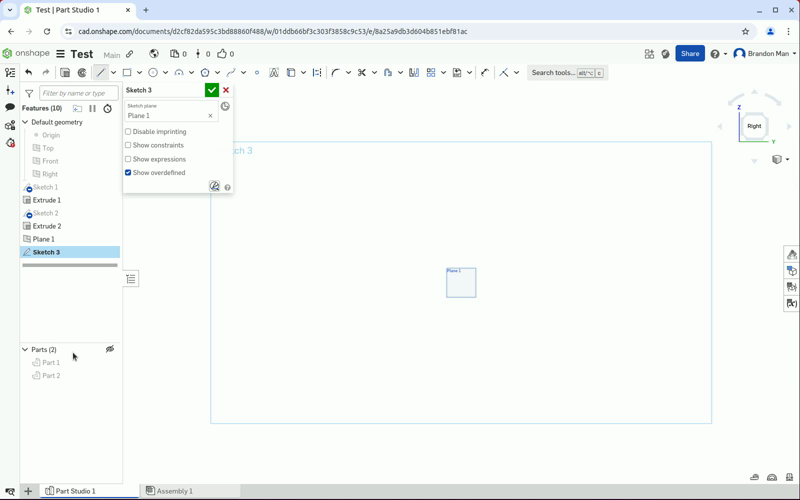
key_down(shift)
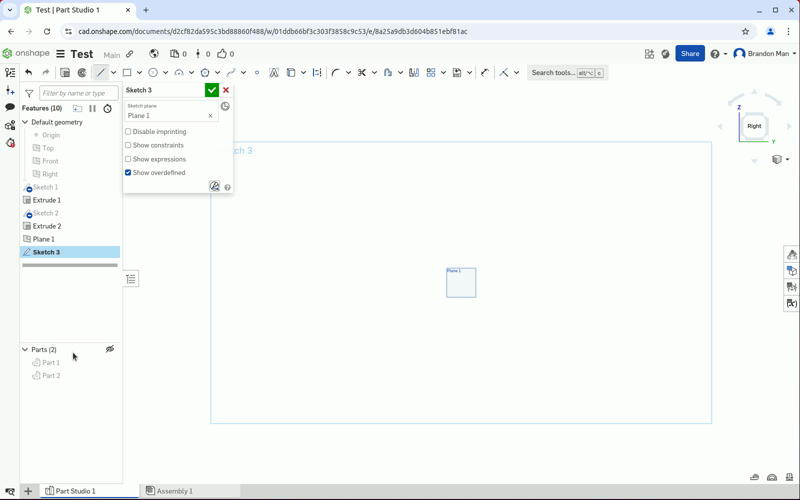
mouse_move(466, 254)
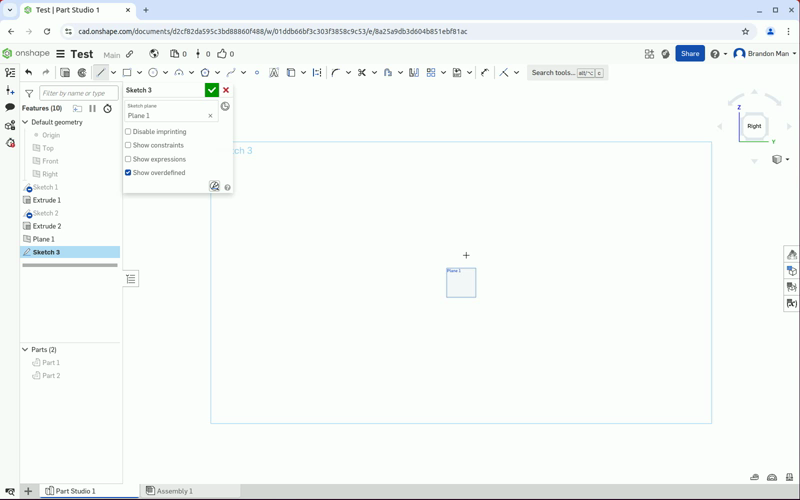
click(466, 254)
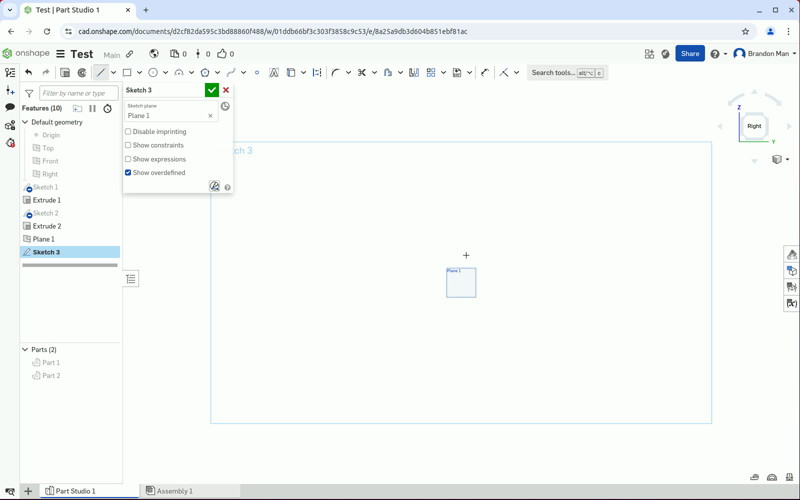
key_up(shift)
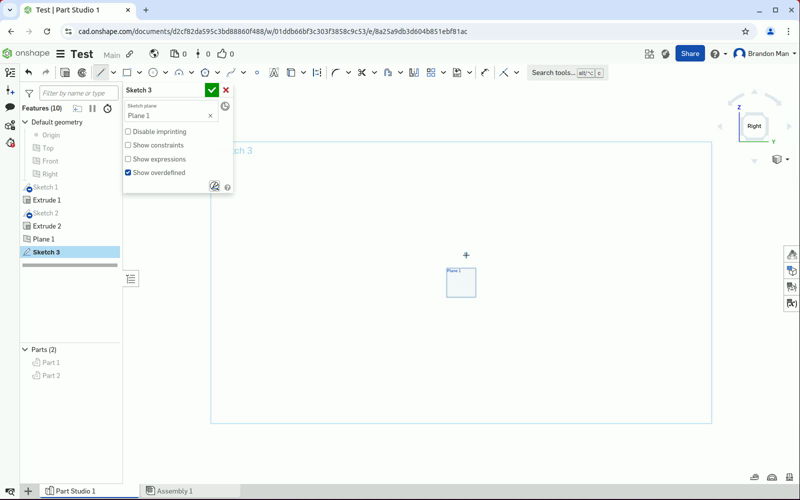
key_down(shift)
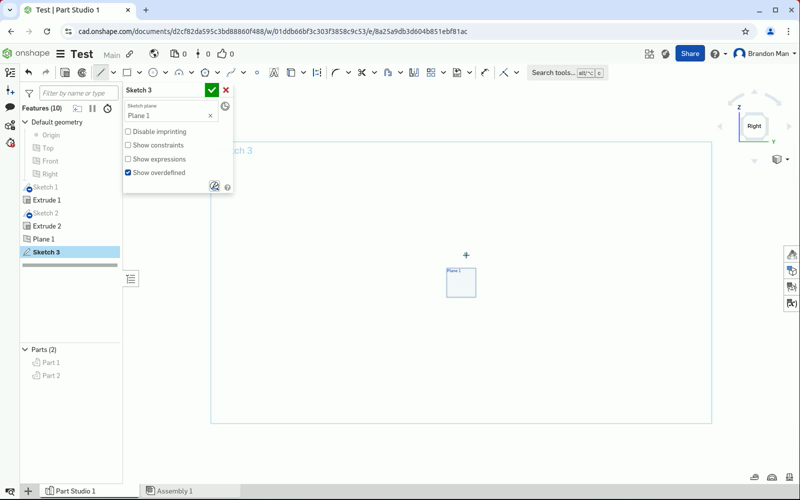
mouse_move(496, 254)
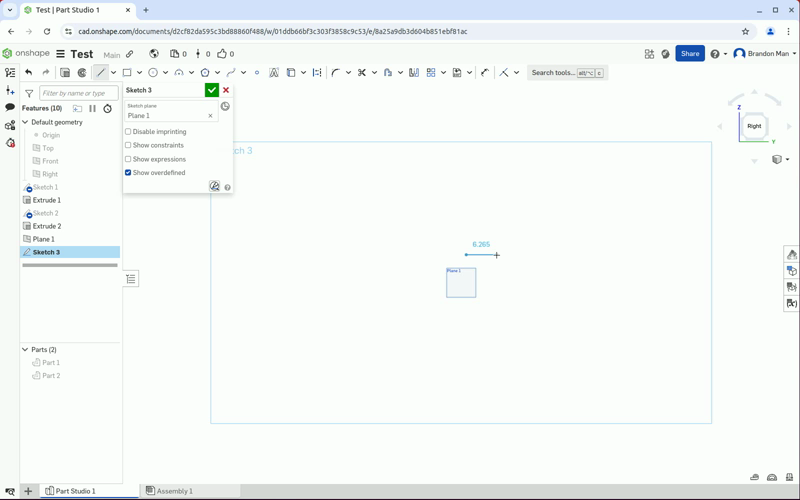
mouse_move(518, 254)
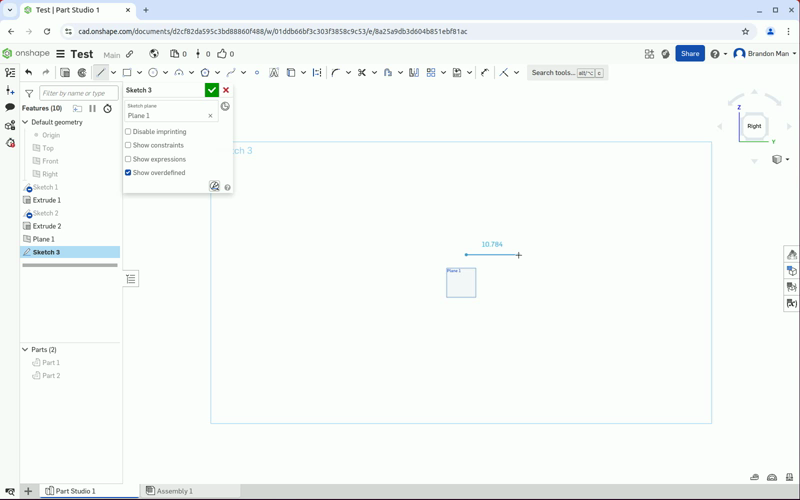
click(518, 254)
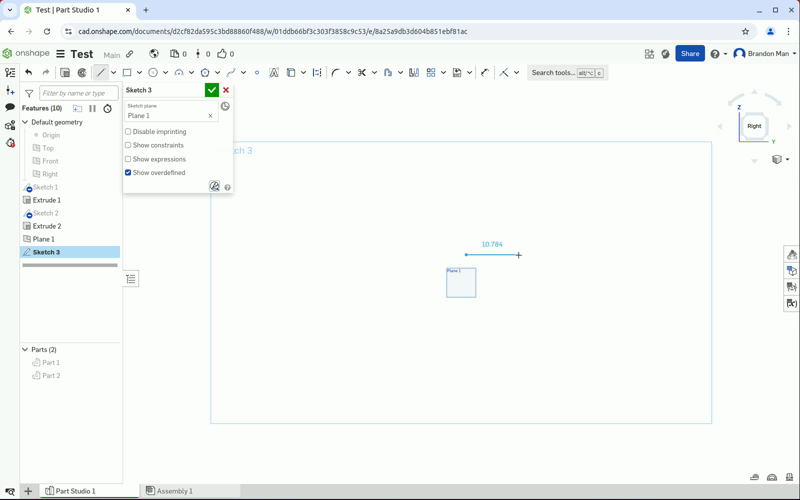
key_up(shift)
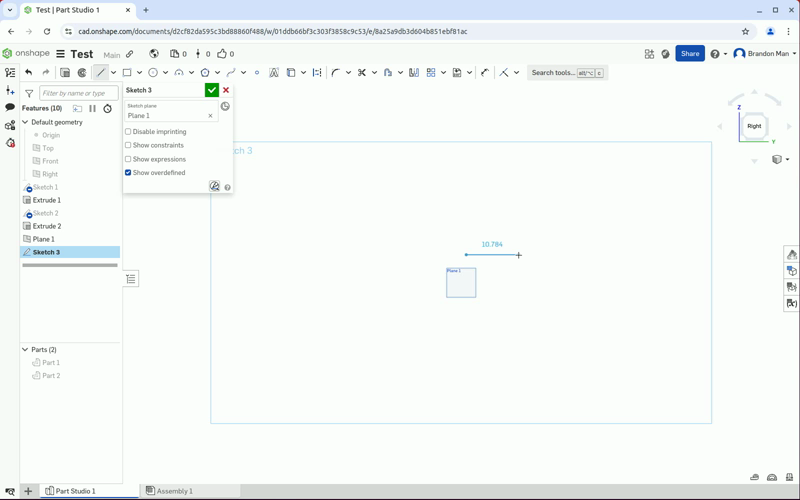
key(esc)
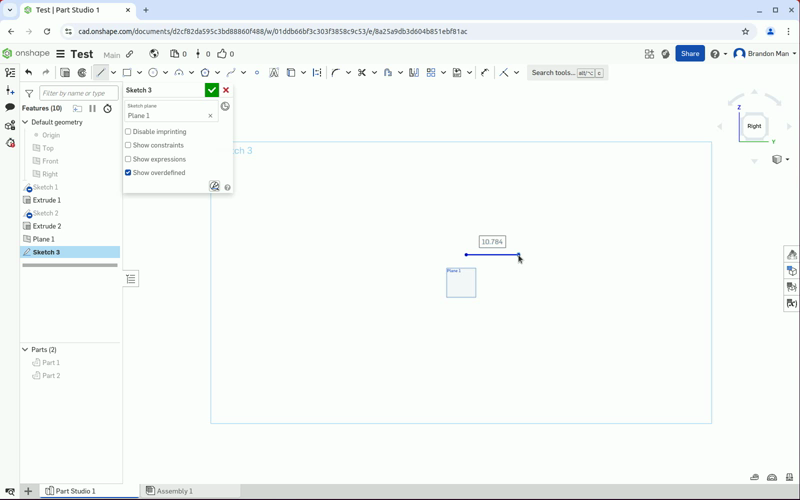
key(a)
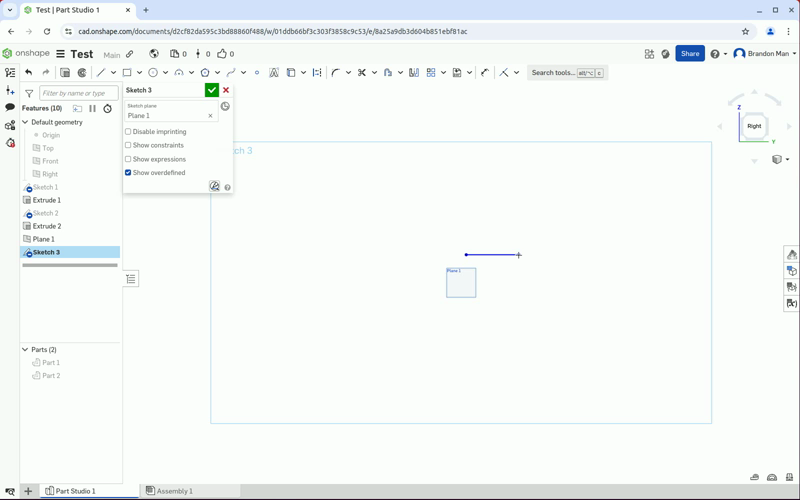
mouse_move(518, 254)
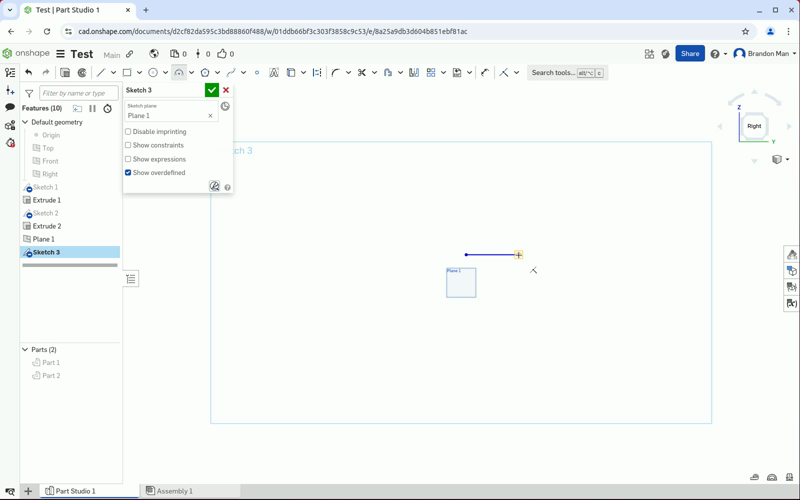
click(518, 254)
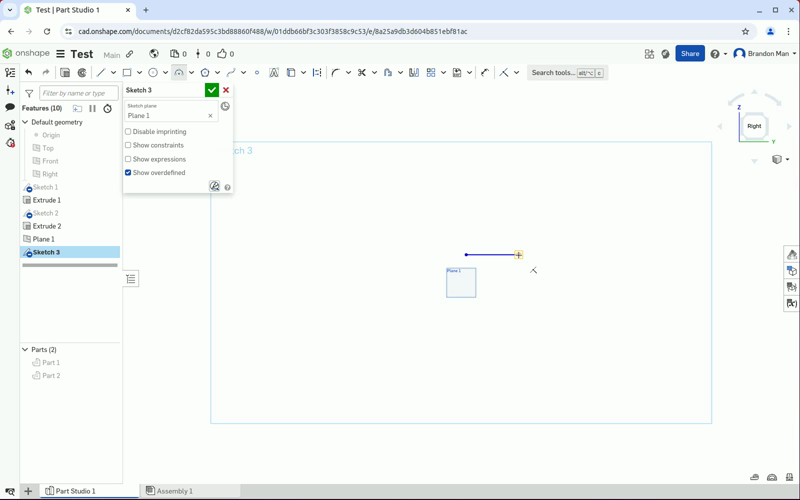
mouse_move(466, 254)
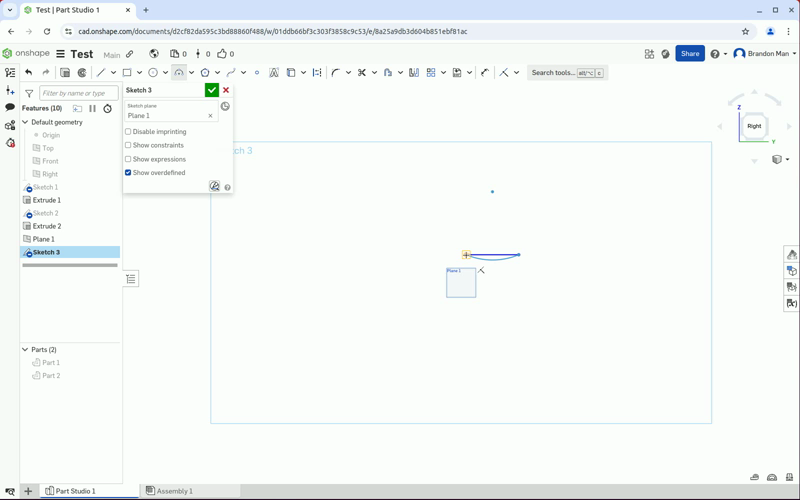
click(466, 254)
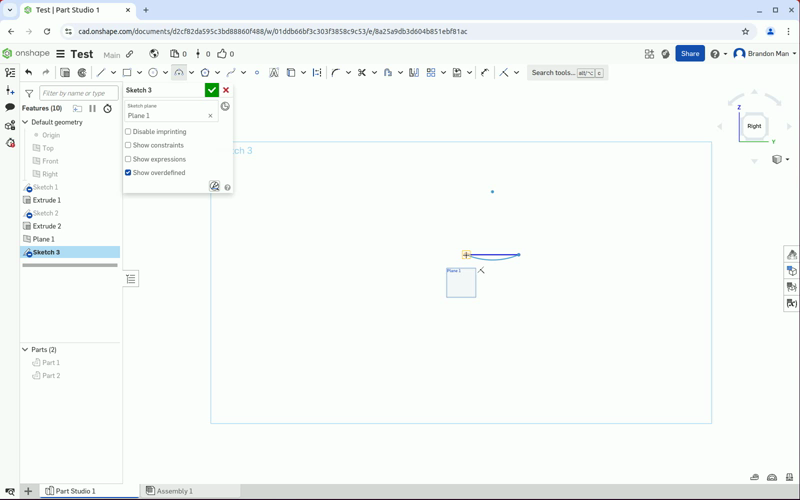
key_down(shift)
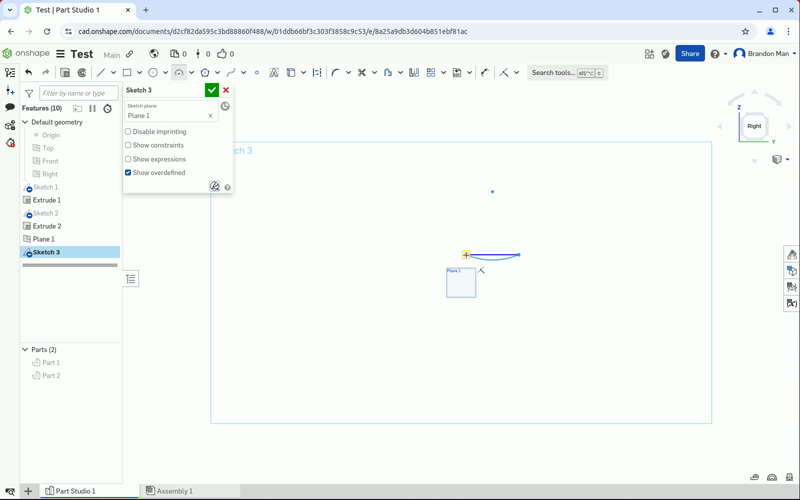
mouse_move(492, 239)
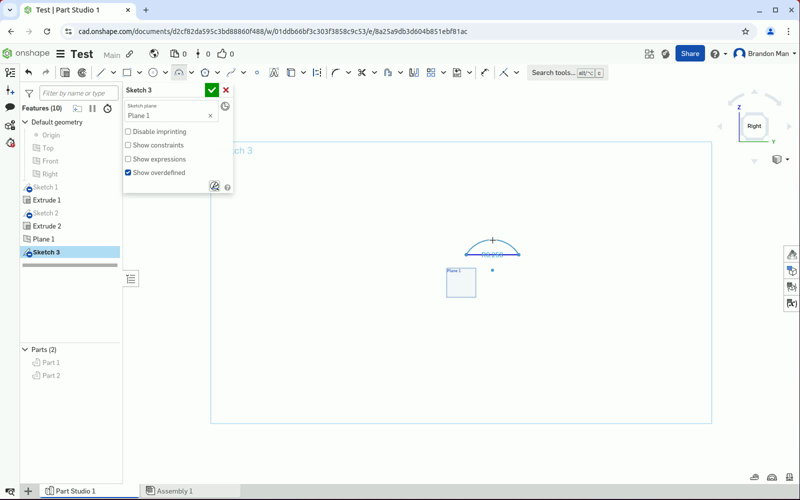
click(492, 239)
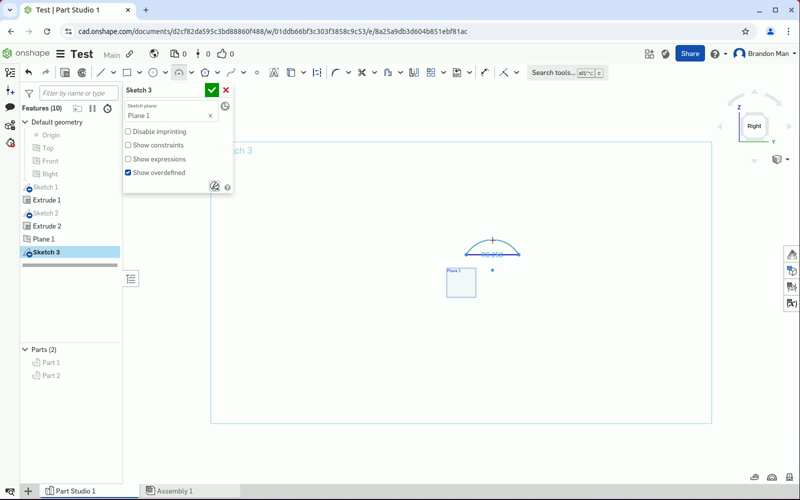
key_up(shift)
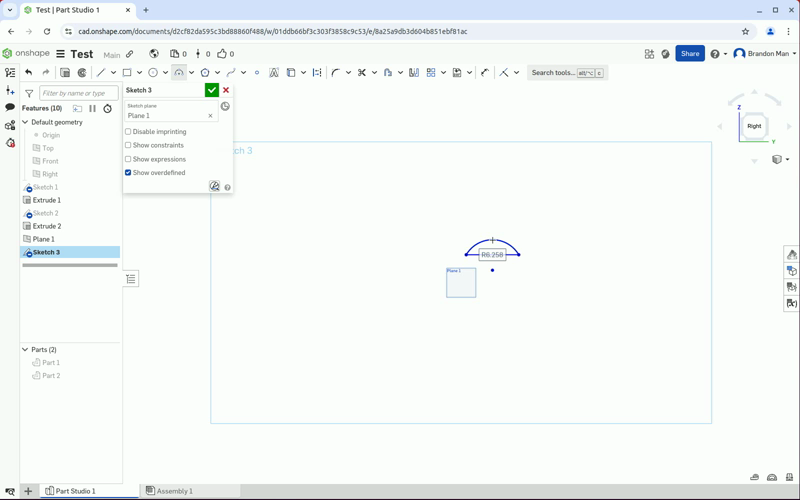
key(esc)
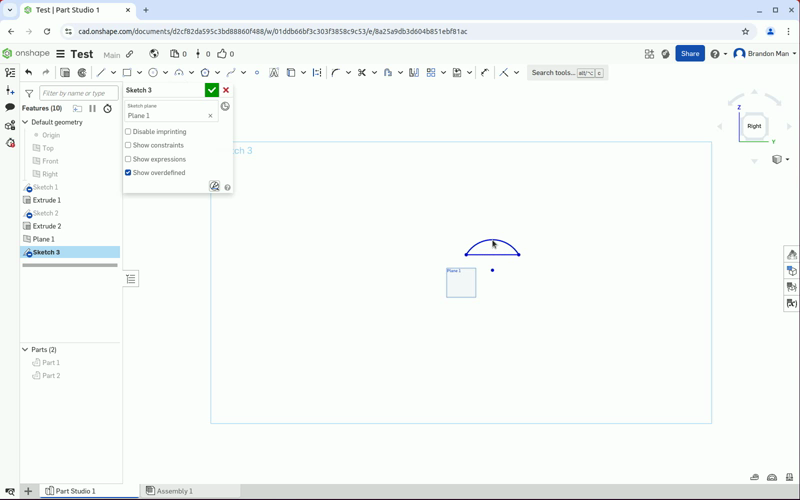
mouse_move(488, 247)
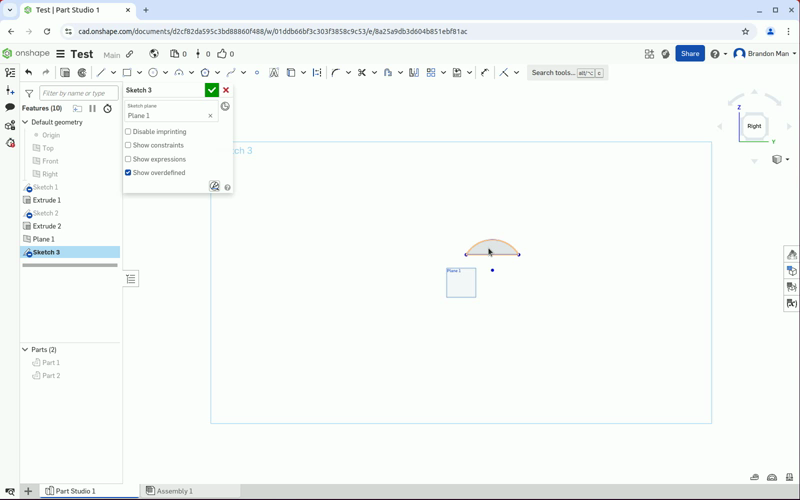
scroll(6)
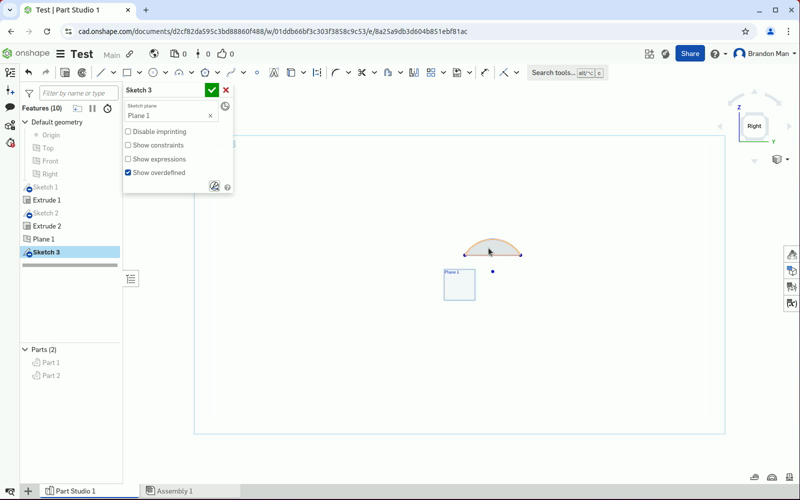
scroll(6)
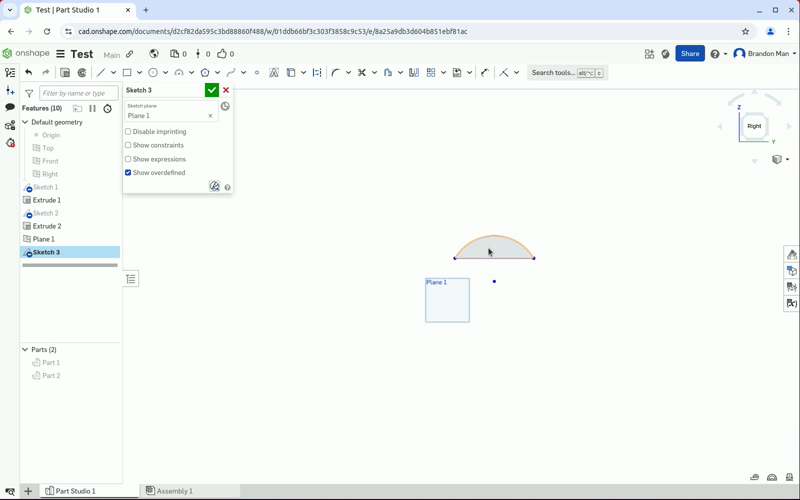
scroll(6)
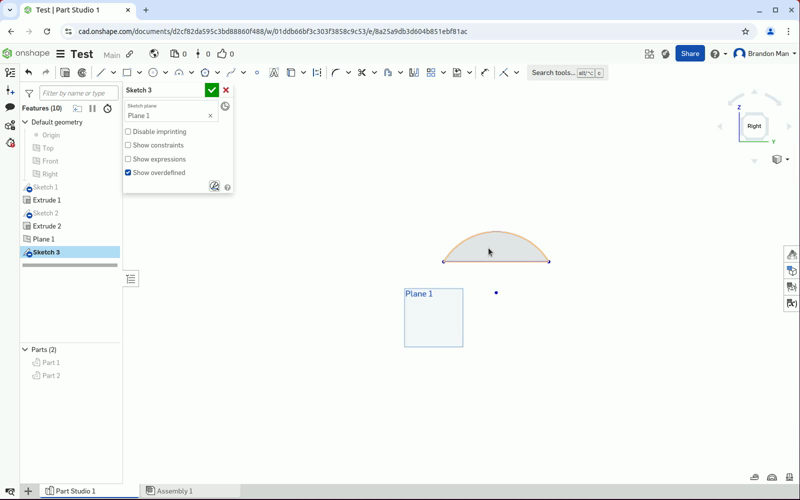
scroll(6)
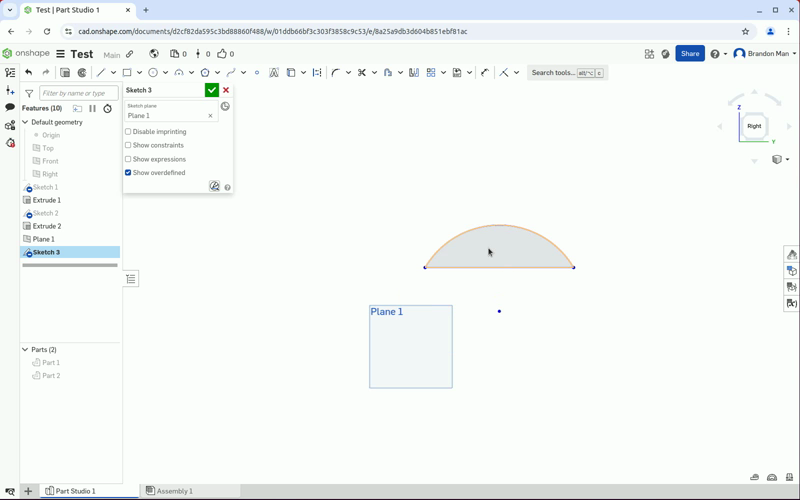
scroll(6)
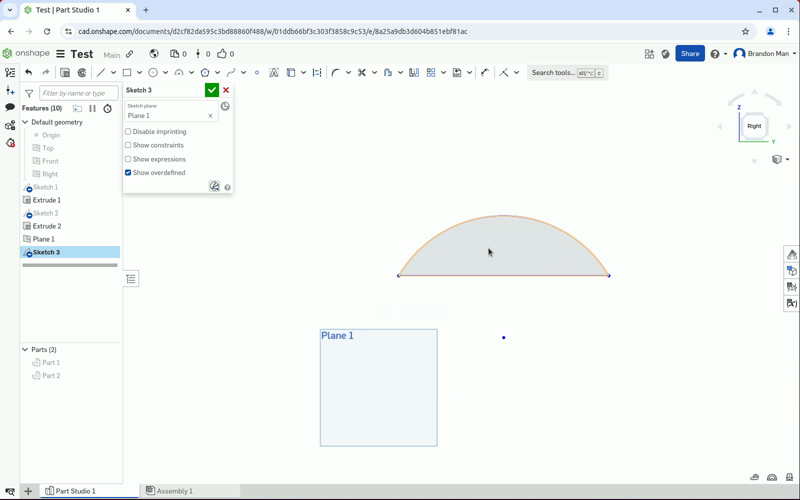
scroll(6)
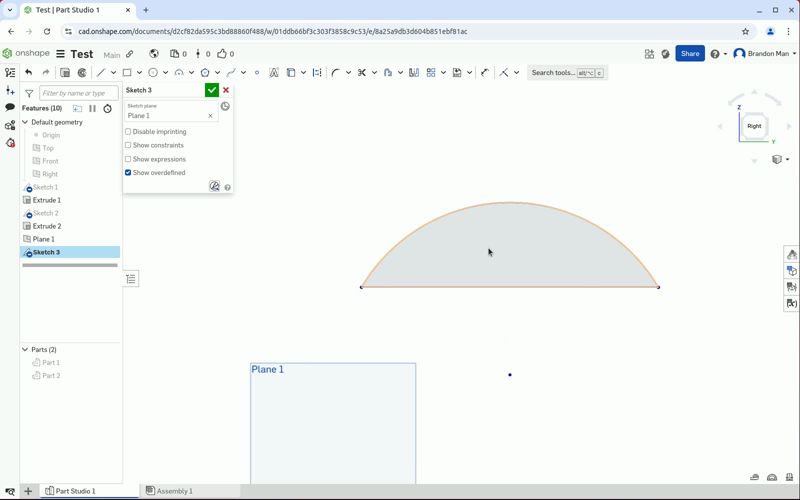
scroll(6)
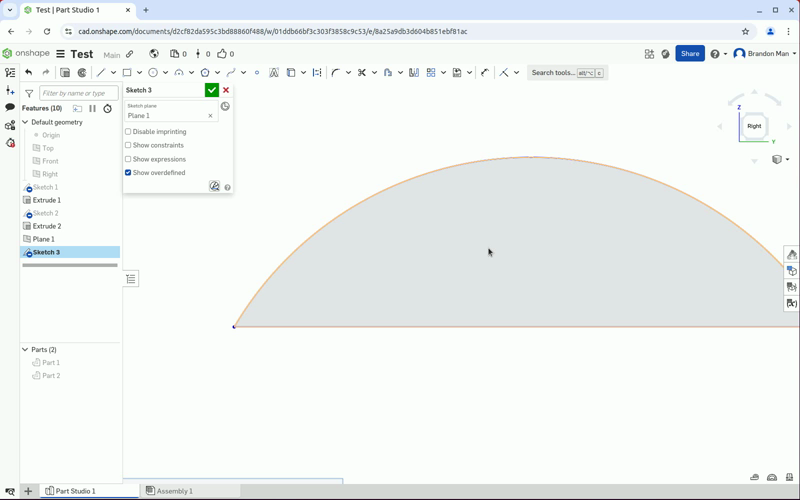
click(488, 247)
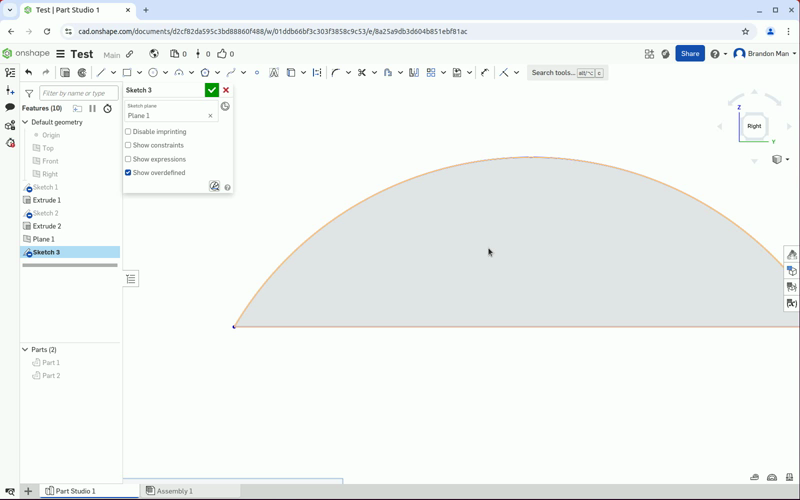
scroll(-6)
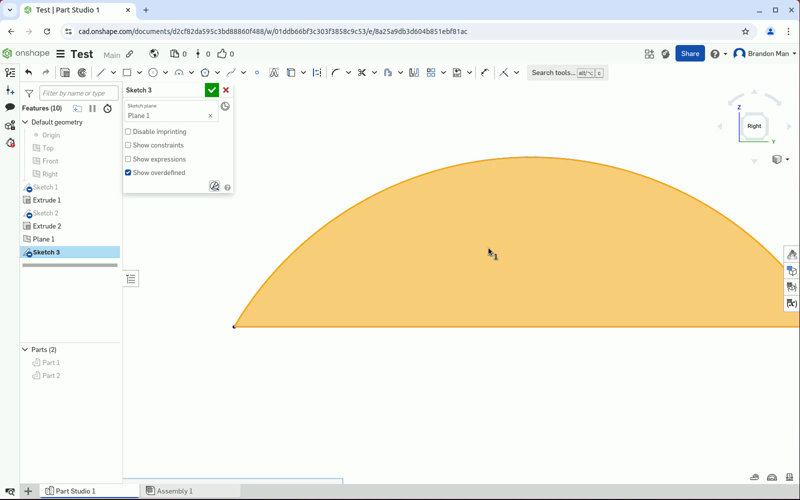
scroll(-6)
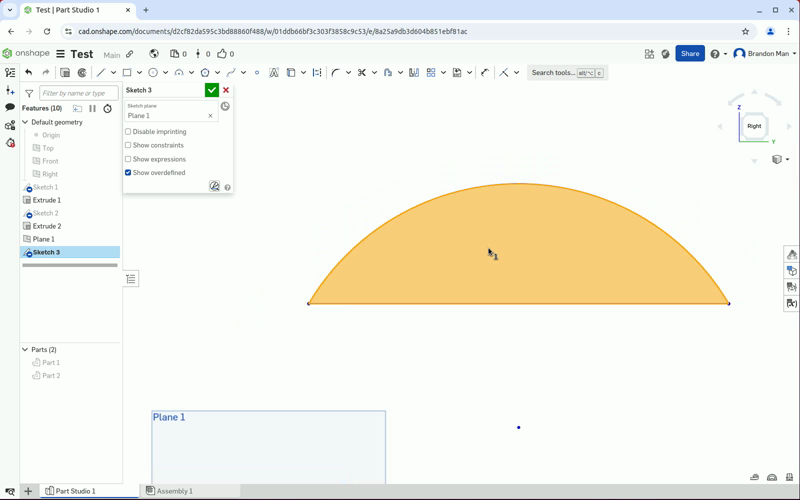
scroll(-6)
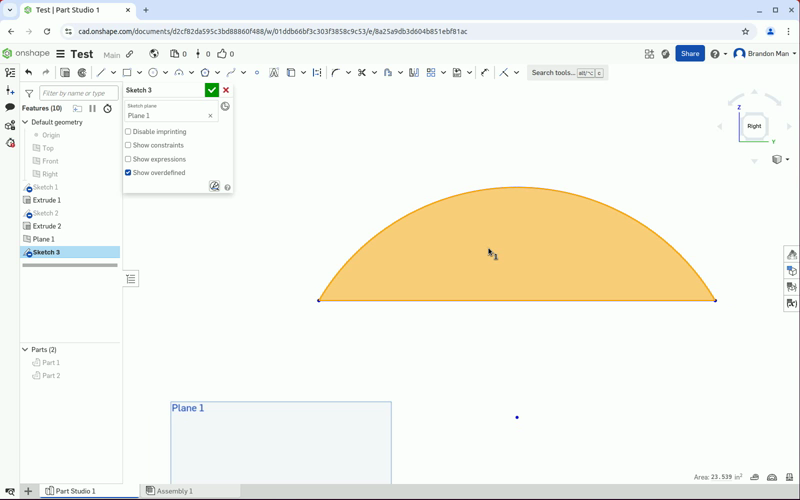
scroll(-6)
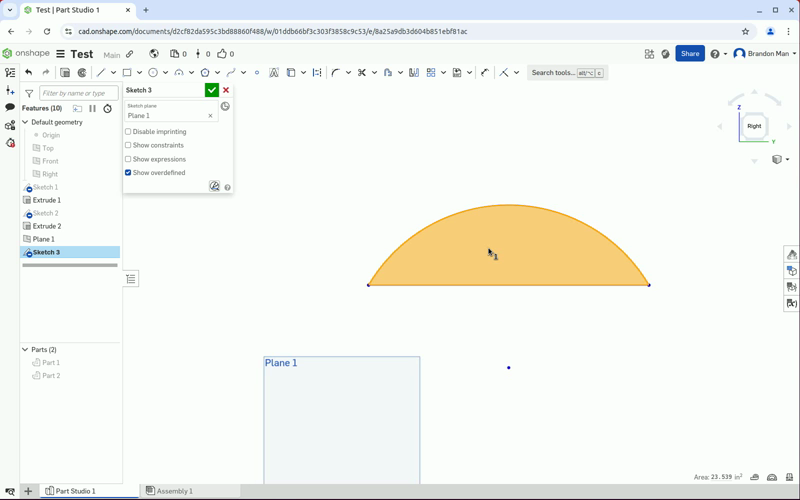
scroll(-6)
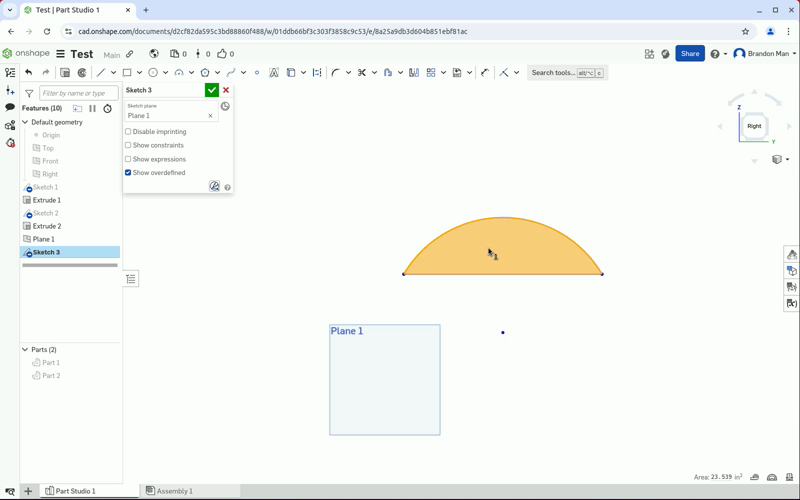
scroll(-6)
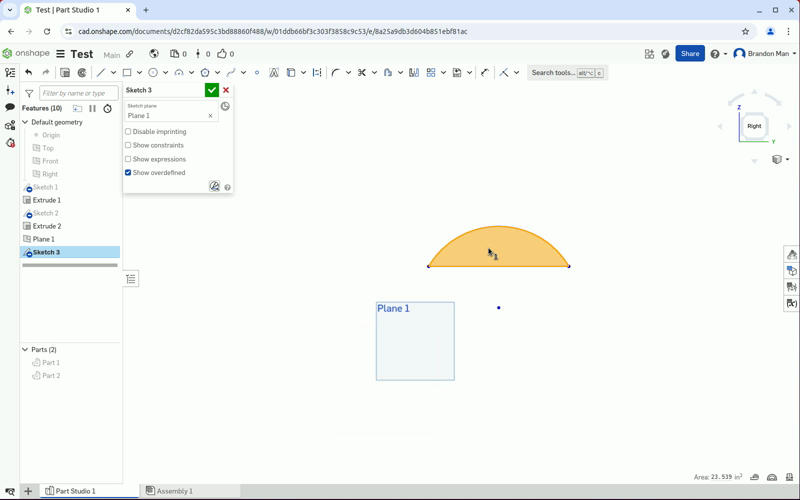
scroll(-6)
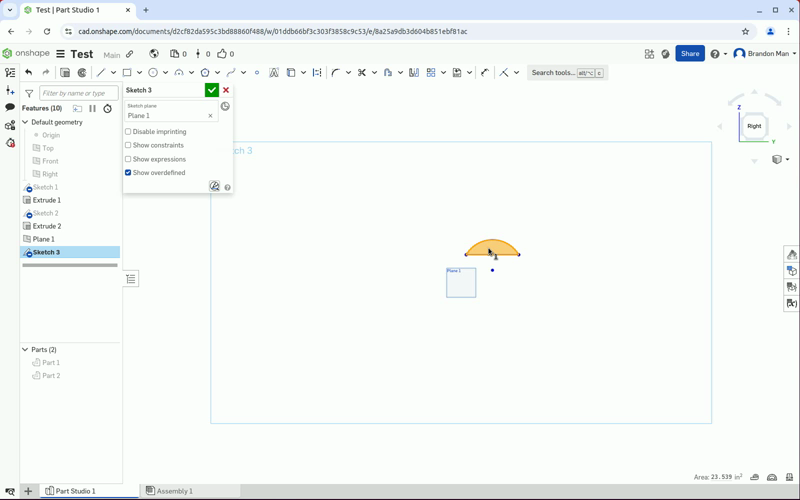
mouse_move(73, 352)
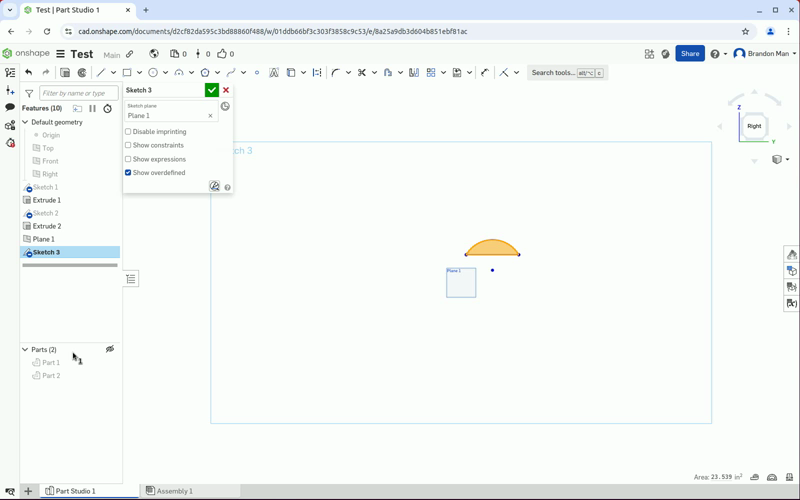
key(shift+y)
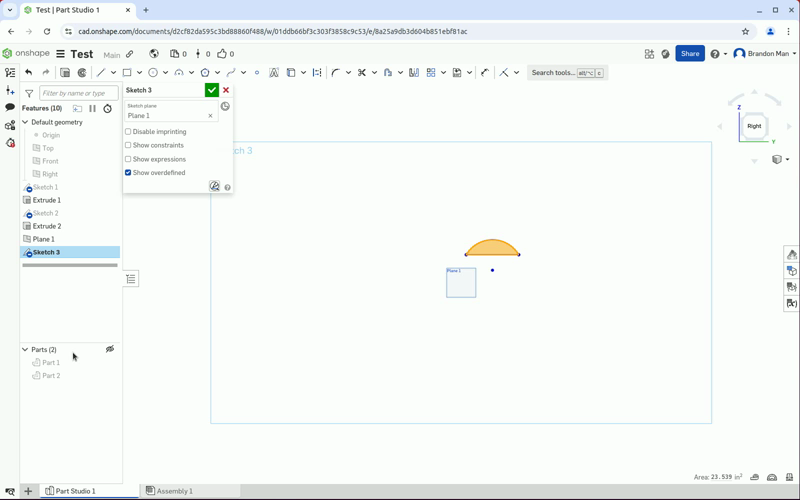
key(shift+e)
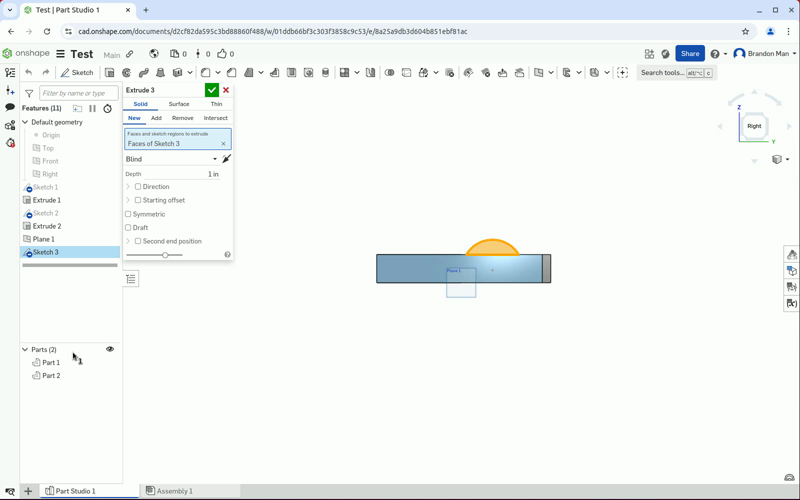
mouse_move(143, 106)
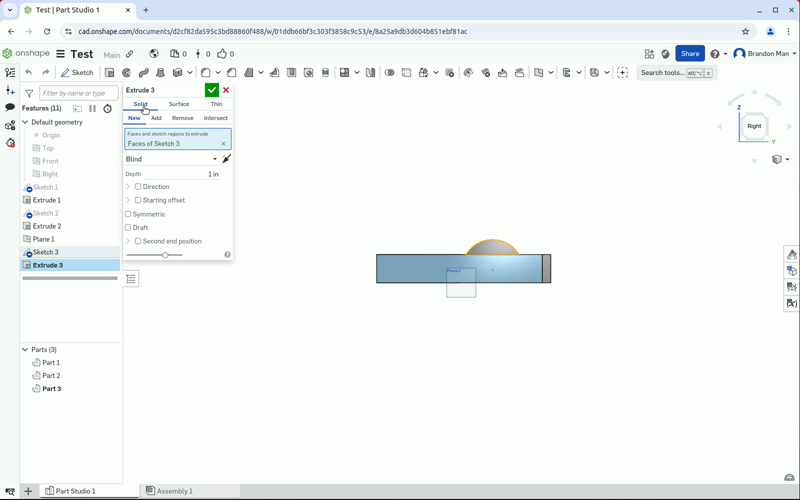
click(143, 106)
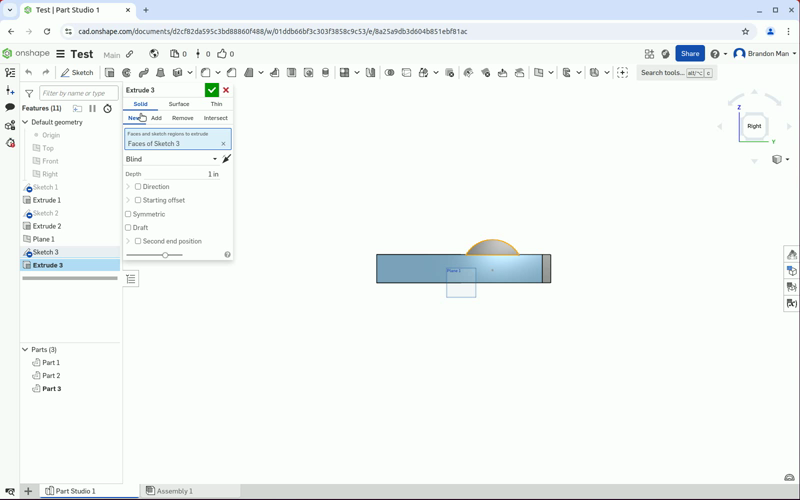
mouse_move(137, 120)
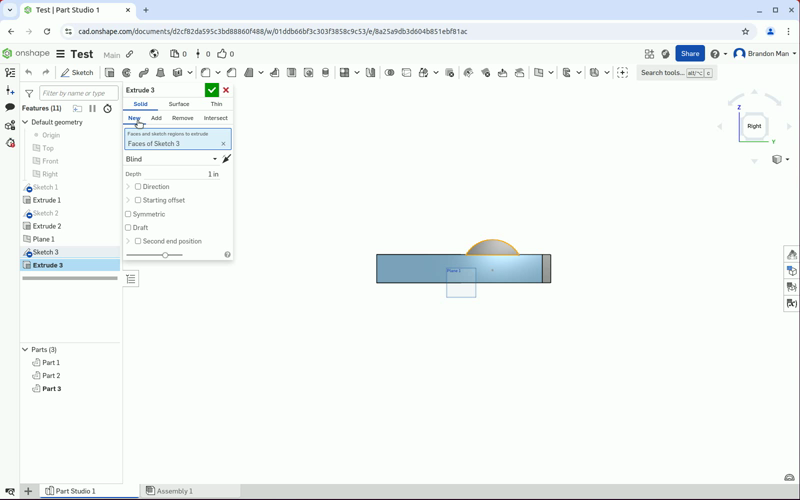
click(137, 120)
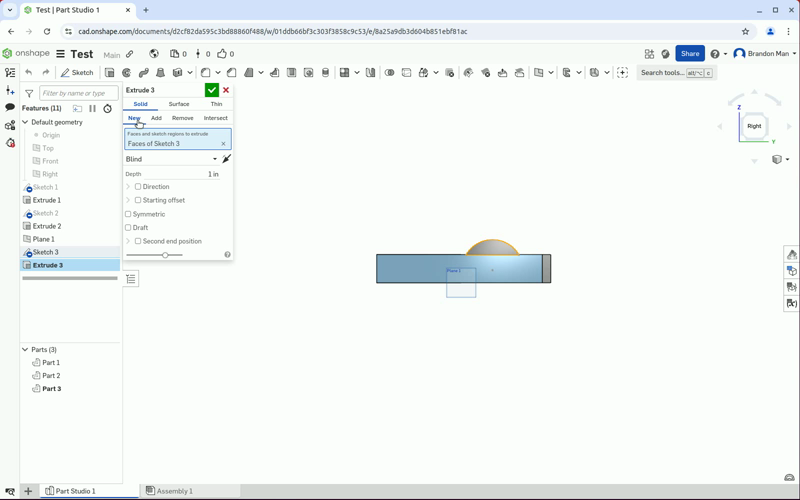
key(tab, 4)
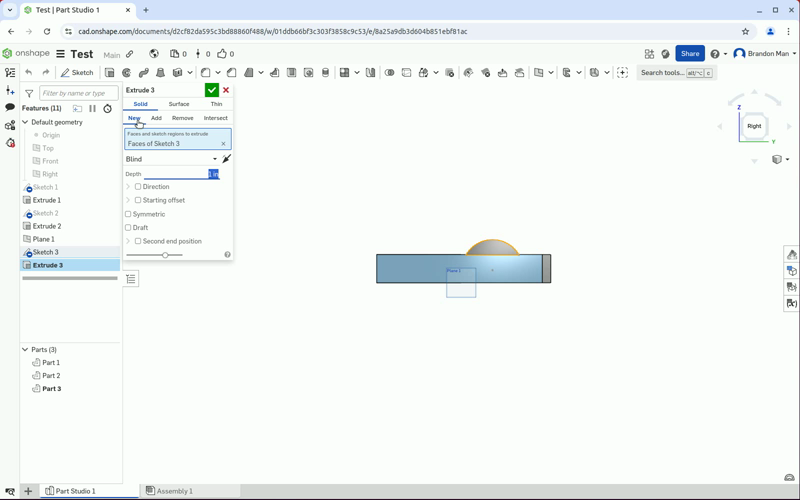
text(5.777)
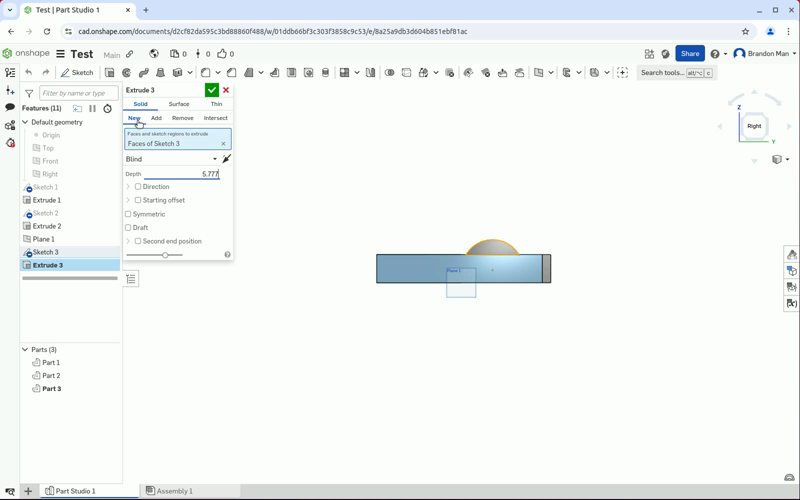
key(enter)
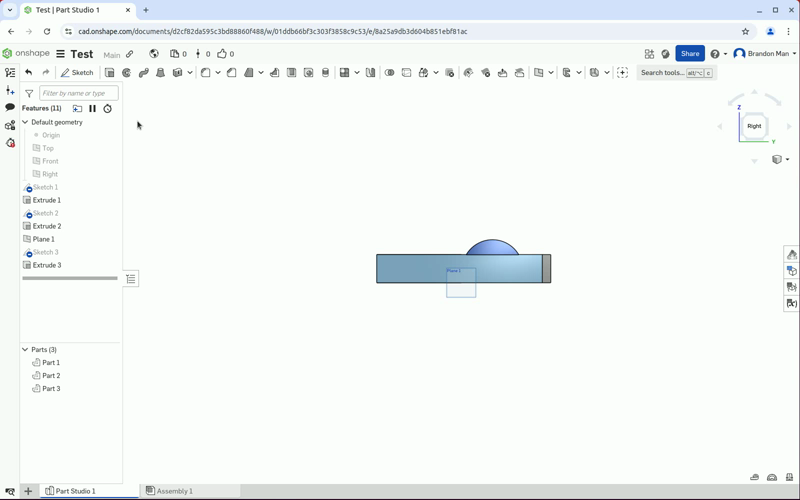
key(shift+h)
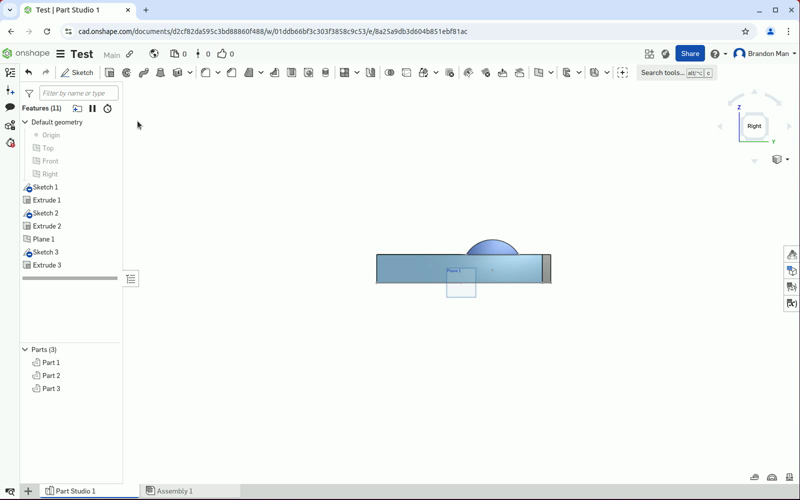
key(shift+h)
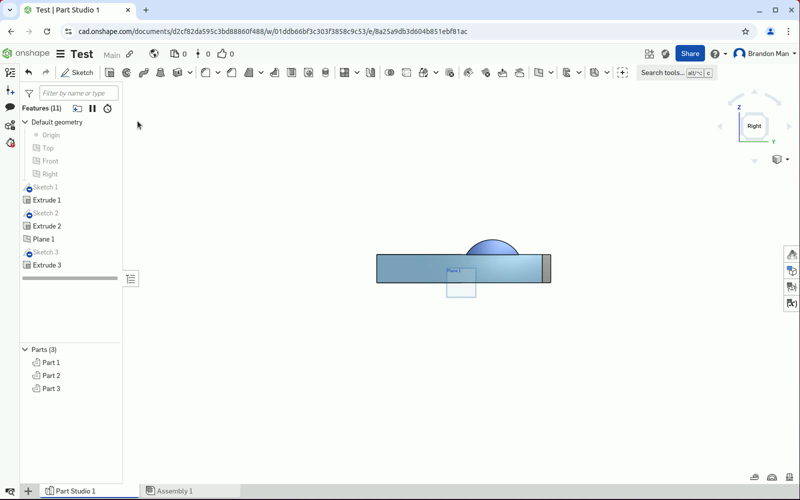
mouse_move(73, 189)
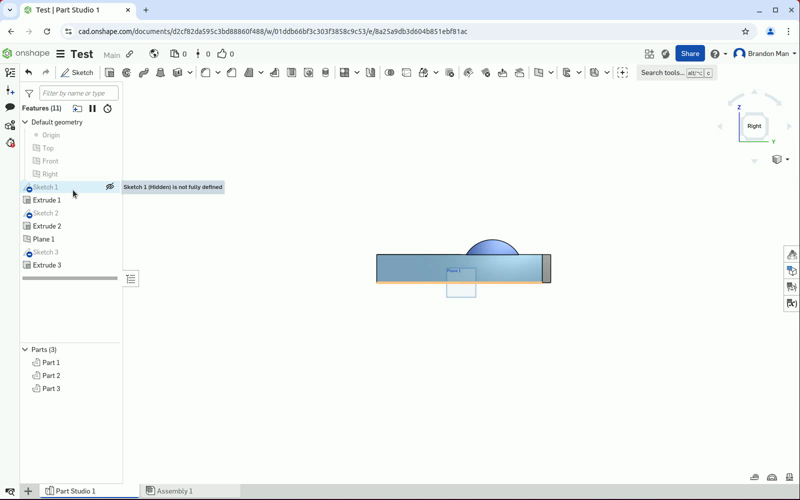
click(73, 189)
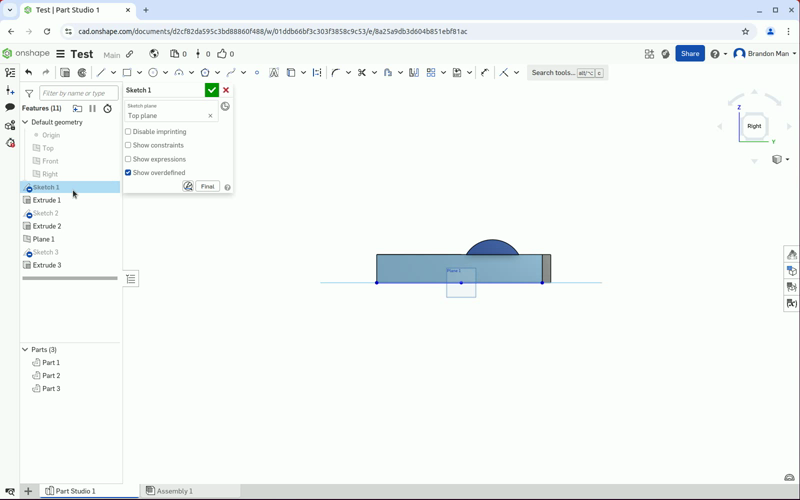
mouse_move(229, 92)
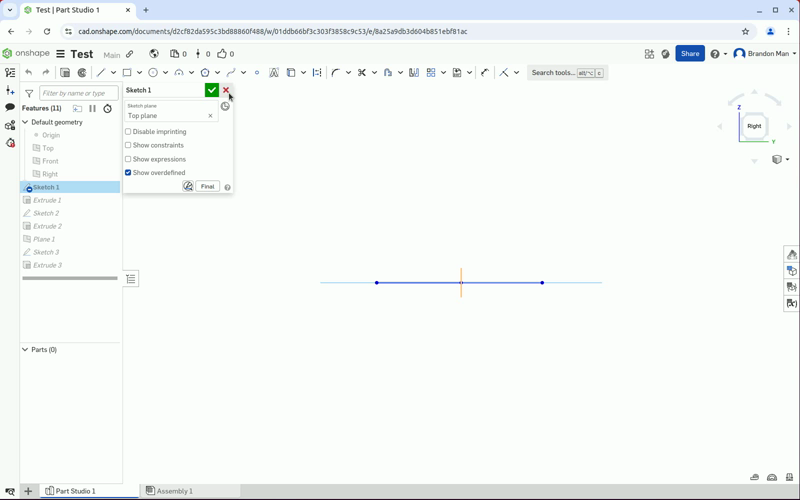
click(229, 92)
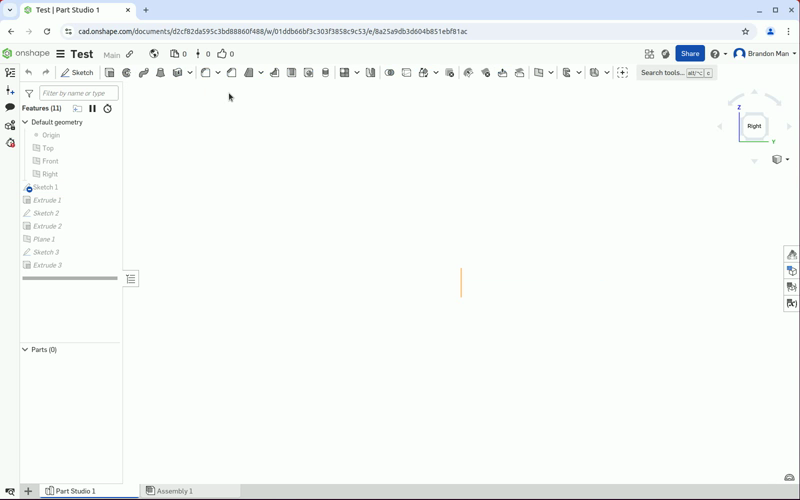
key(shift+s)
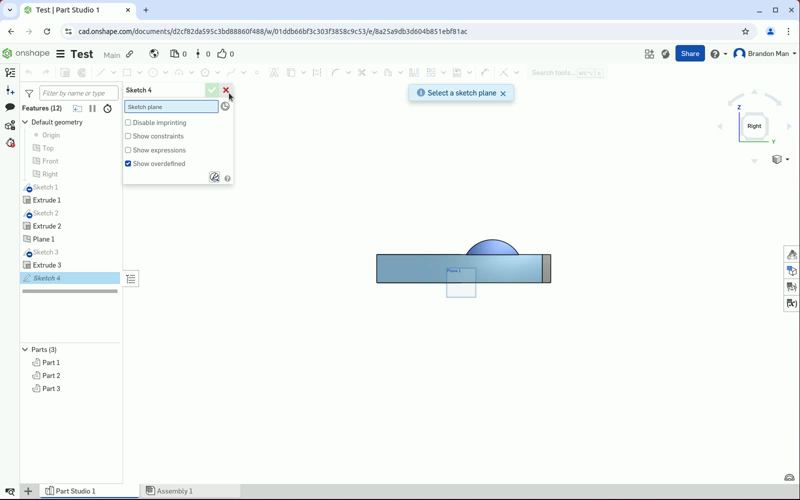
mouse_move(73, 241)
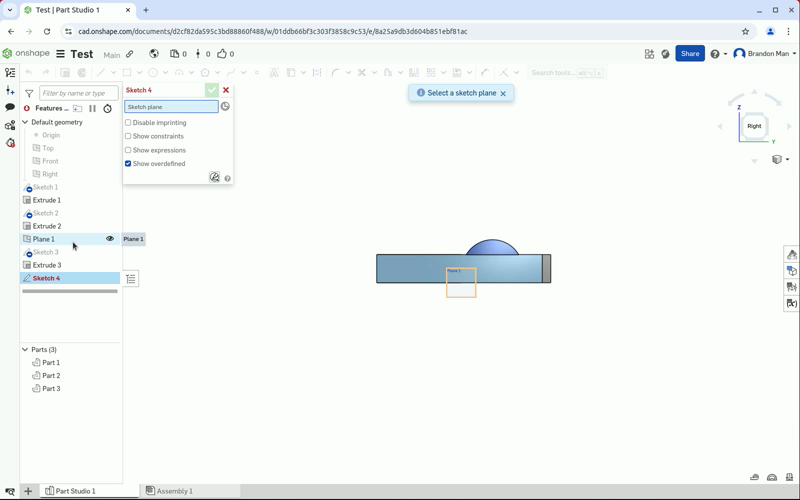
click(73, 241)
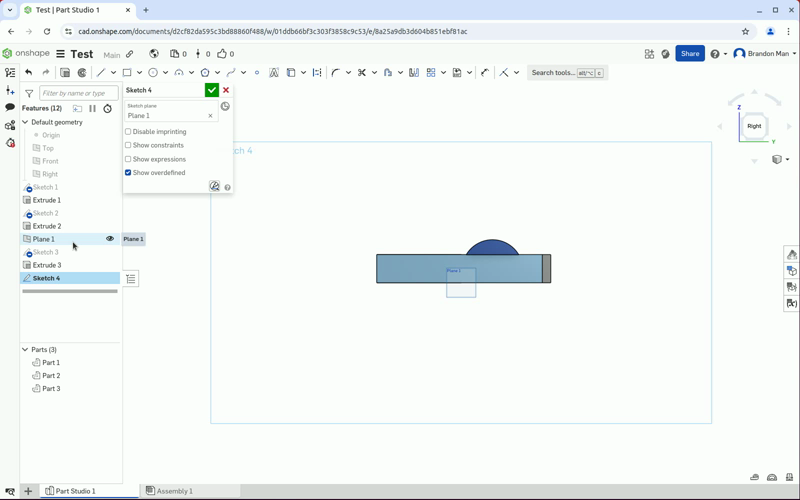
mouse_move(73, 352)
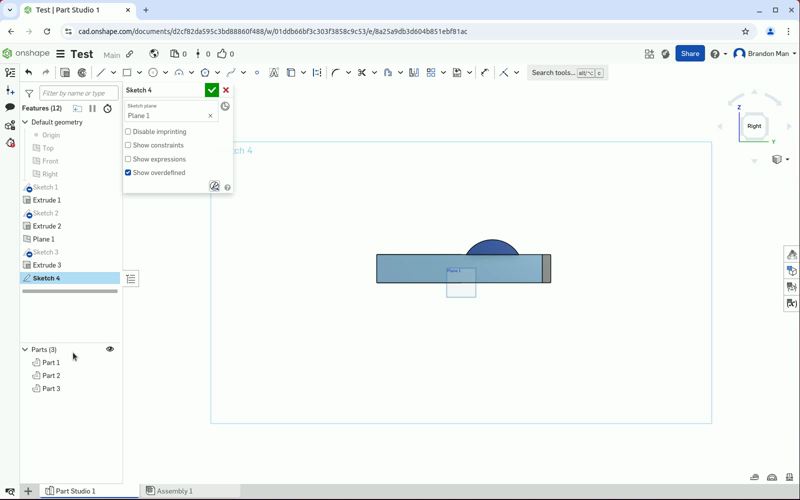
key(y)
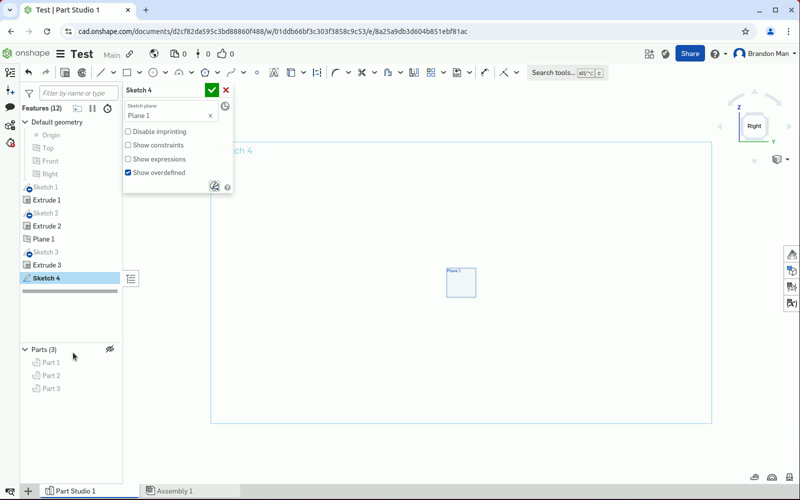
key(a)
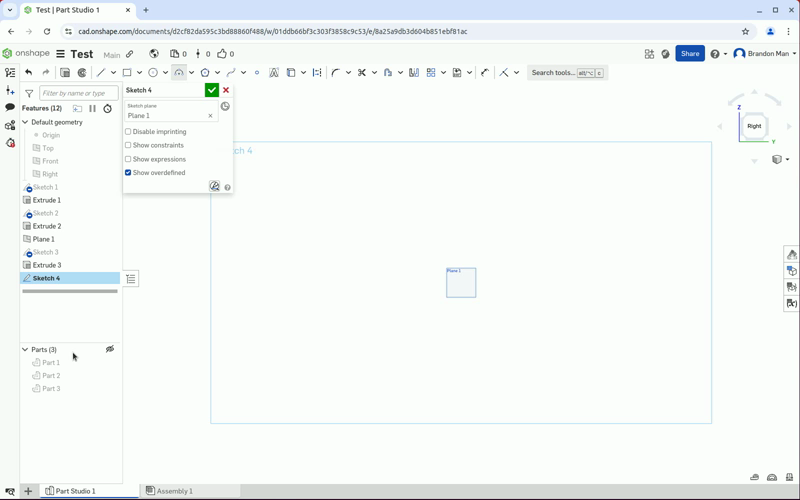
key_down(shift)
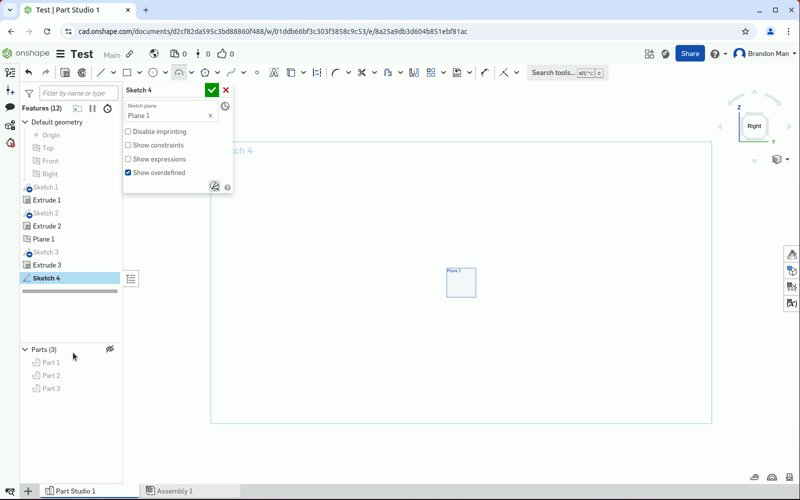
mouse_move(465, 282)
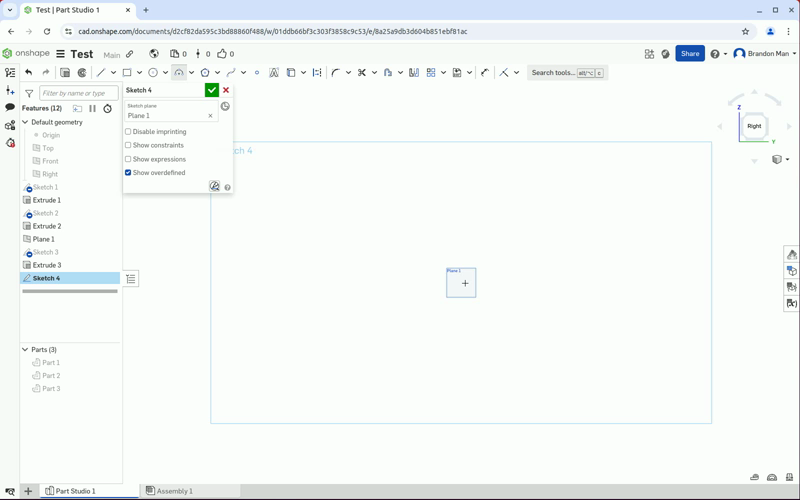
click(465, 282)
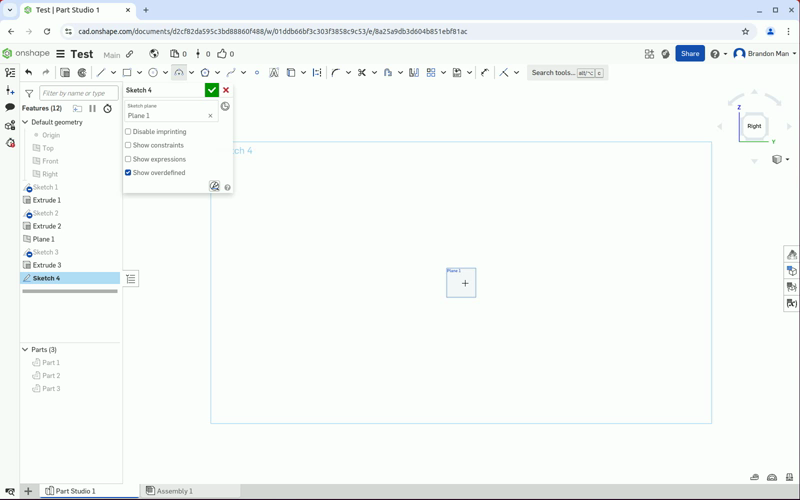
key_up(shift)
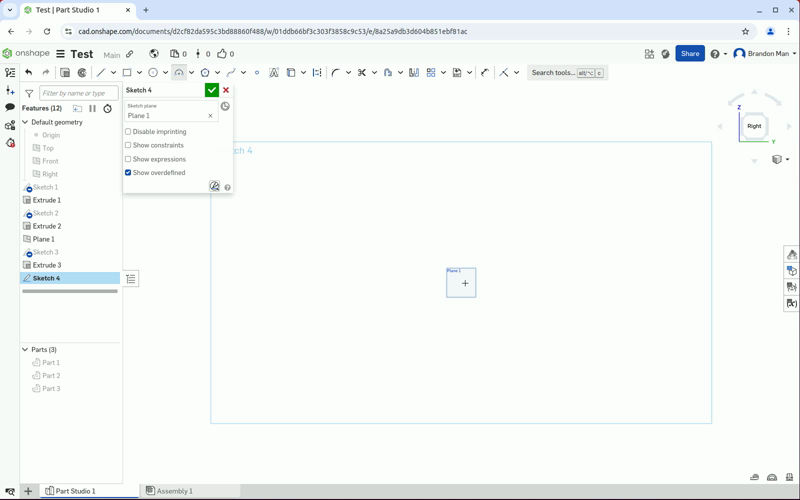
key_down(shift)
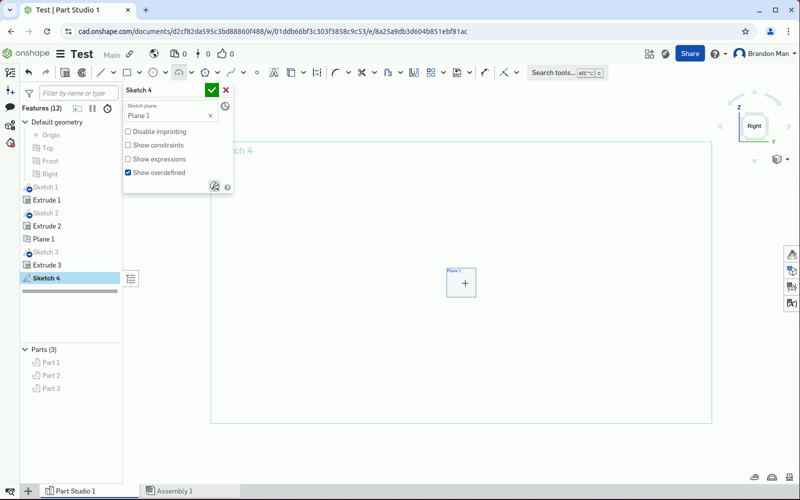
mouse_move(519, 282)
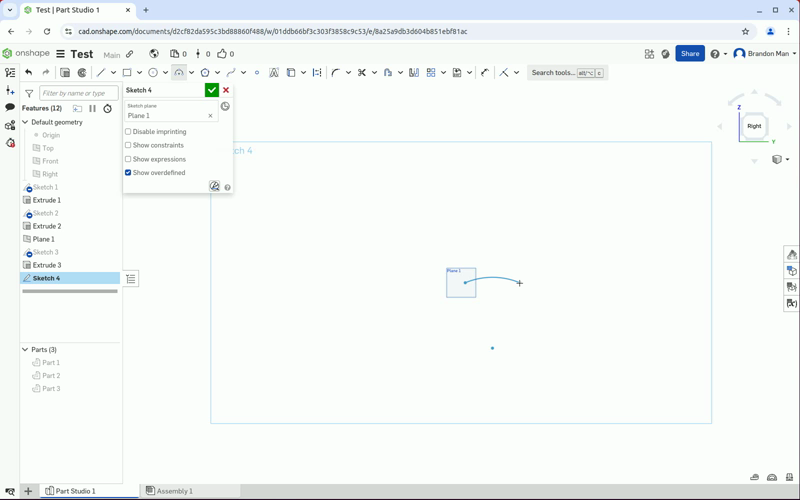
click(519, 282)
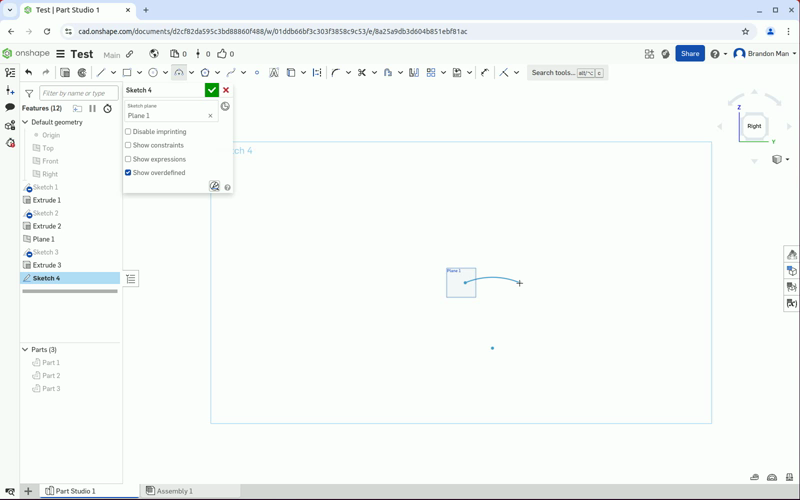
mouse_move(492, 300)
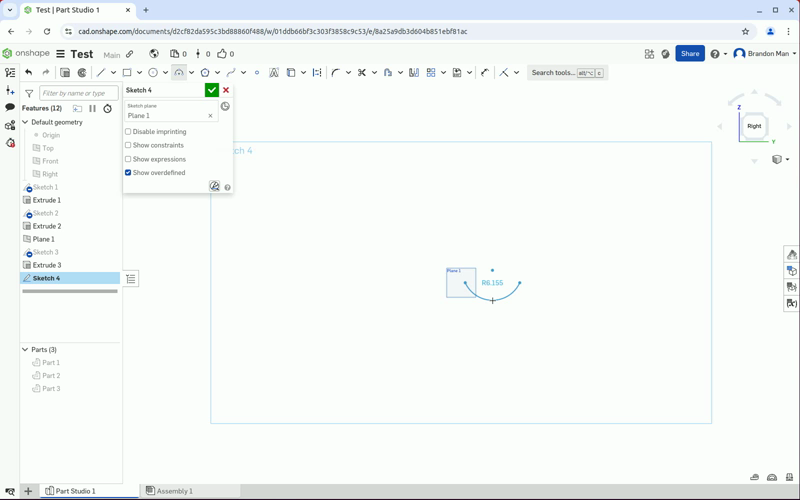
click(492, 300)
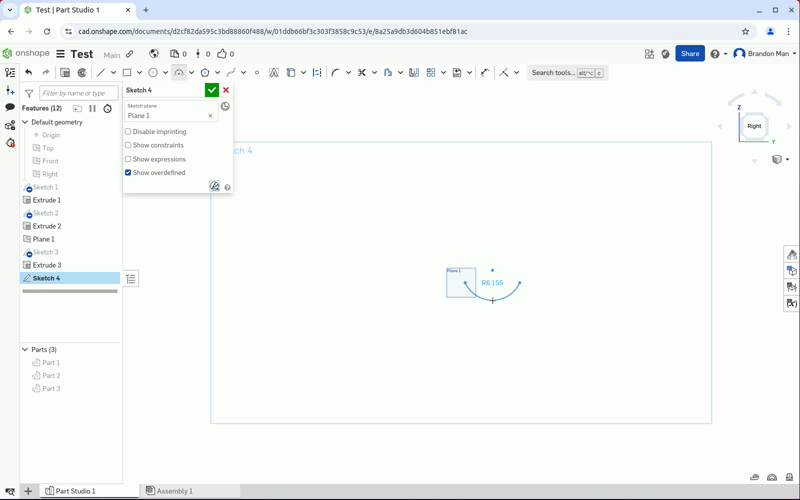
key_up(shift)
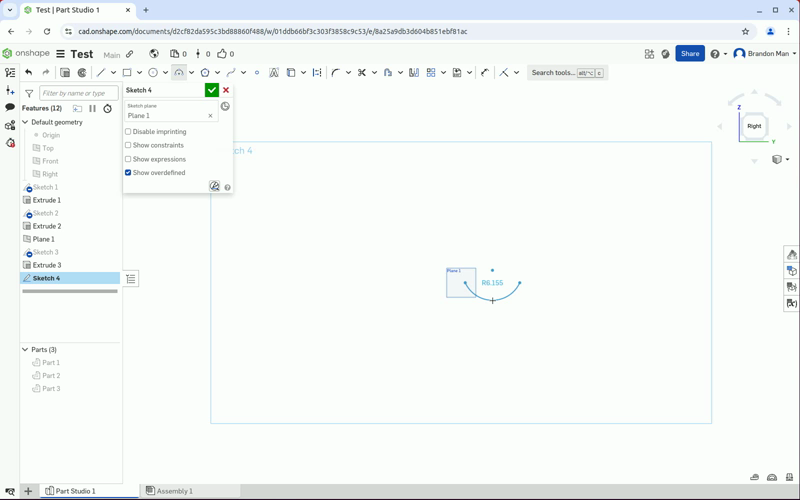
key(esc)
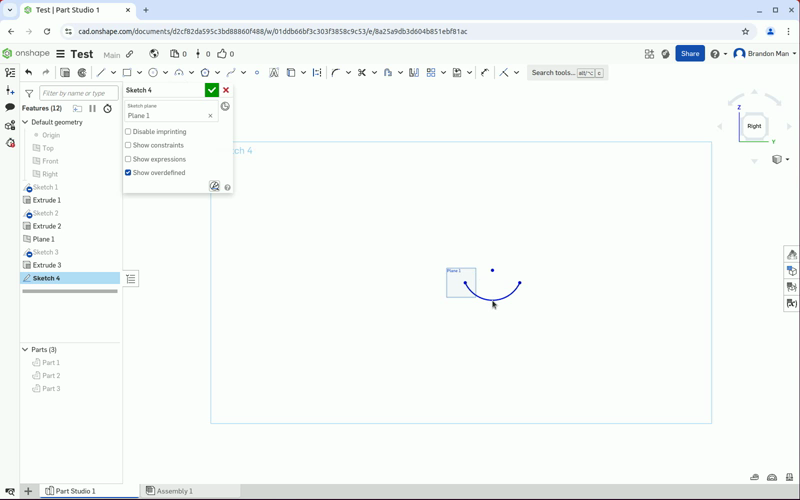
key(l)
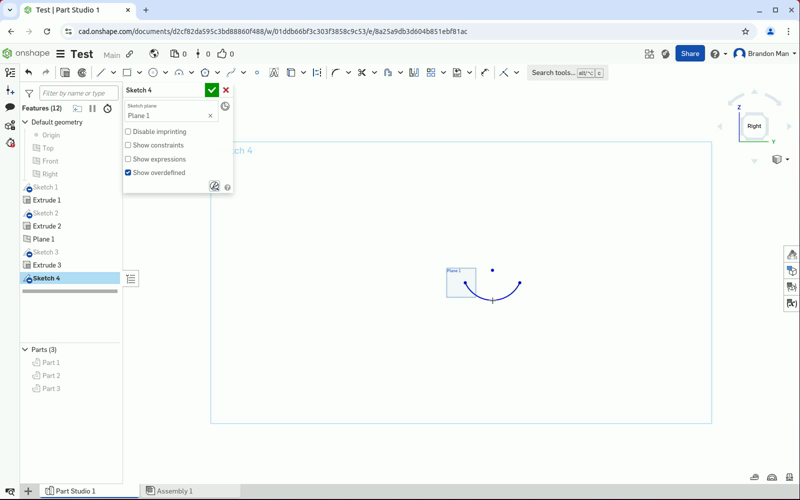
mouse_move(519, 282)
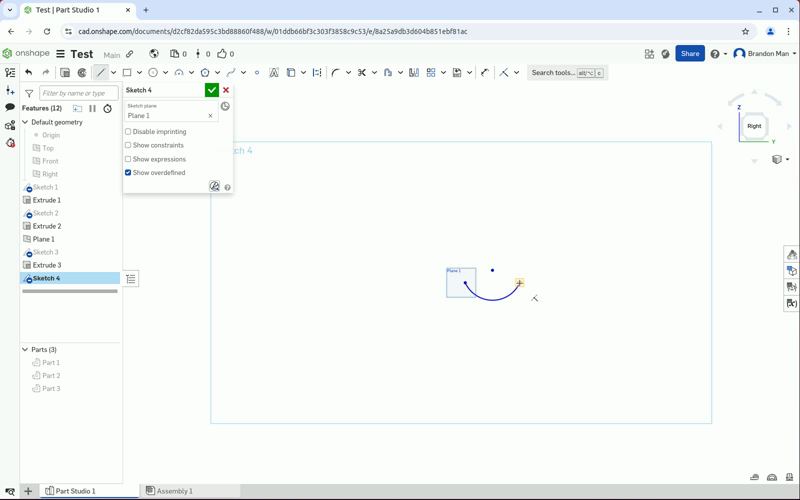
click(519, 282)
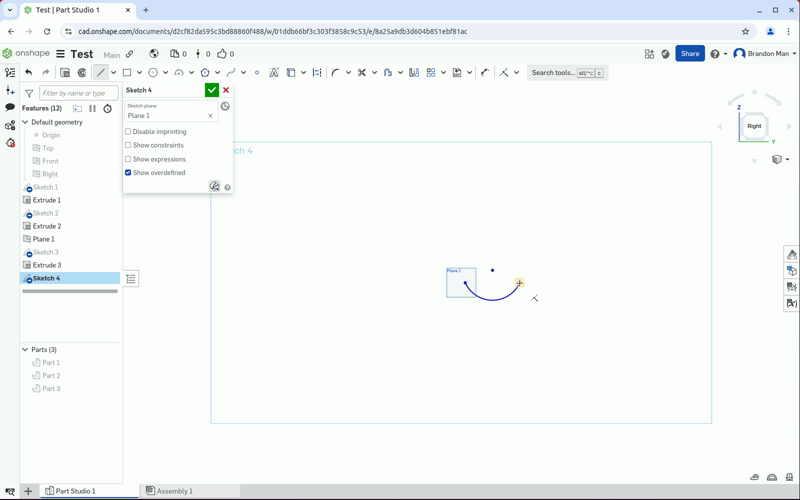
mouse_move(549, 282)
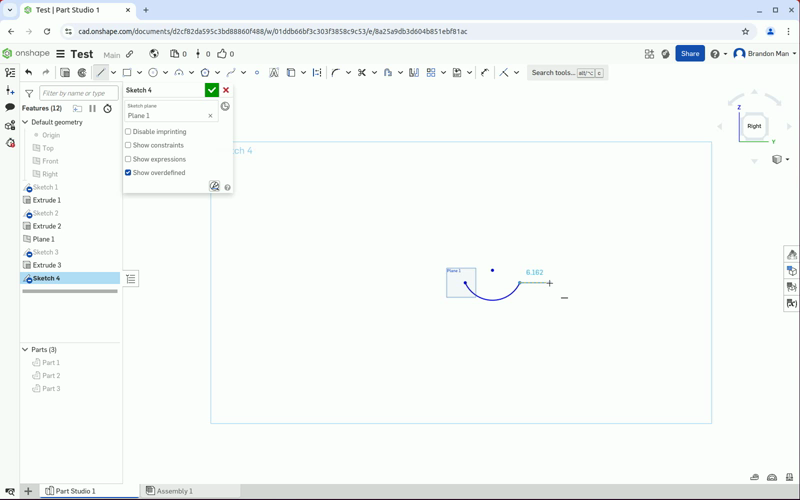
key_down(shift)
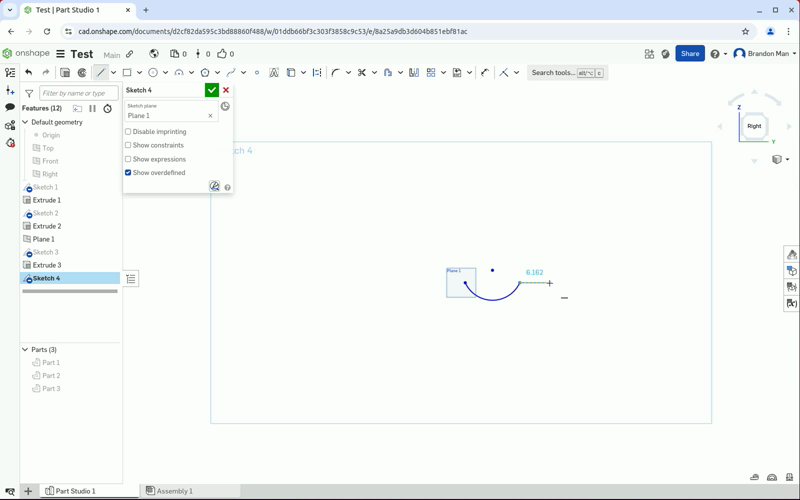
mouse_move(465, 282)
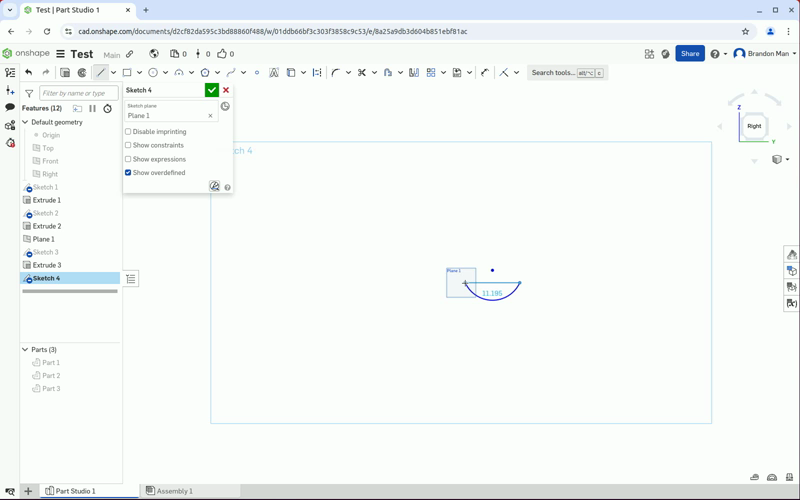
key_up(shift)
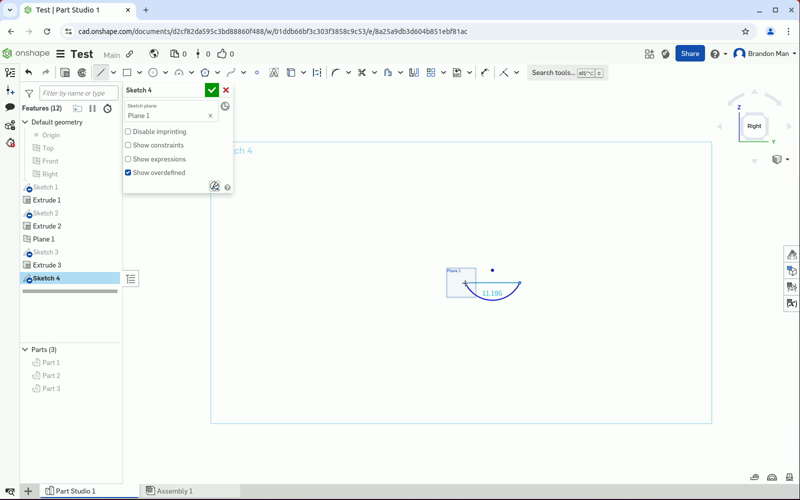
click(465, 282)
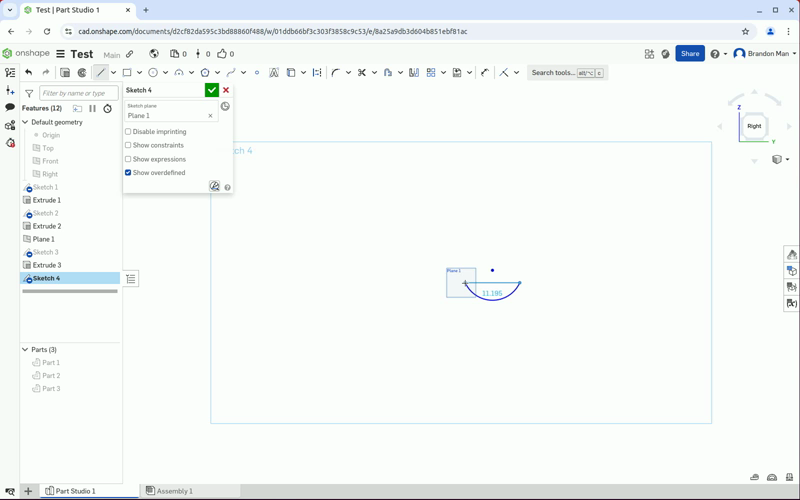
key(esc)
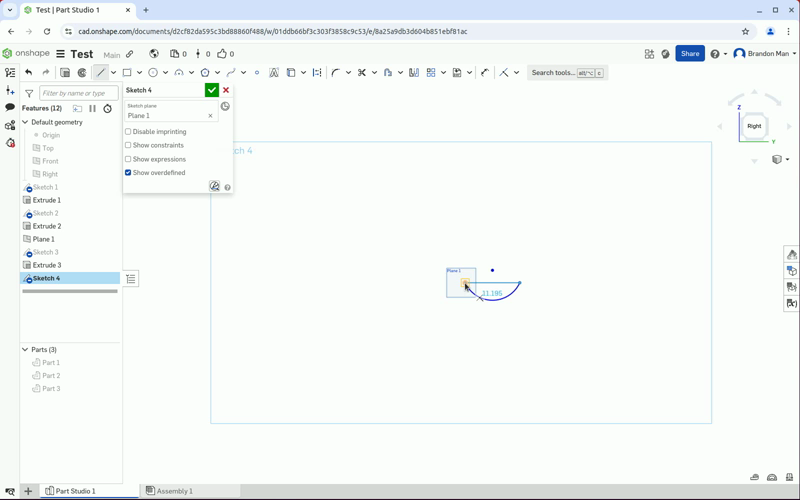
mouse_move(496, 284)
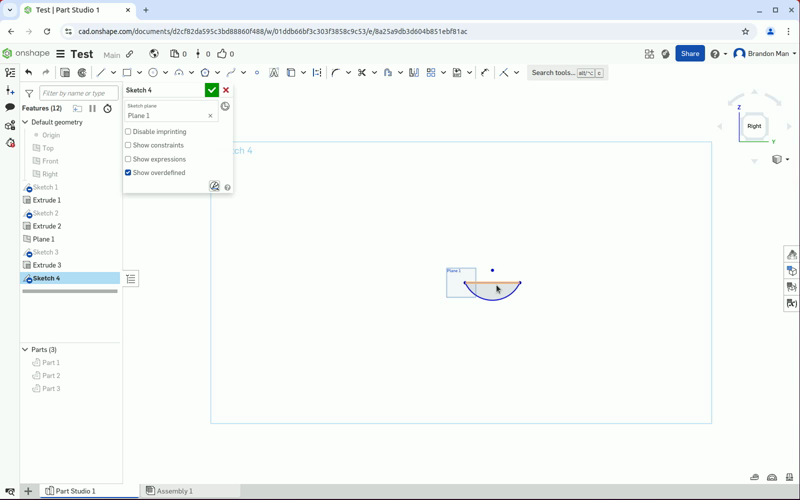
scroll(6)
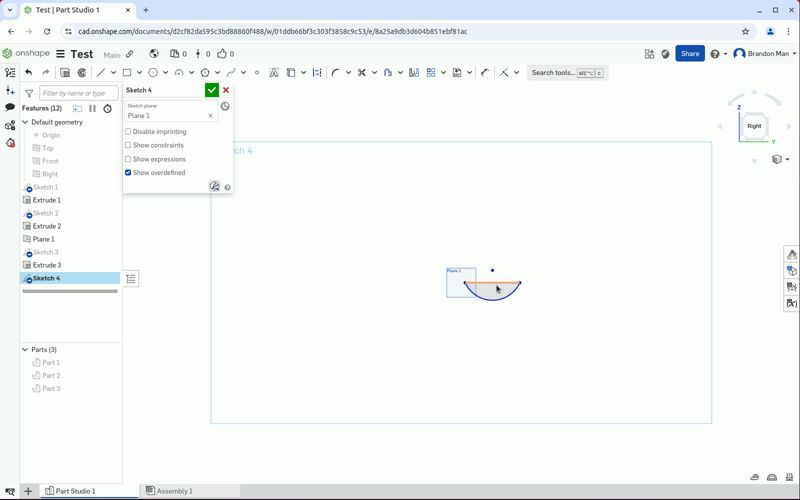
scroll(6)
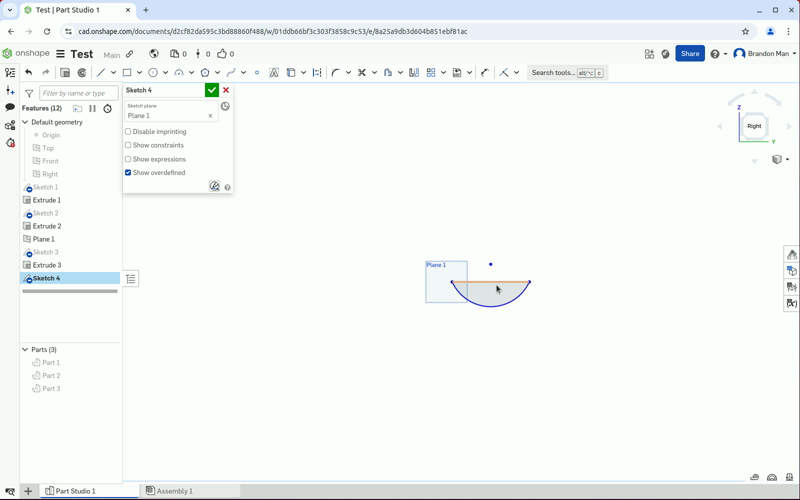
scroll(6)
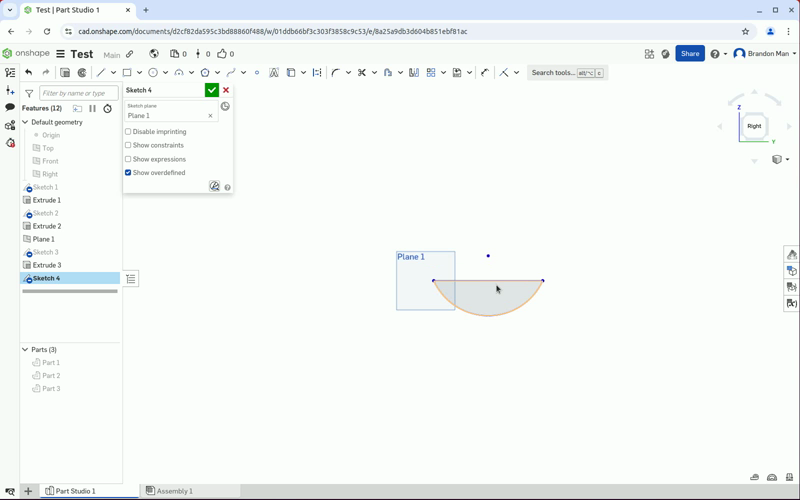
scroll(6)
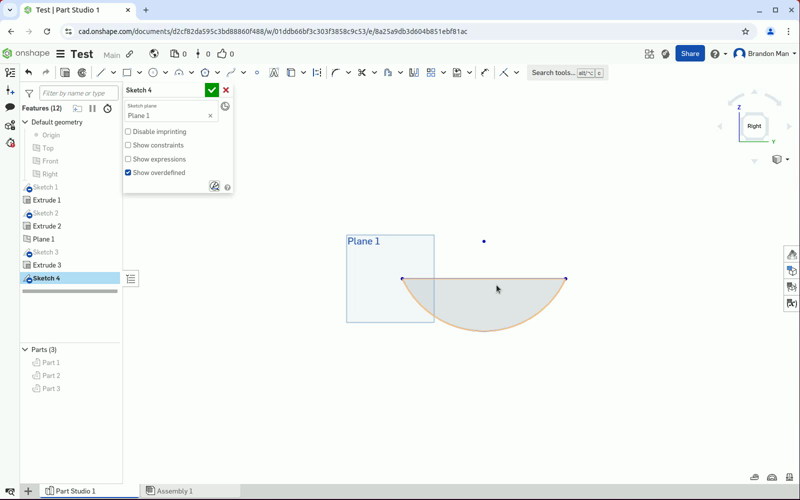
scroll(6)
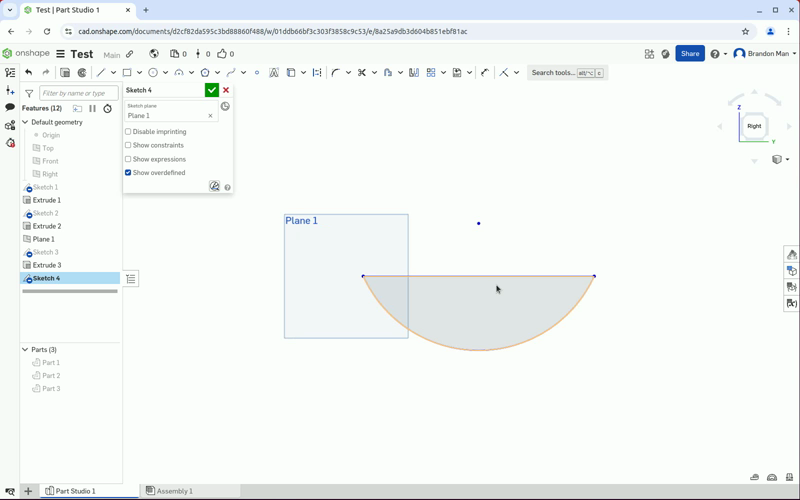
scroll(6)
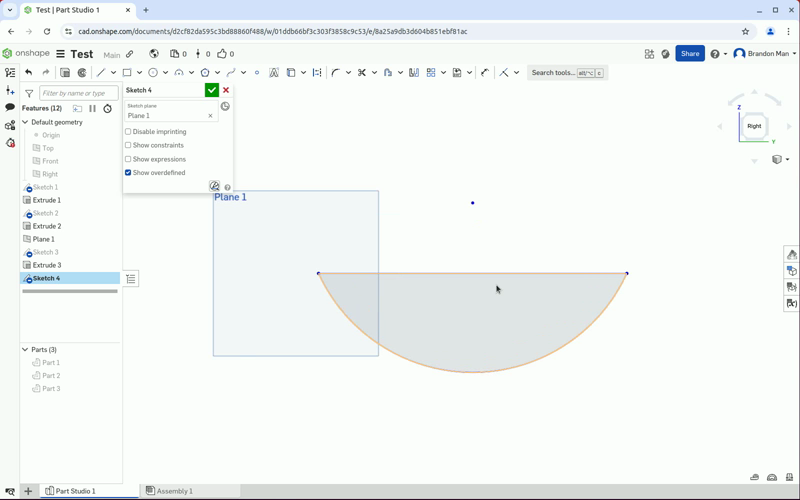
scroll(6)
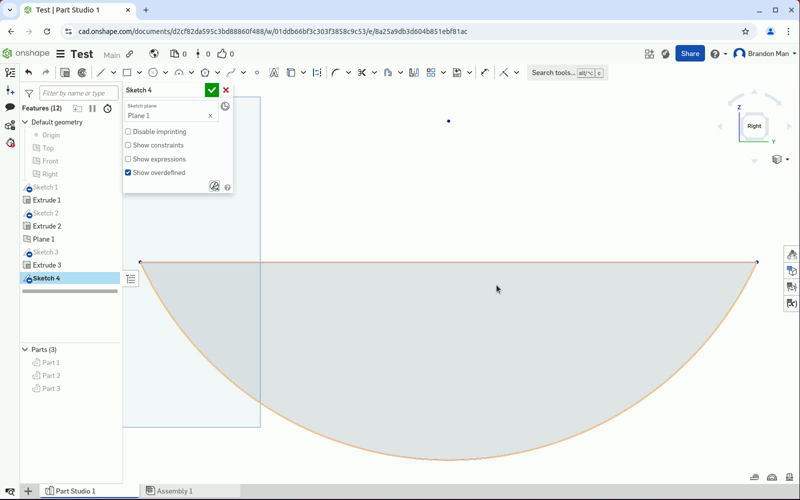
click(496, 284)
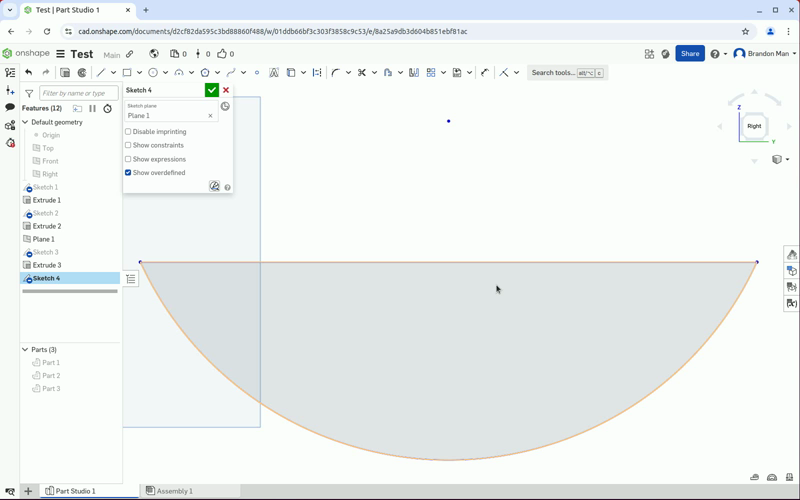
scroll(-6)
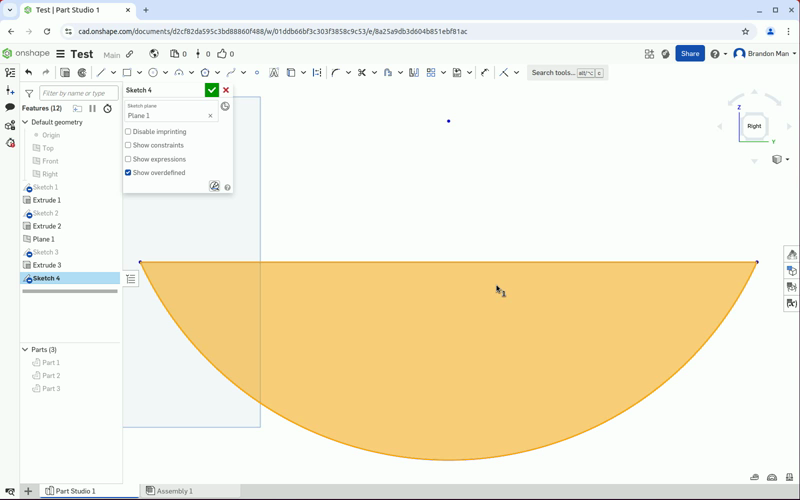
scroll(-6)
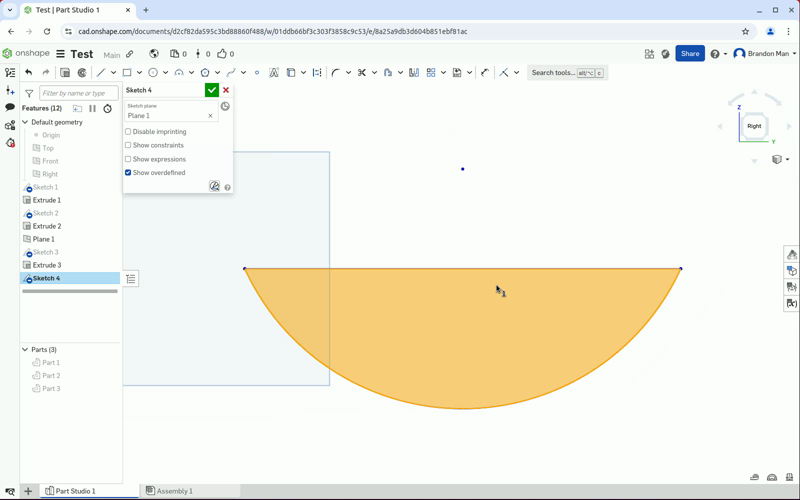
scroll(-6)
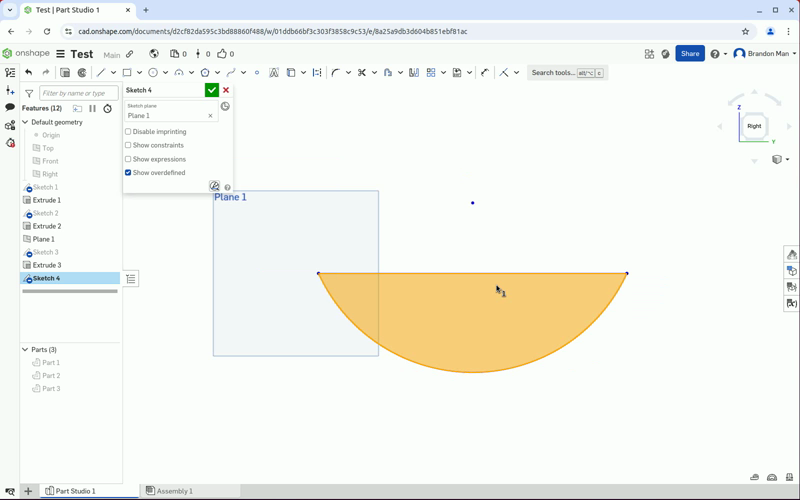
scroll(-6)
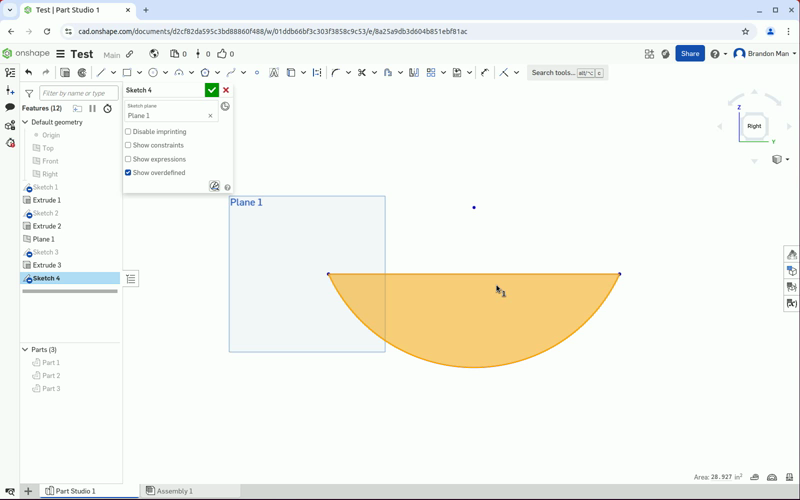
scroll(-6)
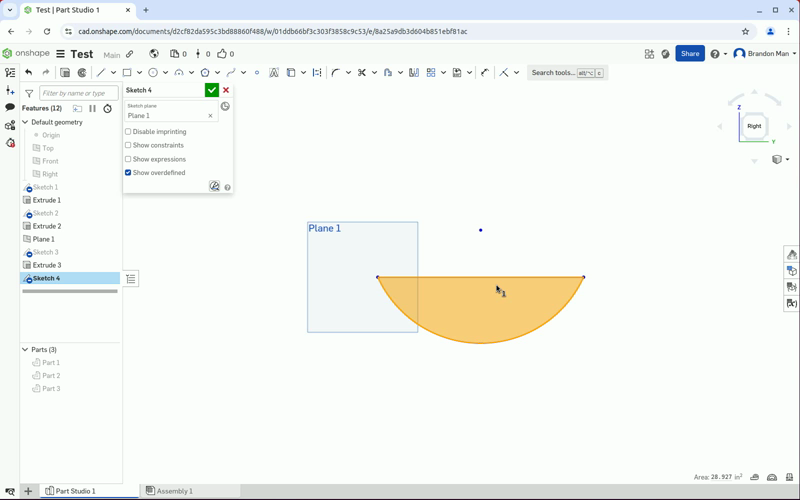
scroll(-6)
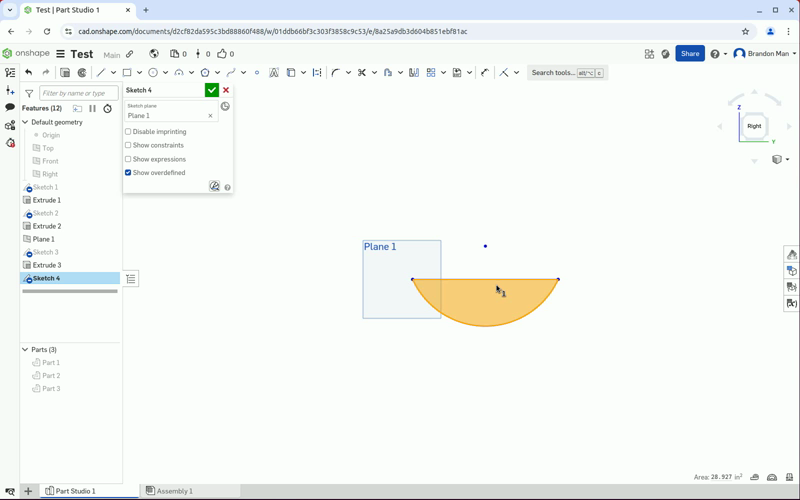
scroll(-6)
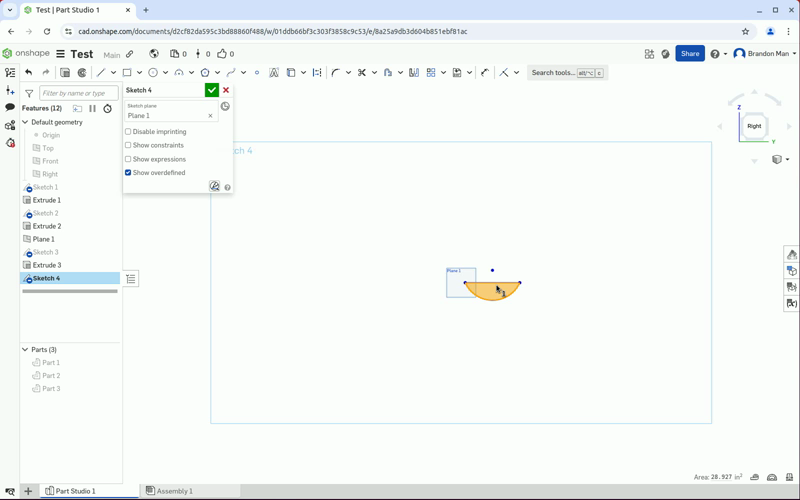
mouse_move(73, 352)
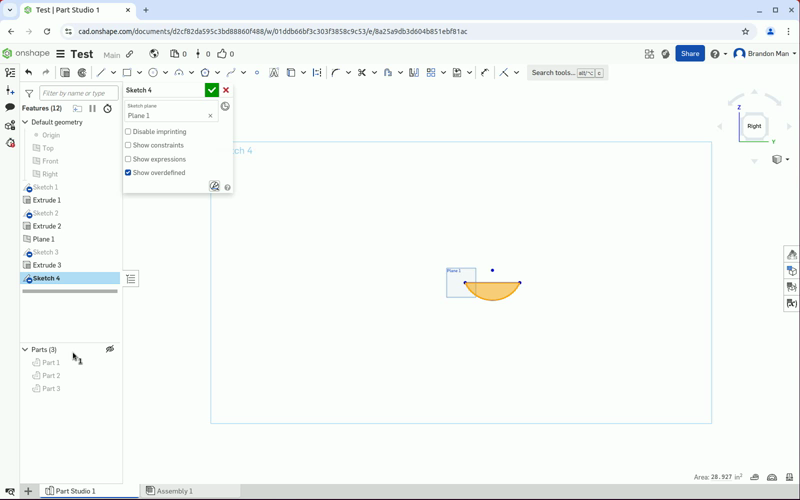
key(shift+y)
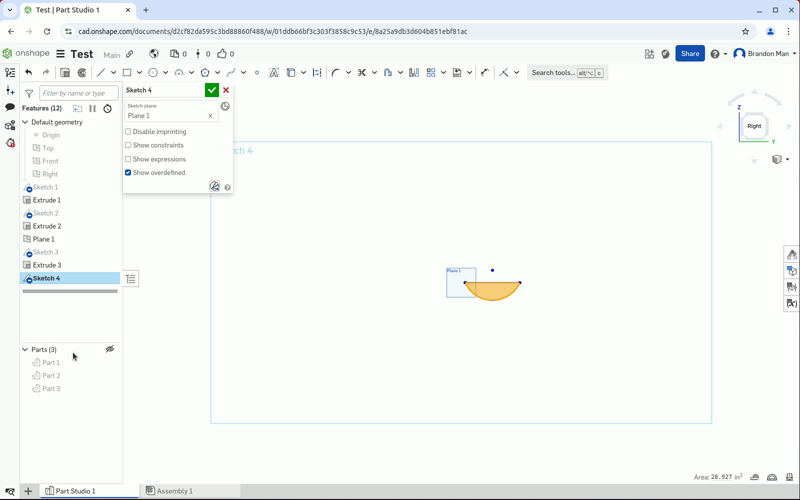
key(shift+e)
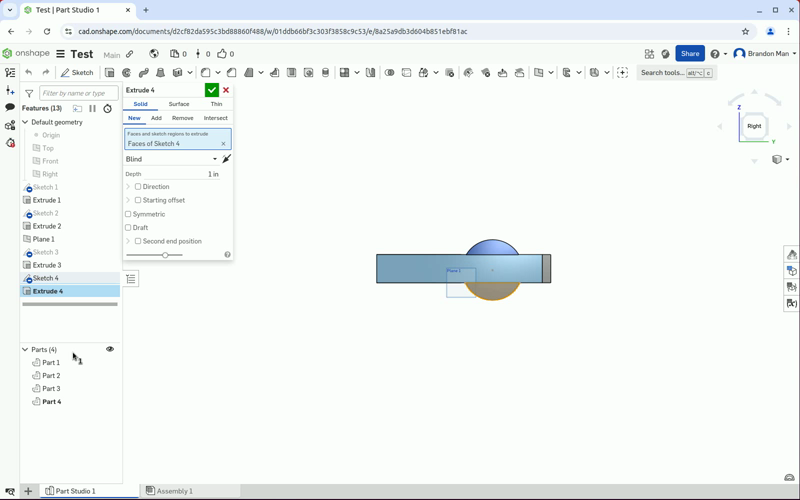
mouse_move(143, 106)
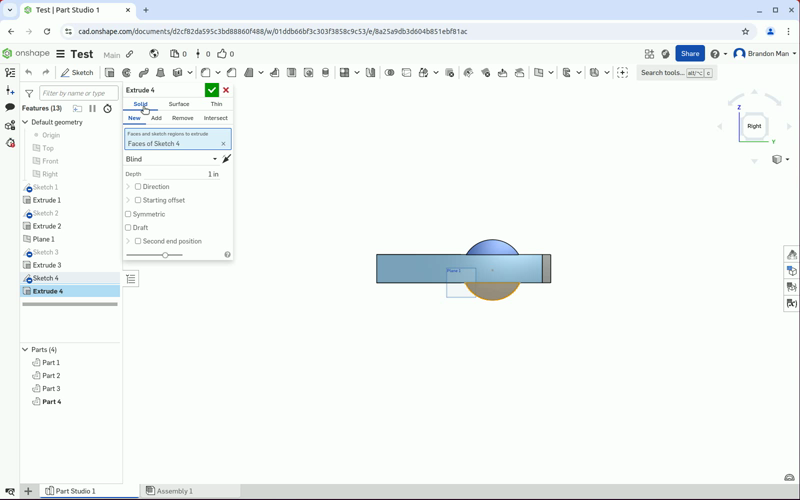
click(143, 106)
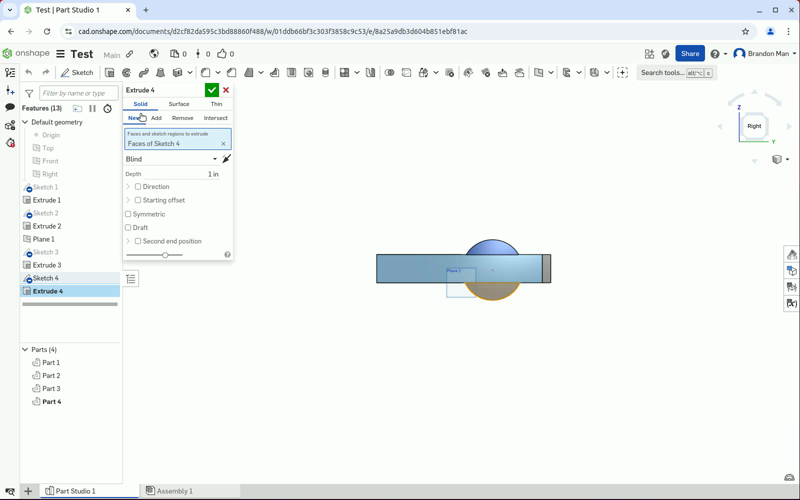
mouse_move(137, 120)
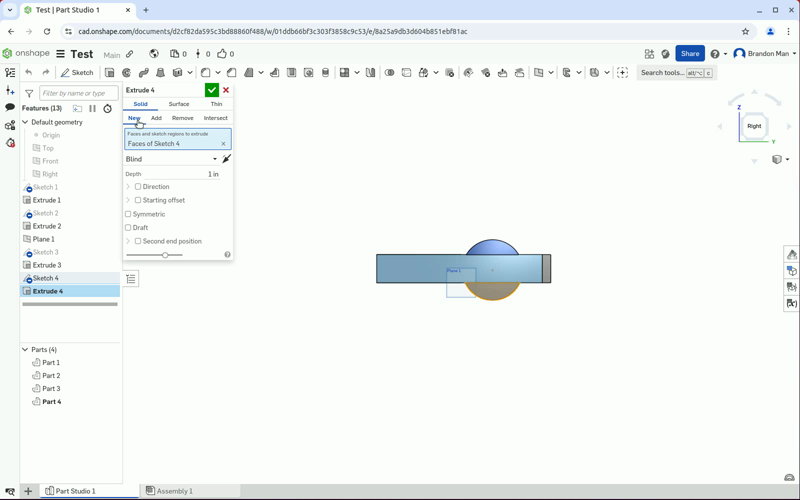
click(137, 120)
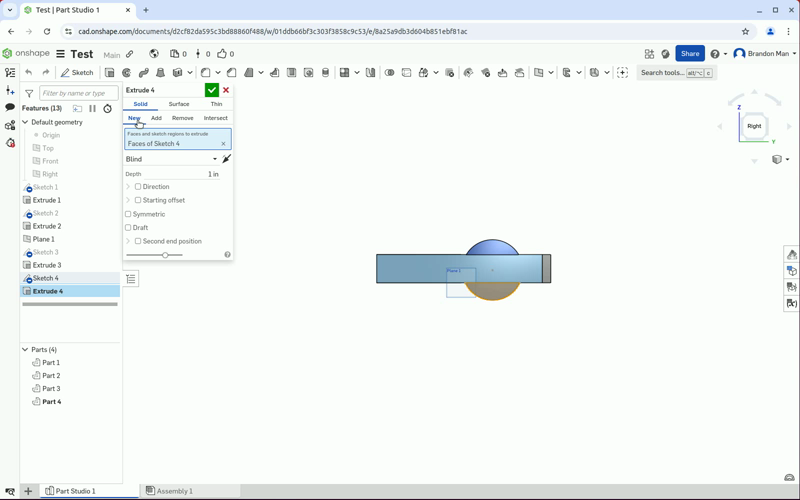
key(tab, 4)
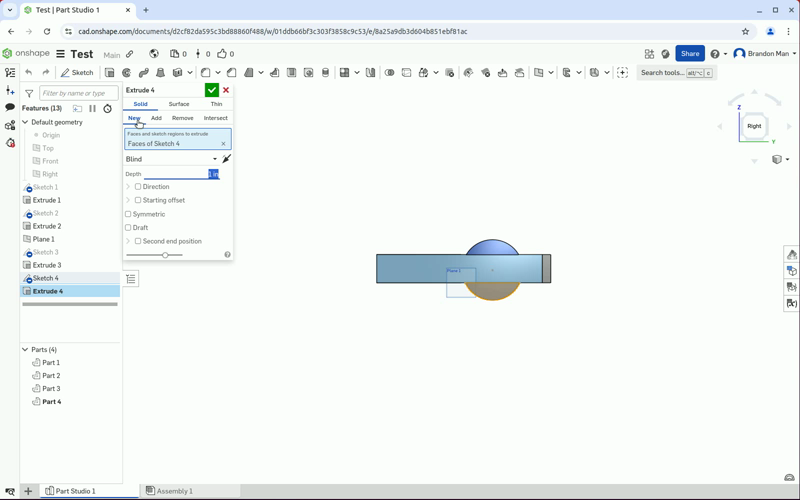
text(5.777)
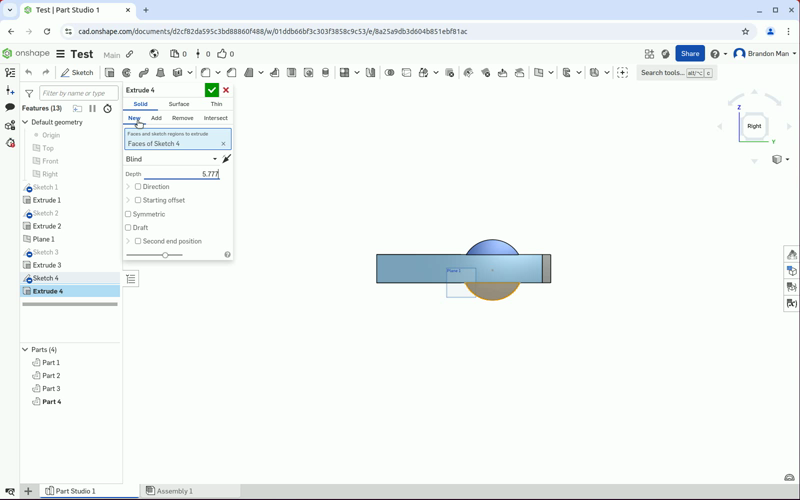
key(enter)
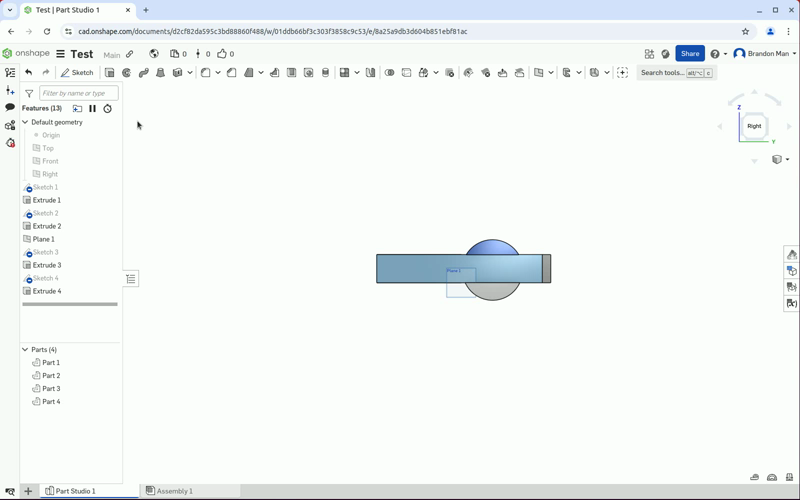
key(shift+h)
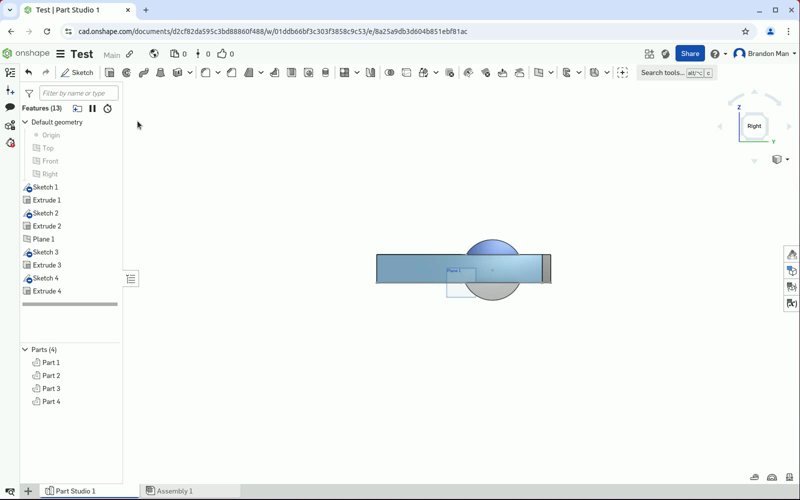
key(shift+h)
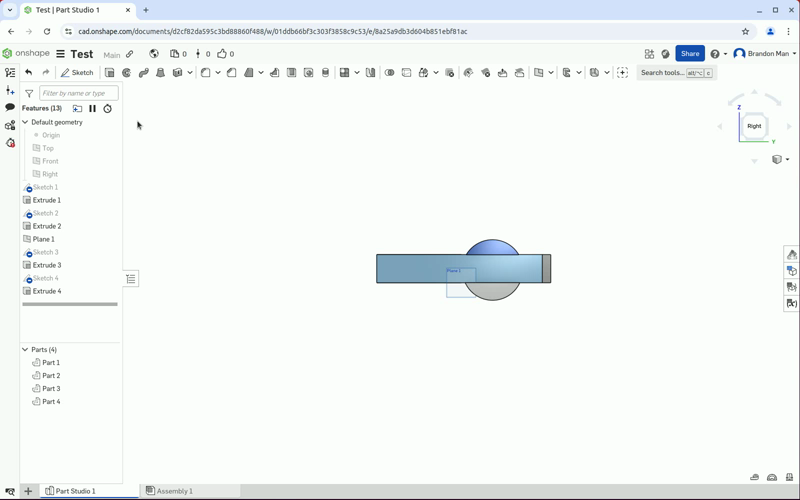
mouse_move(73, 189)
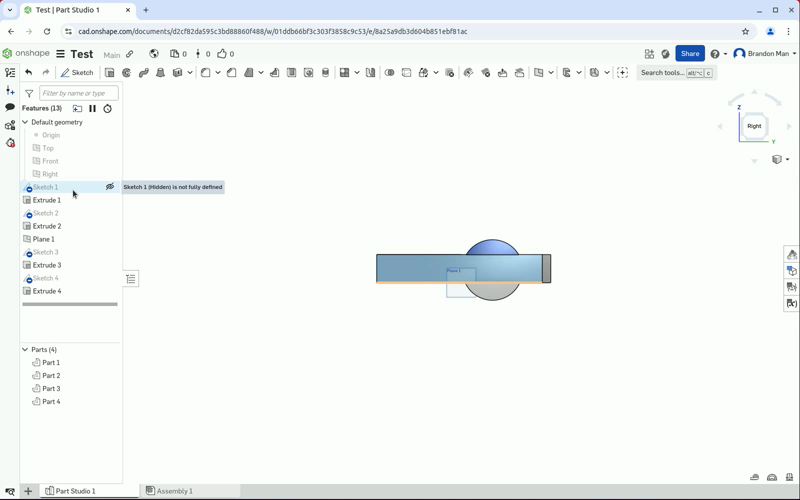
click(73, 189)
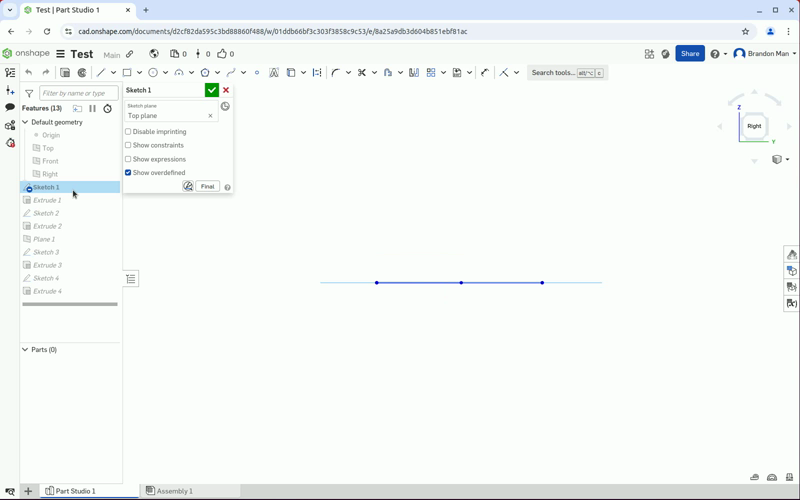
mouse_move(229, 92)
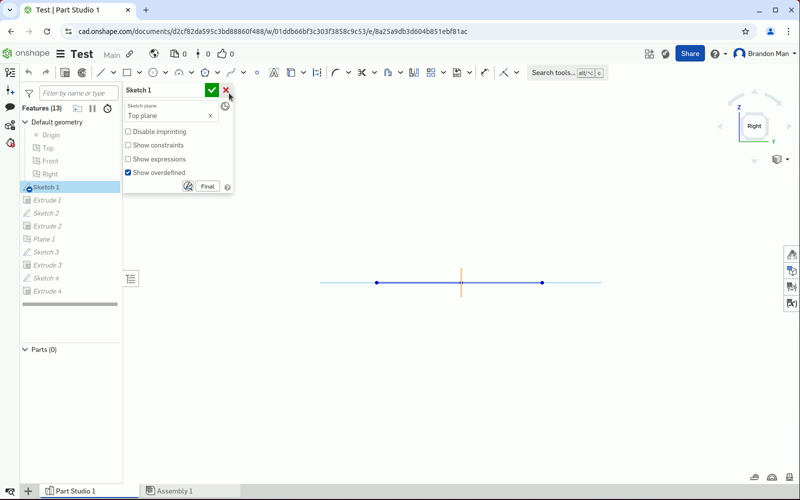
click(229, 92)
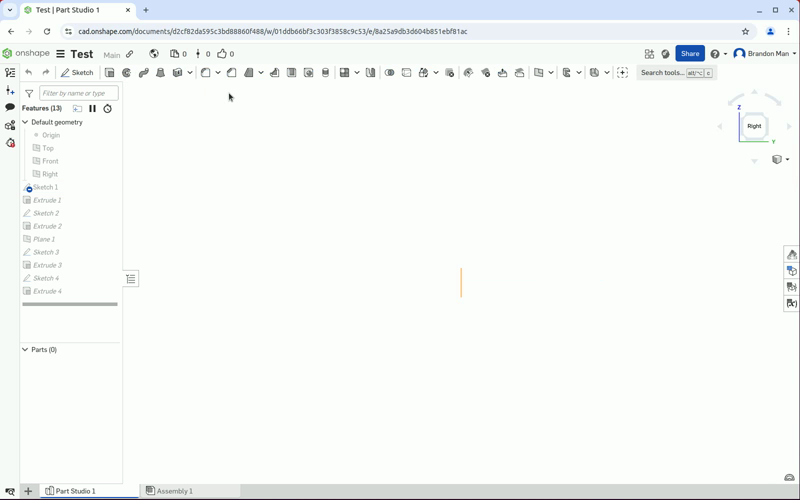
key(shift+s)
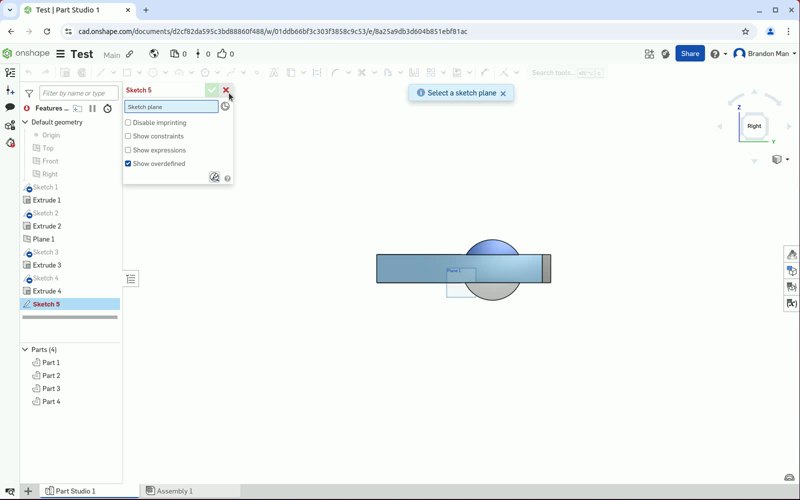
mouse_move(73, 241)
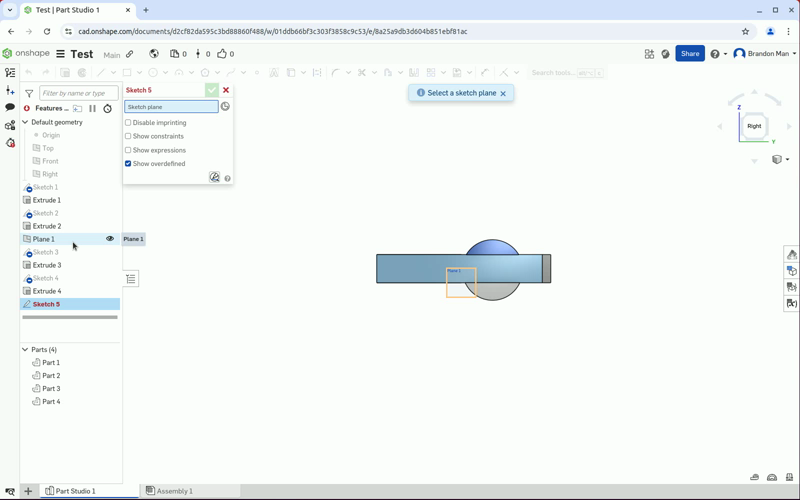
click(73, 241)
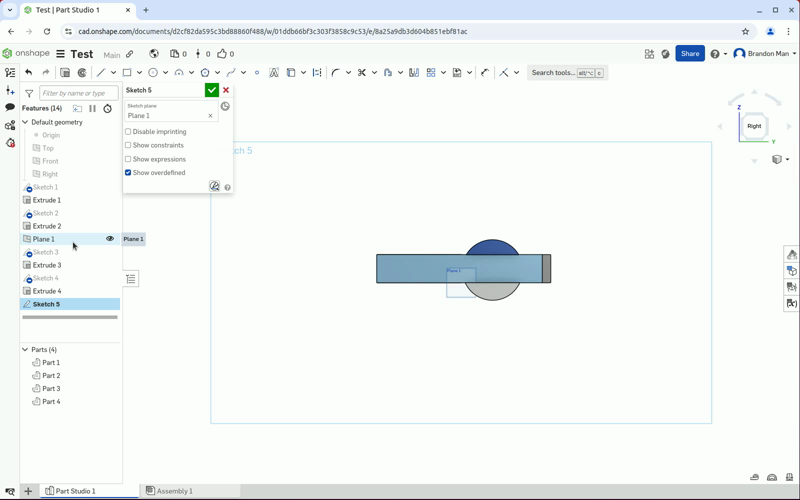
mouse_move(73, 352)
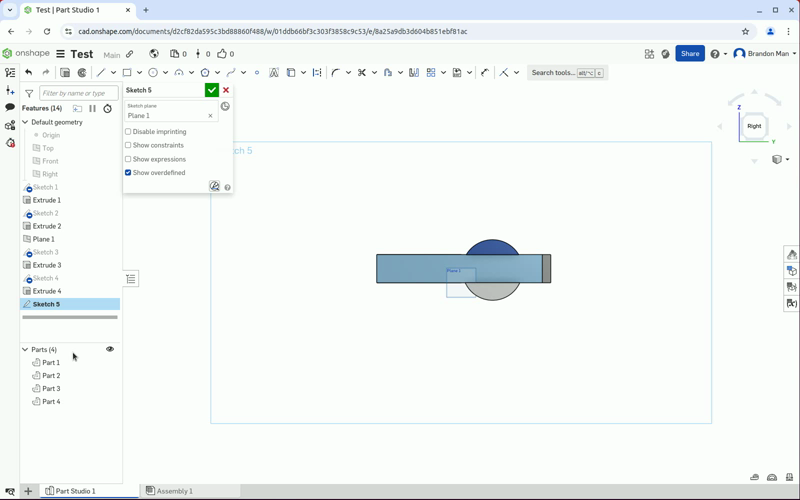
key(y)
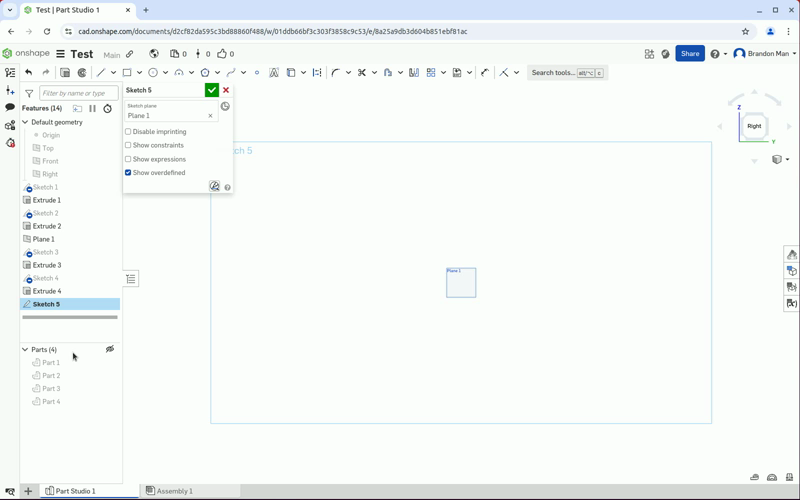
key(l)
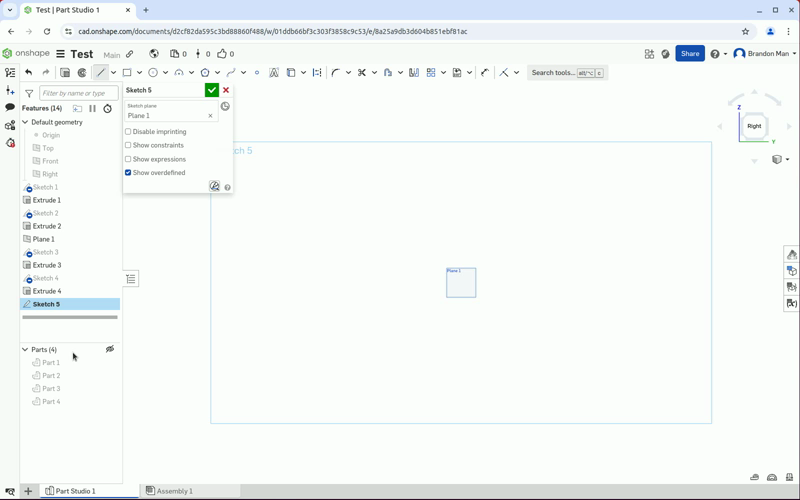
key_down(shift)
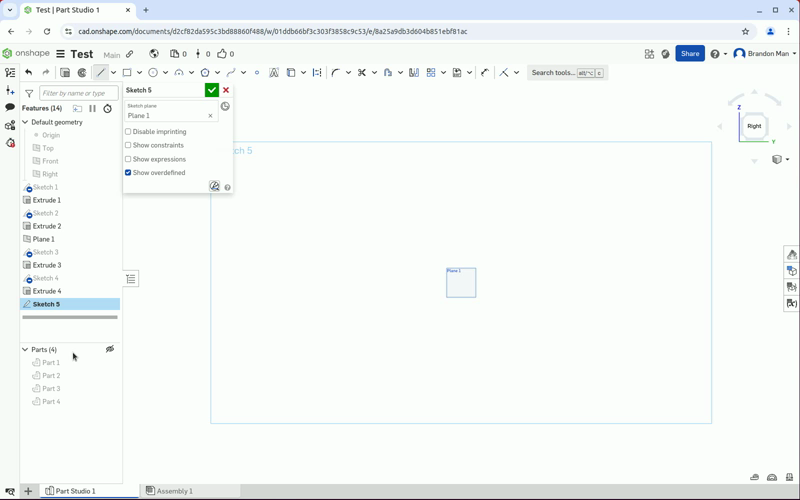
mouse_move(465, 282)
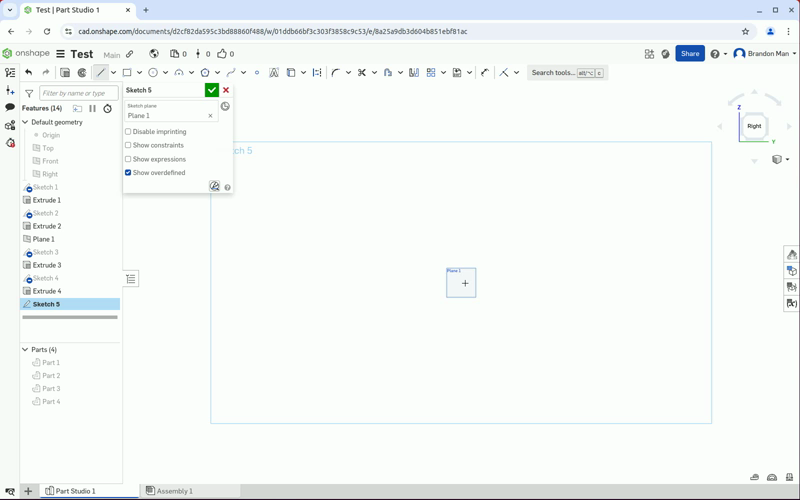
click(465, 282)
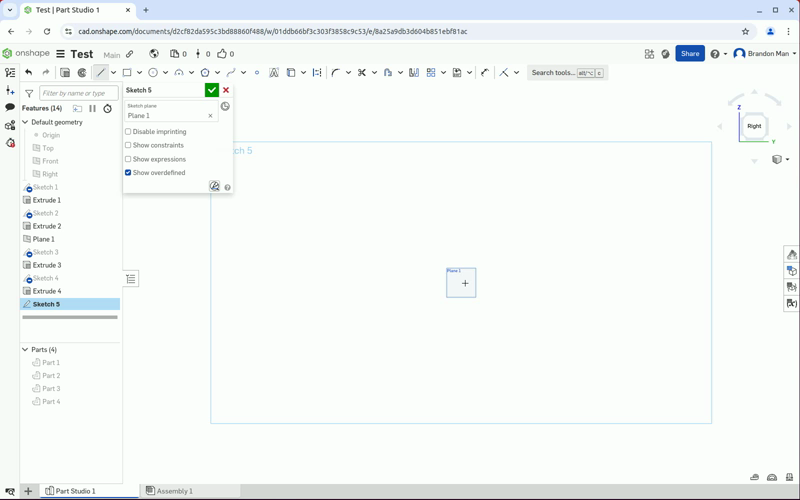
key_up(shift)
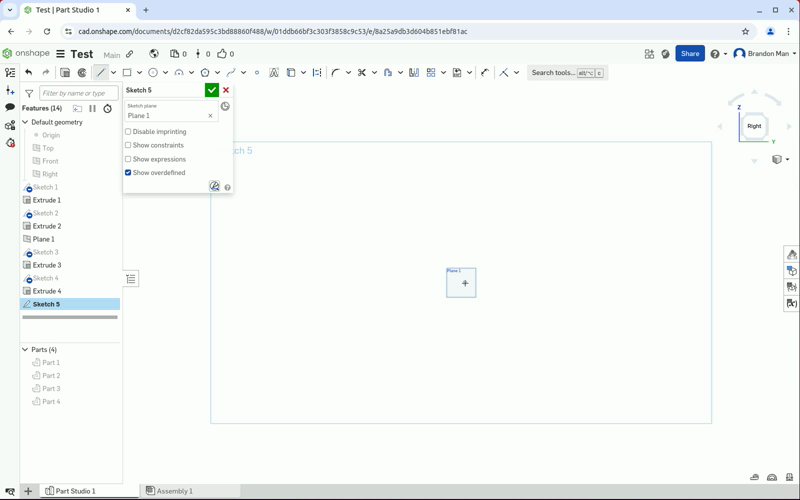
key_down(shift)
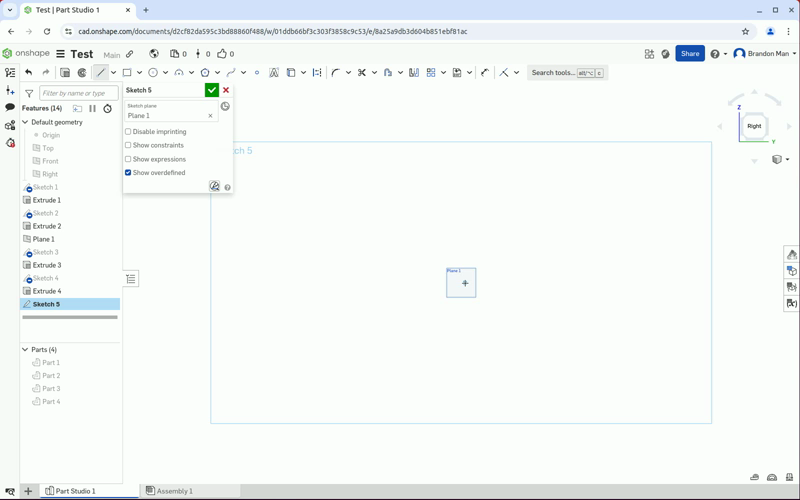
mouse_move(495, 282)
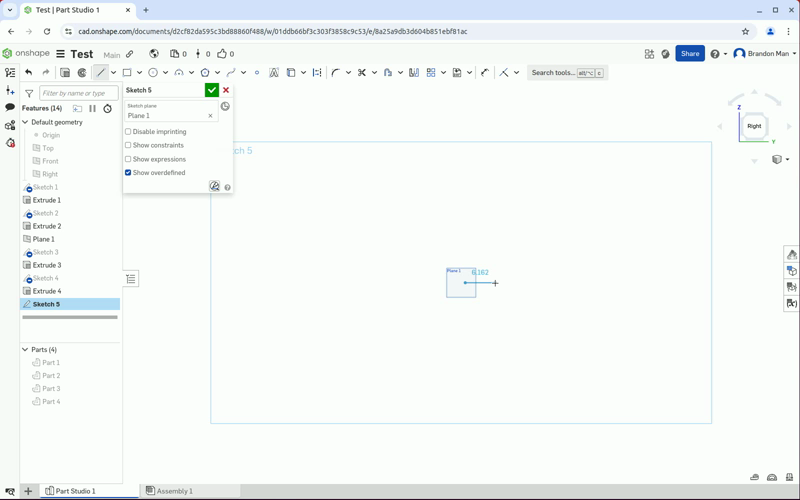
mouse_move(519, 282)
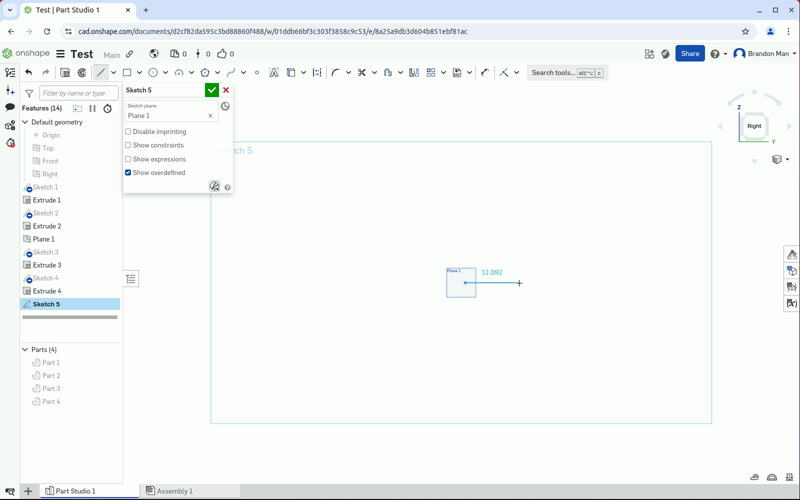
click(519, 282)
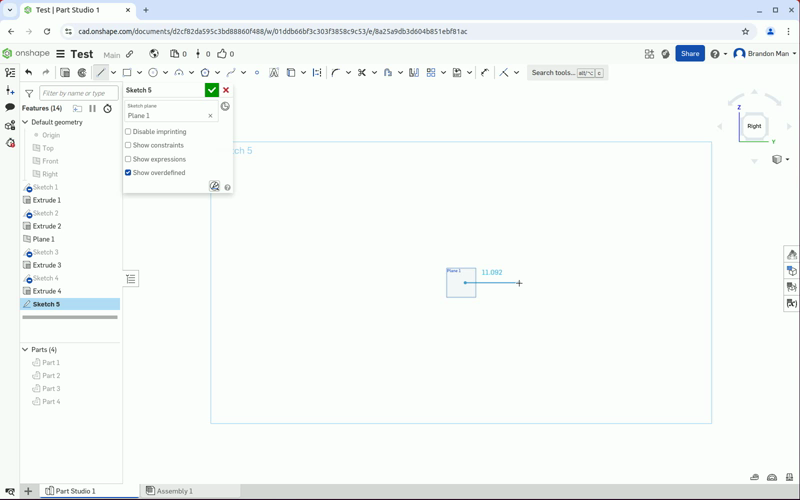
key_up(shift)
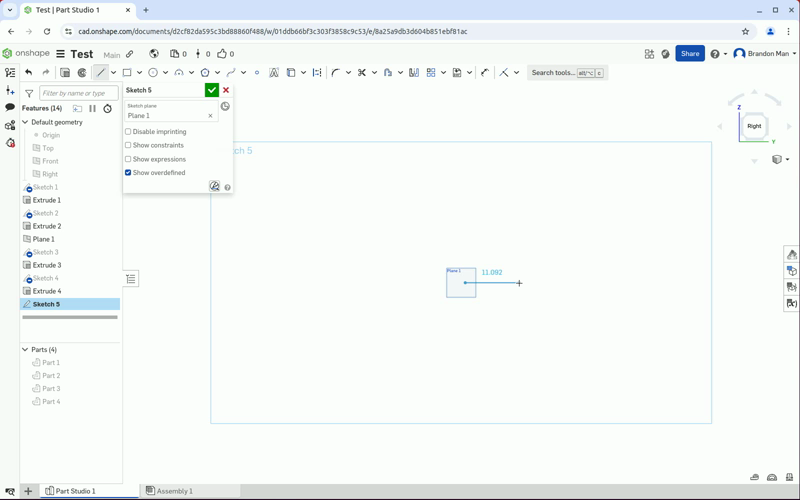
key(esc)
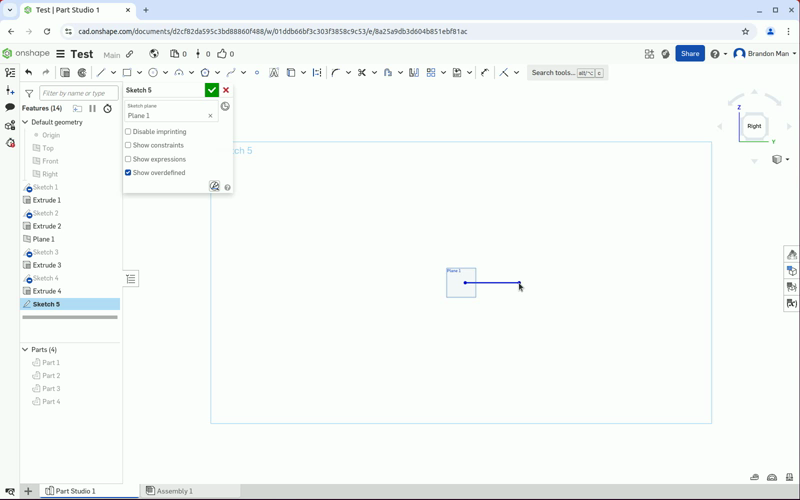
key(a)
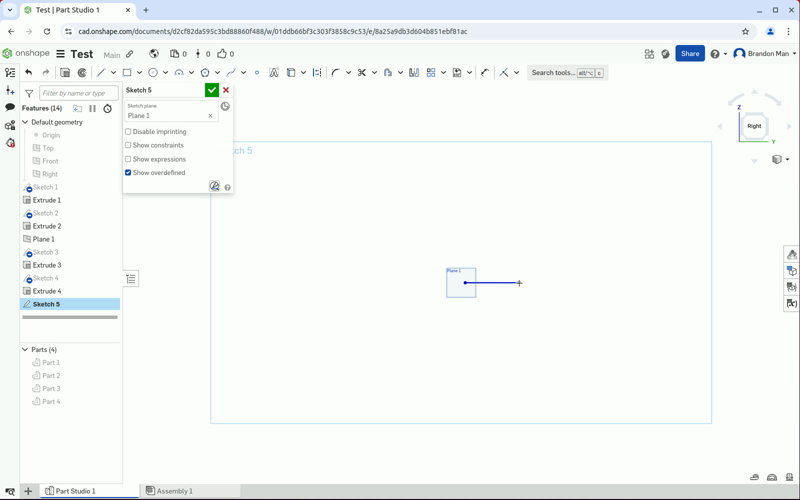
mouse_move(519, 282)
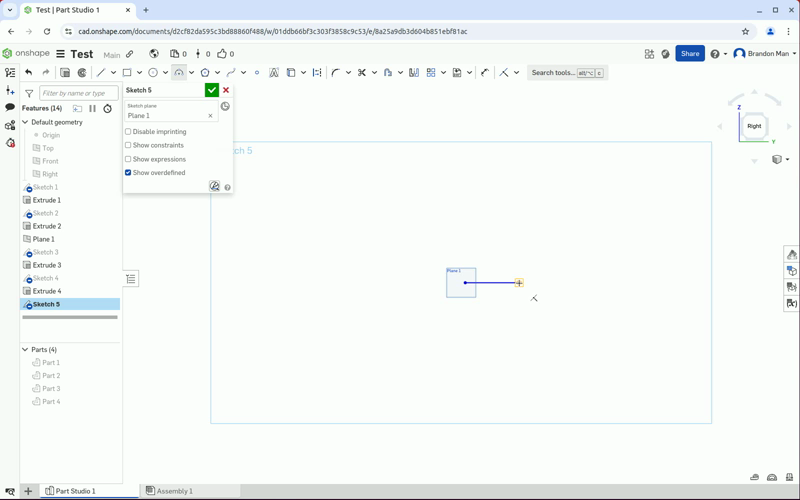
click(519, 282)
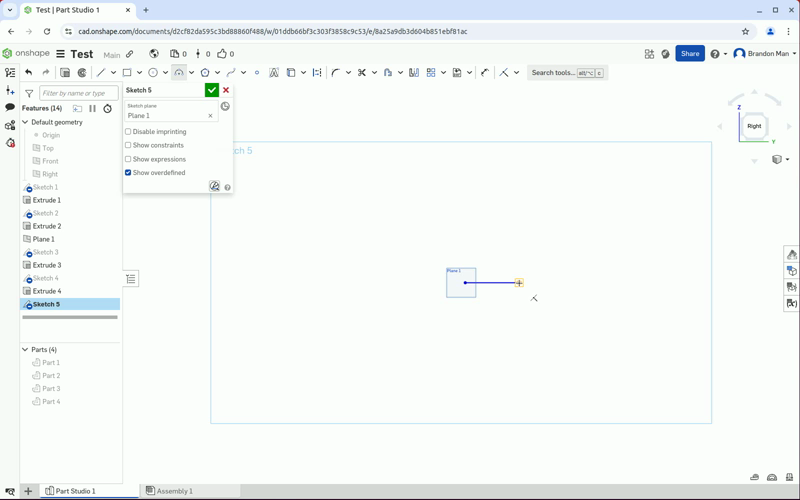
key_down(shift)
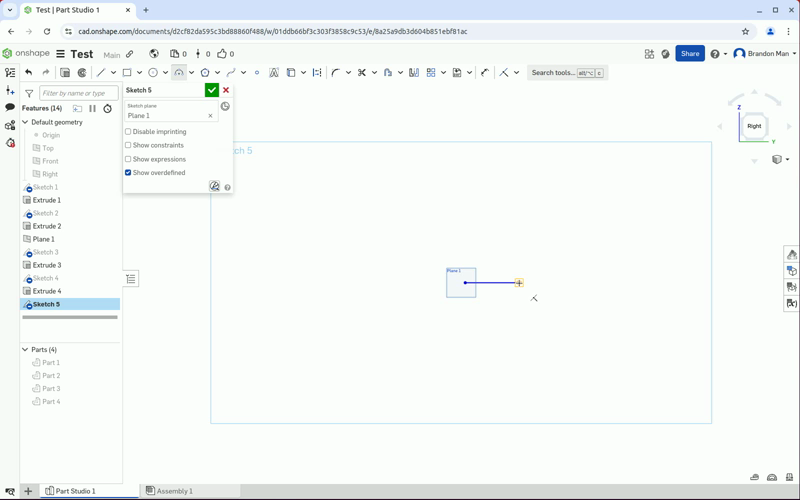
mouse_move(518, 254)
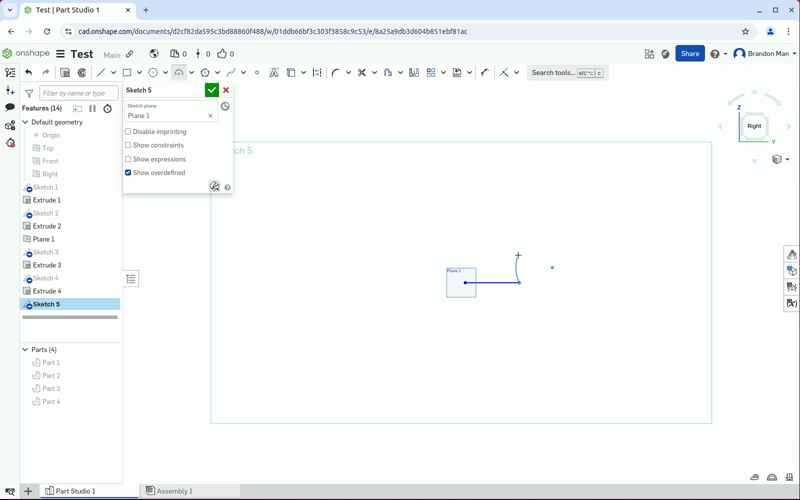
click(518, 254)
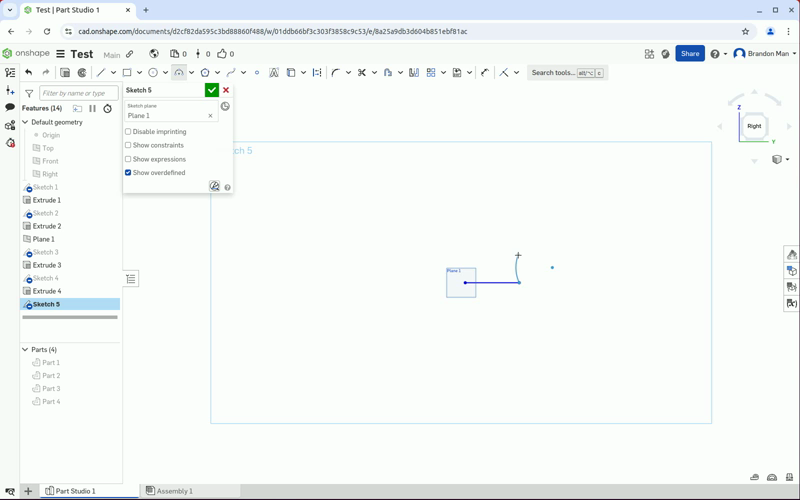
mouse_move(522, 268)
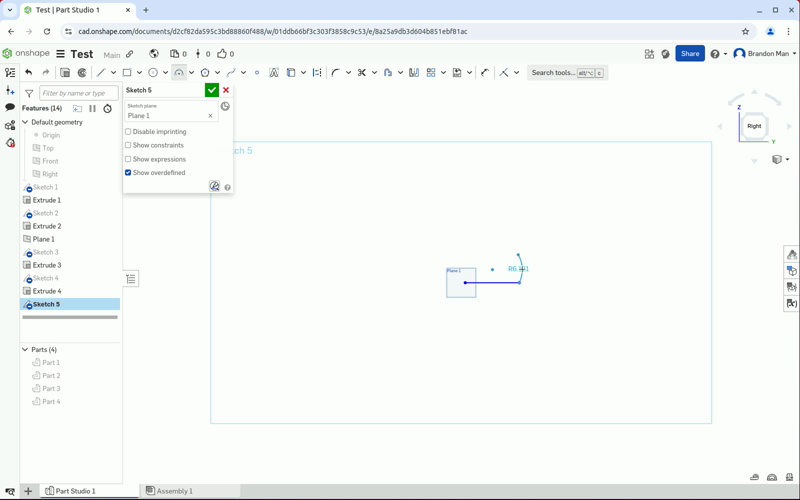
click(522, 268)
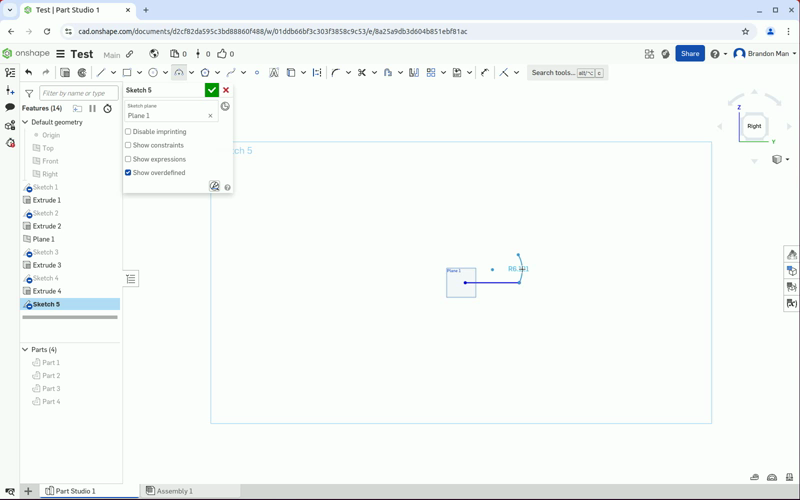
key_up(shift)
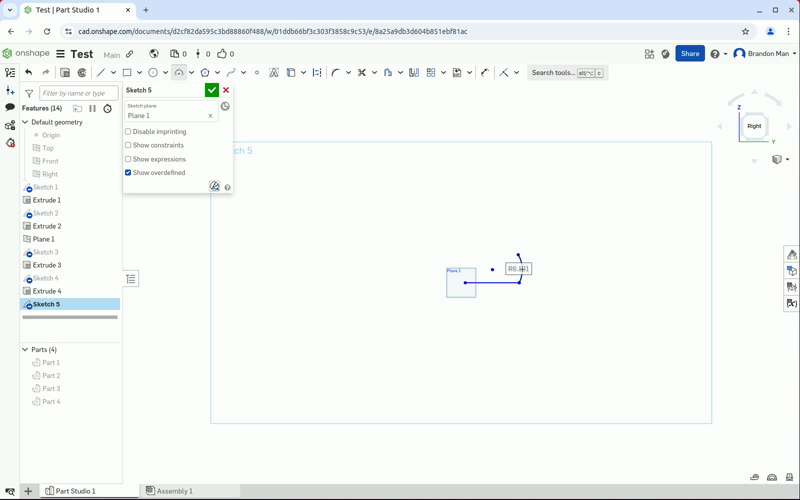
key(esc)
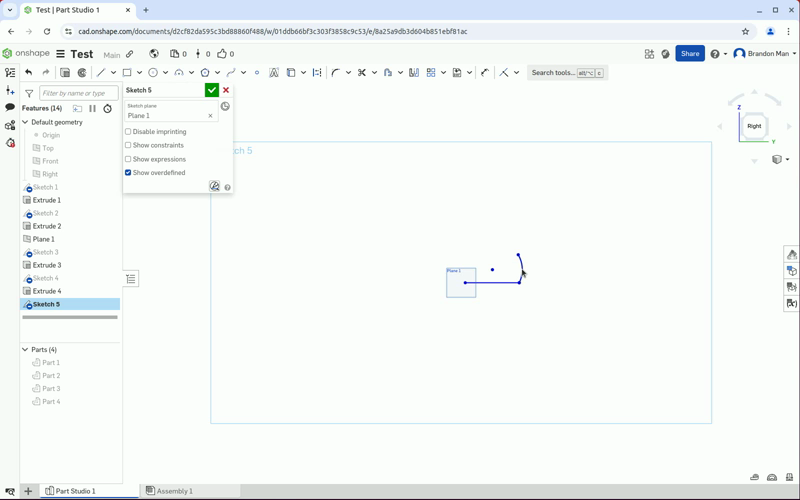
key(l)
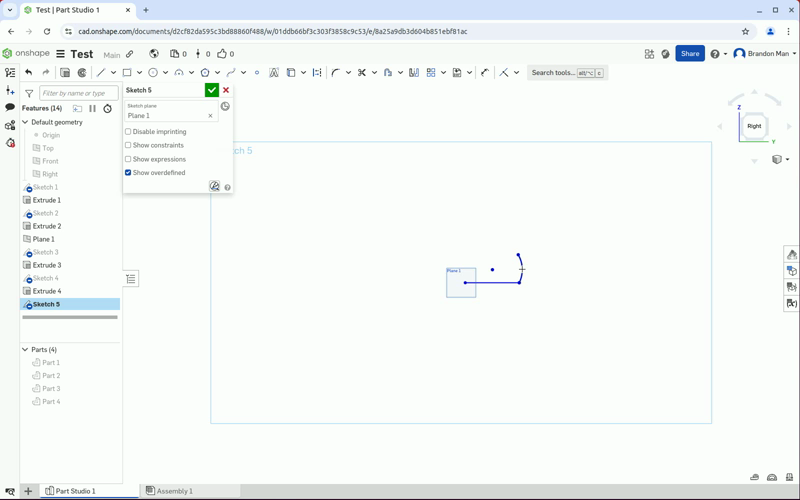
mouse_move(518, 254)
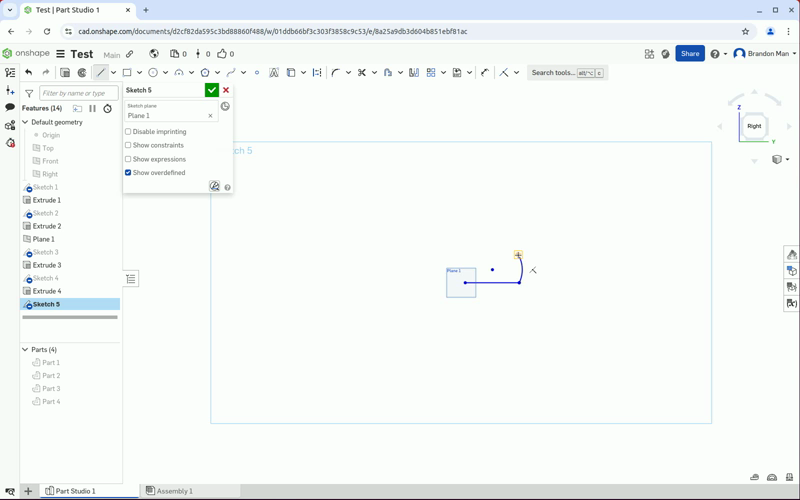
click(518, 254)
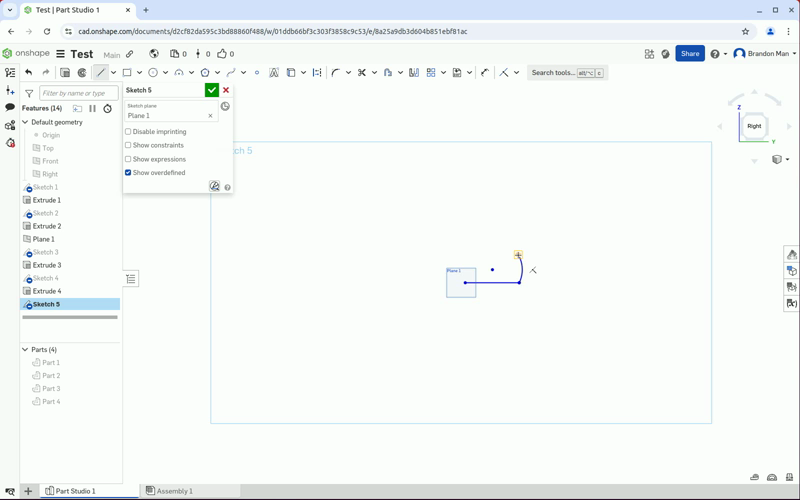
key_down(shift)
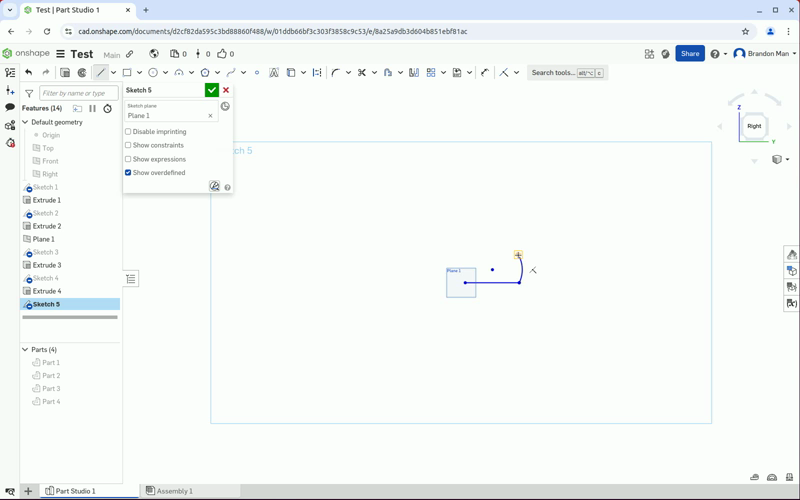
mouse_move(548, 254)
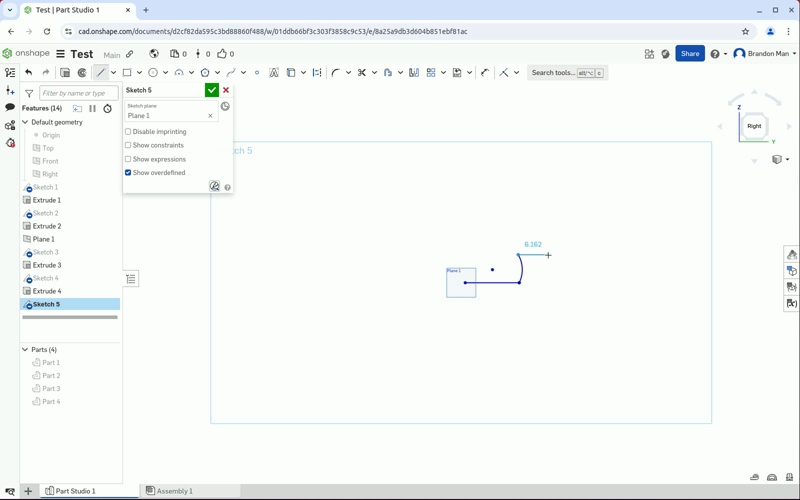
mouse_move(466, 254)
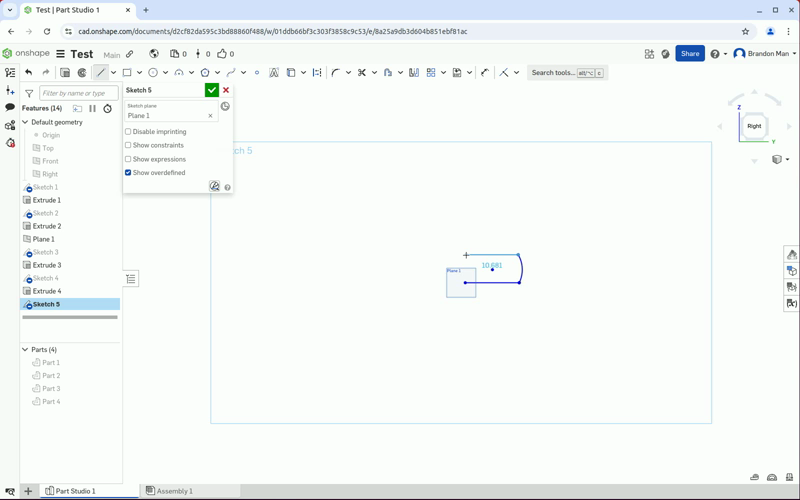
click(466, 254)
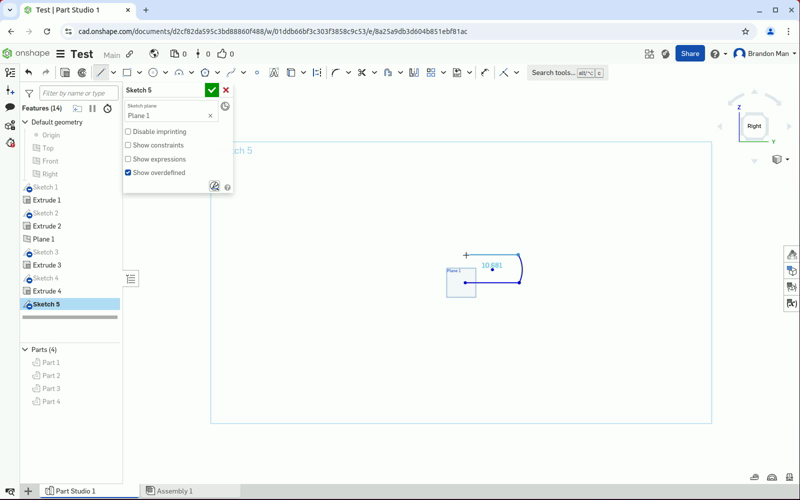
key_up(shift)
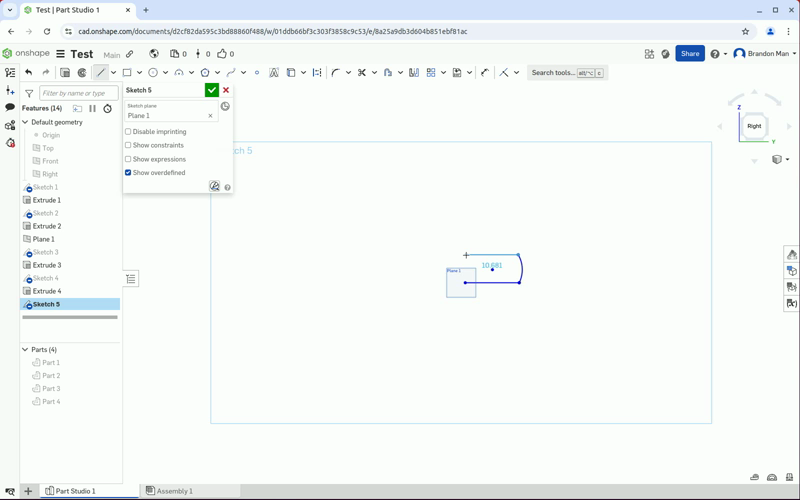
key(esc)
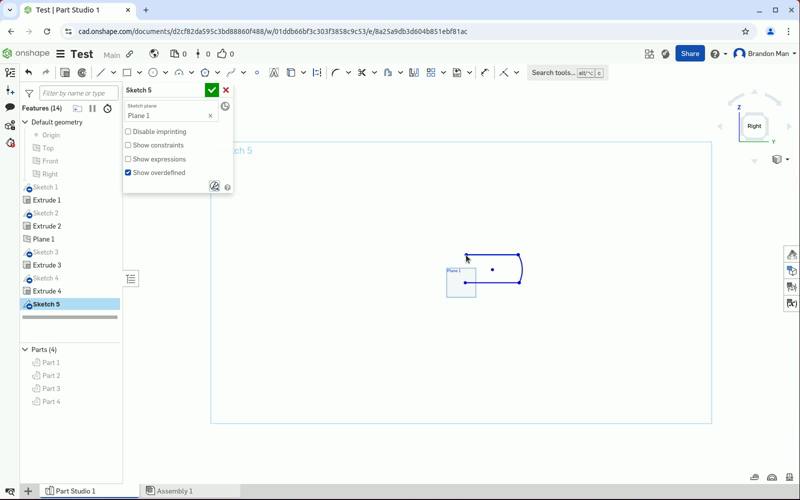
key(a)
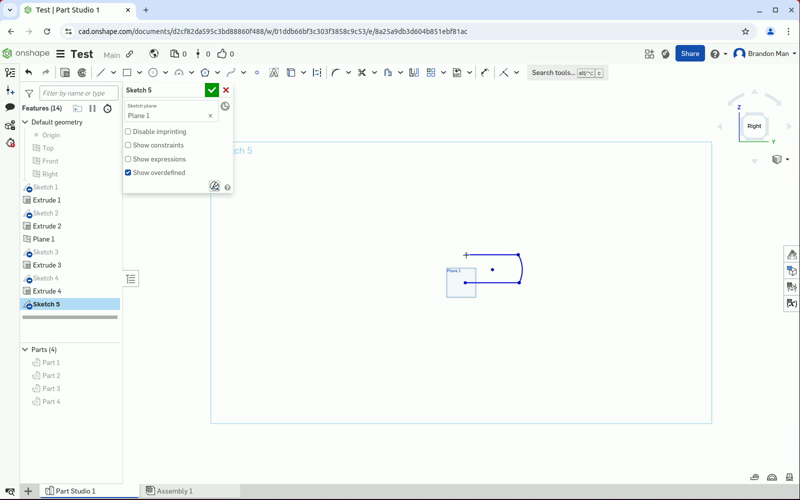
mouse_move(466, 254)
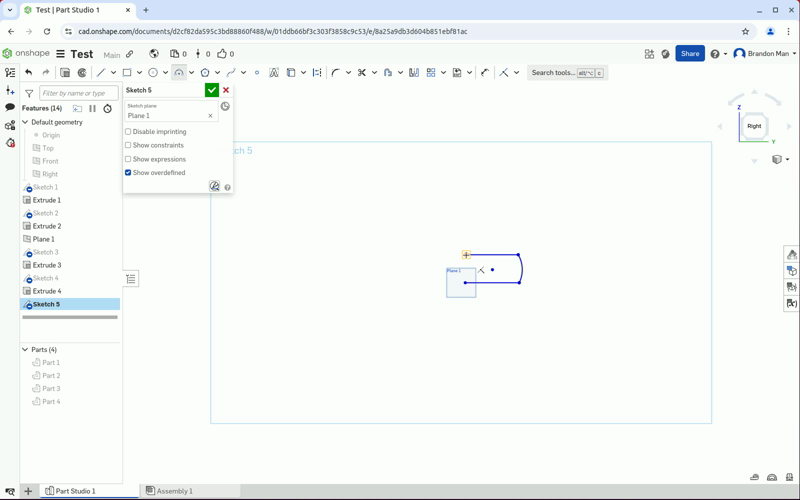
click(466, 254)
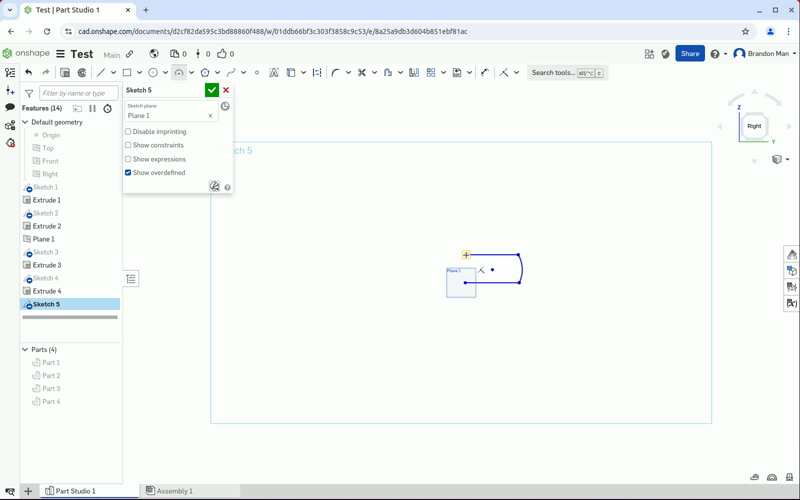
mouse_move(465, 282)
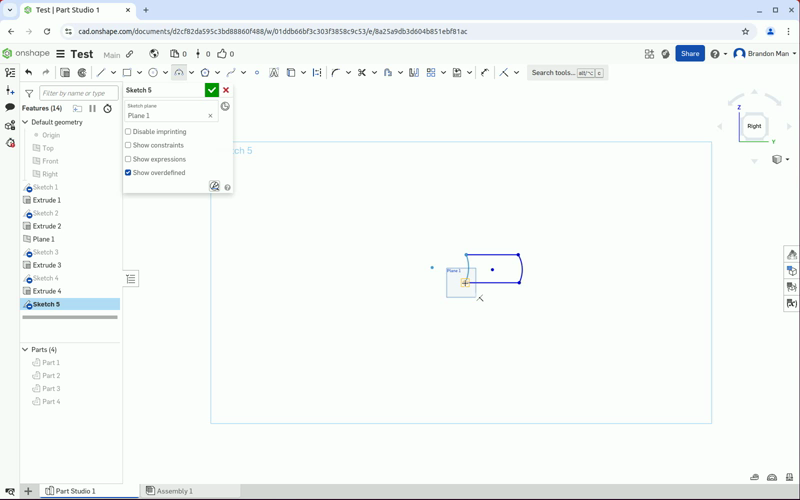
click(465, 282)
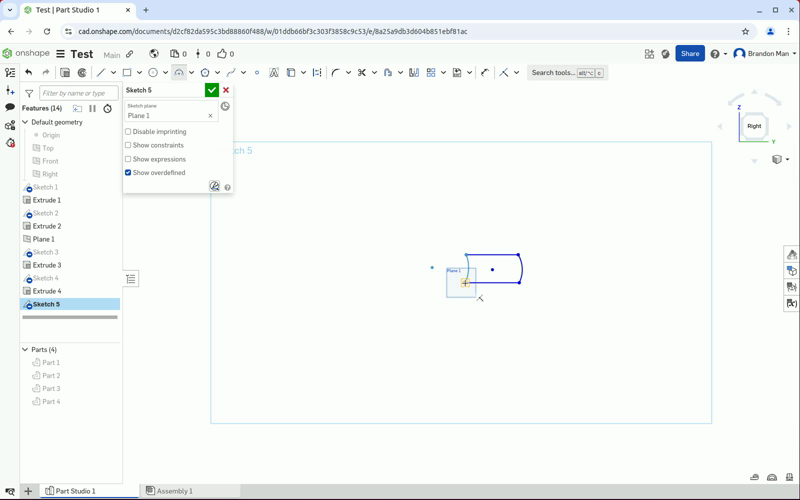
key_down(shift)
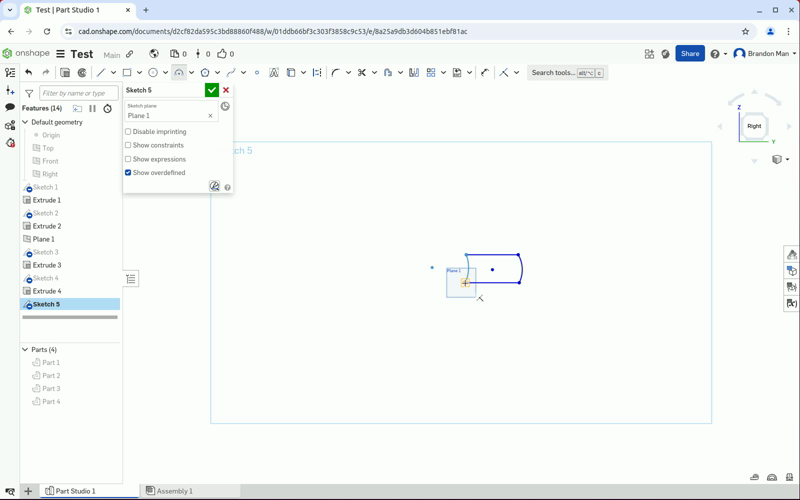
mouse_move(462, 268)
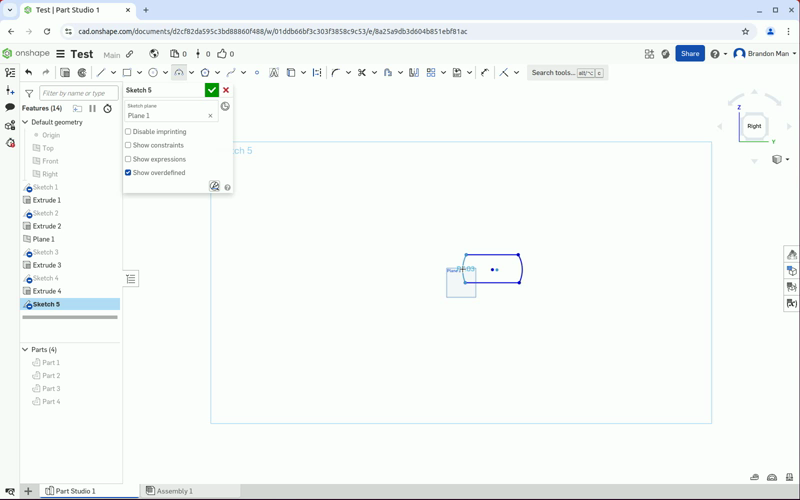
click(462, 268)
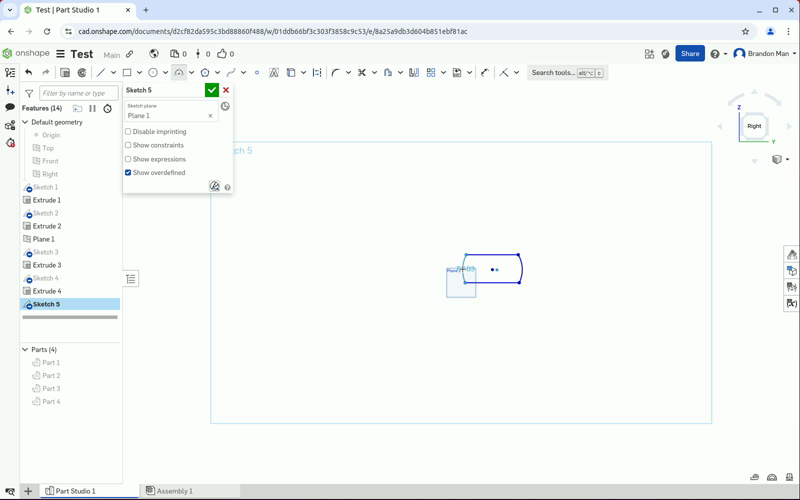
key_up(shift)
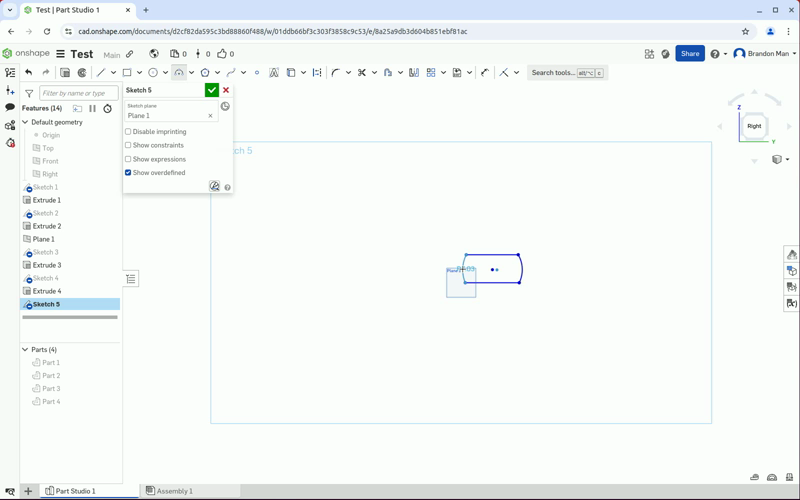
key(esc)
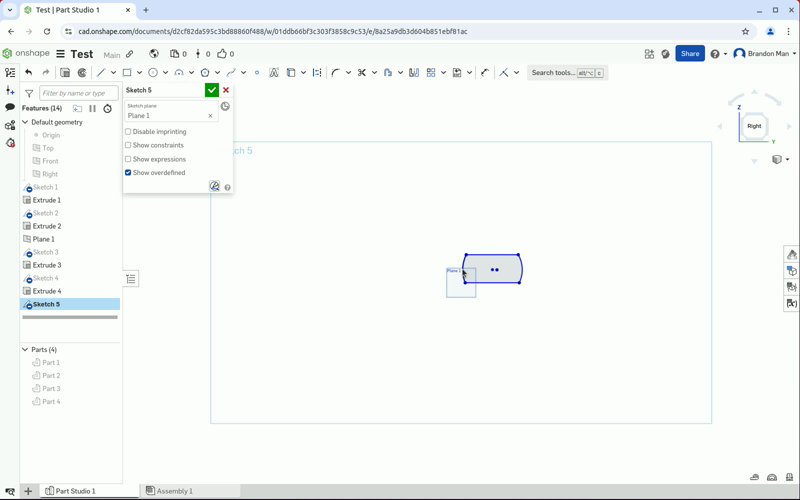
mouse_move(483, 264)
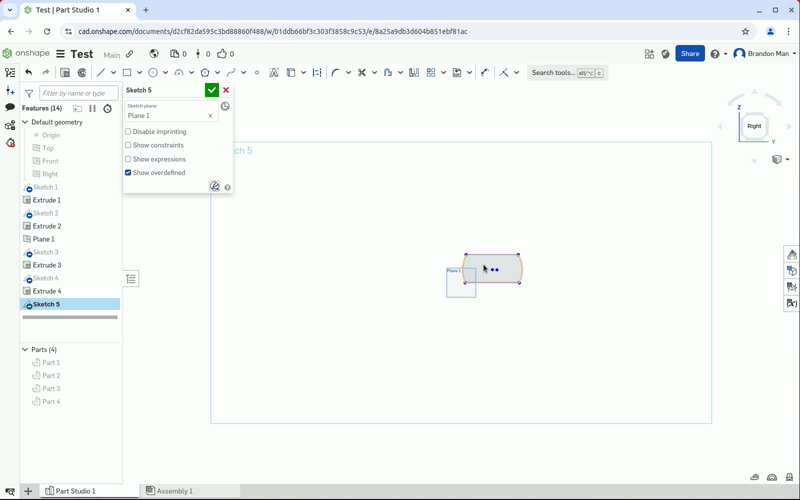
scroll(6)
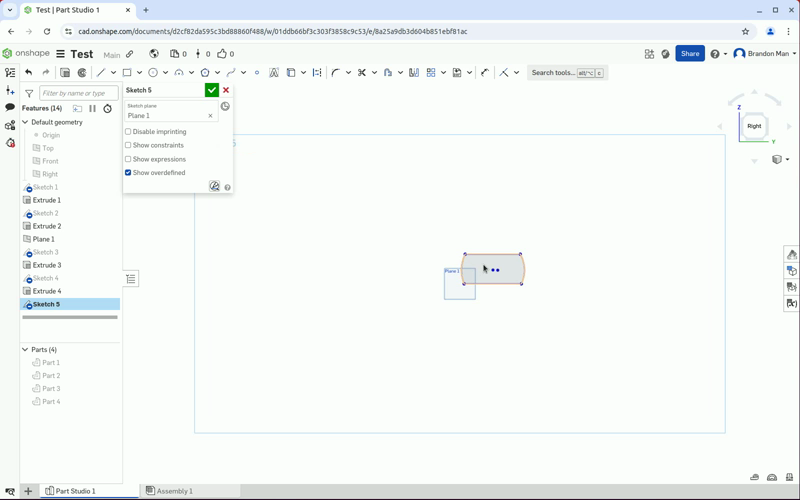
scroll(6)
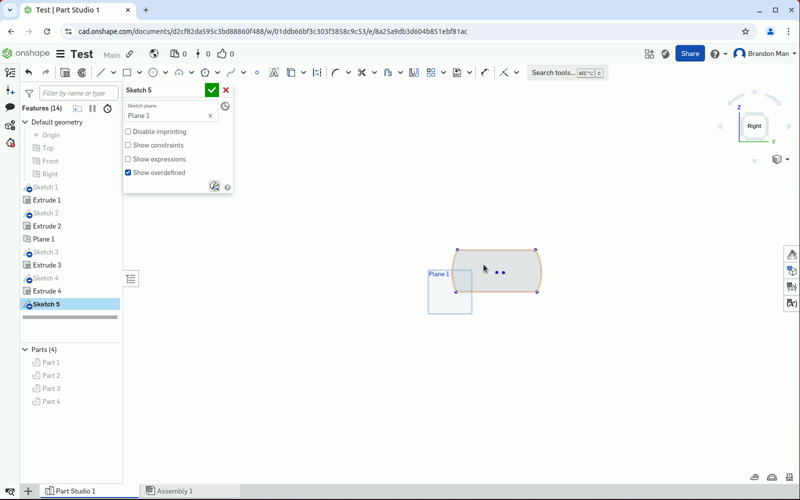
scroll(6)
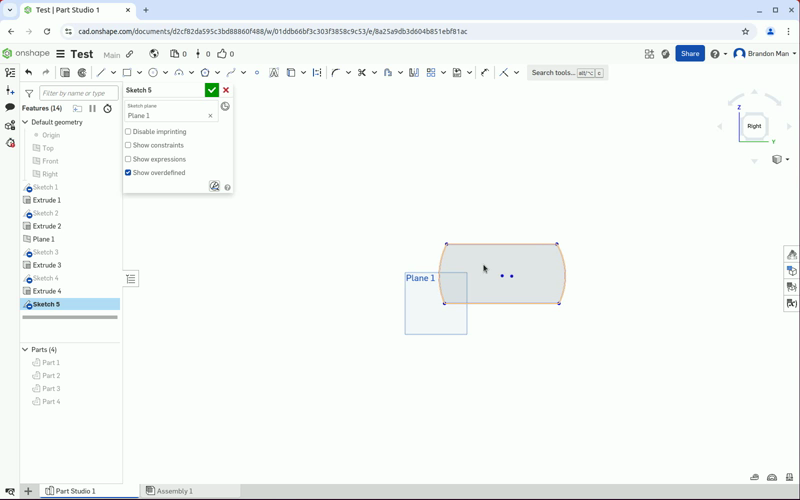
scroll(6)
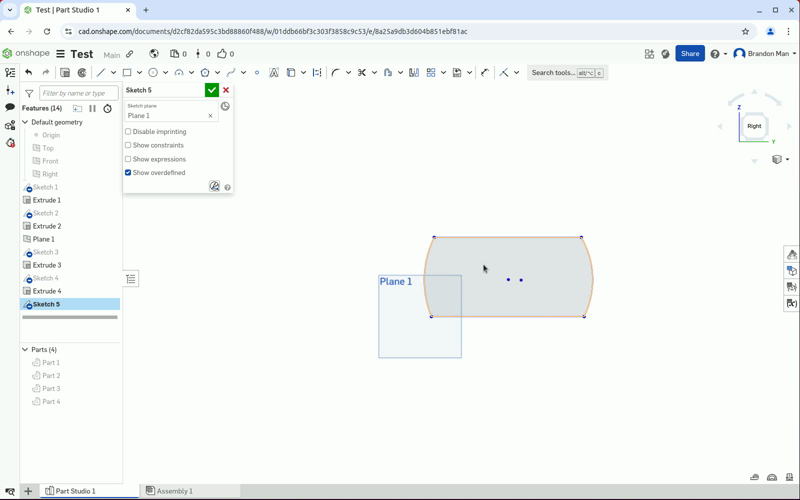
scroll(6)
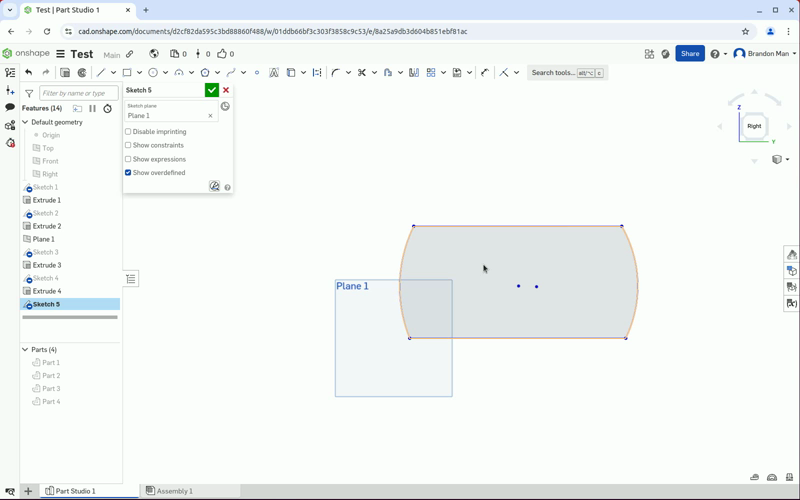
scroll(6)
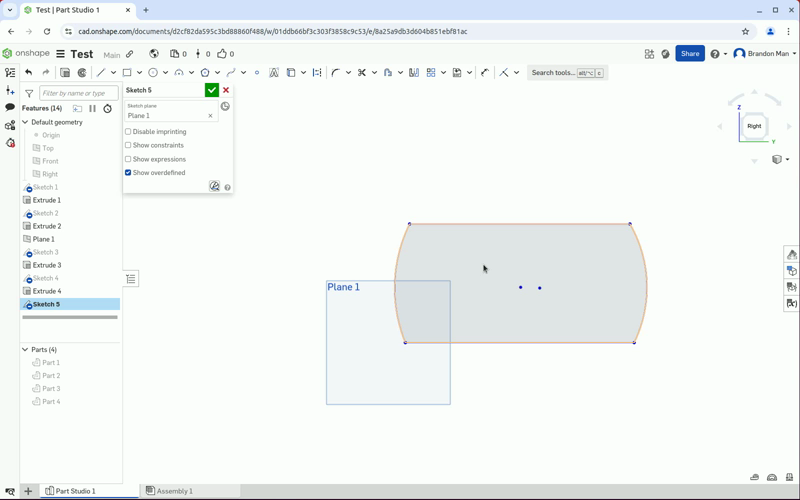
scroll(6)
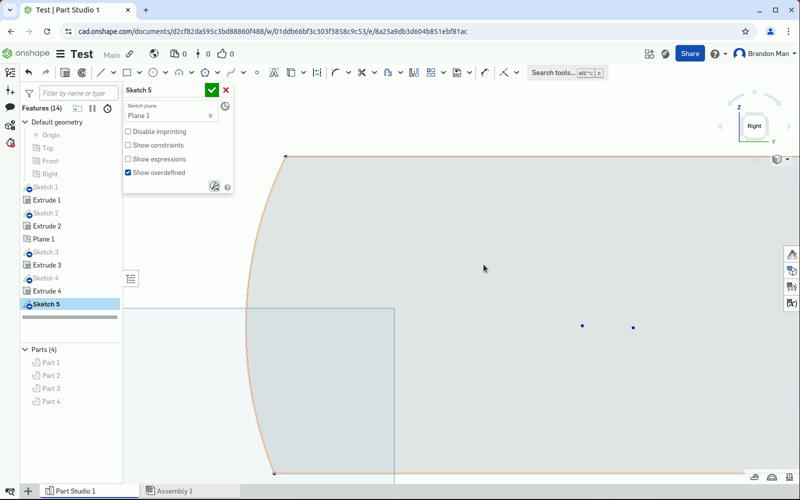
click(483, 264)
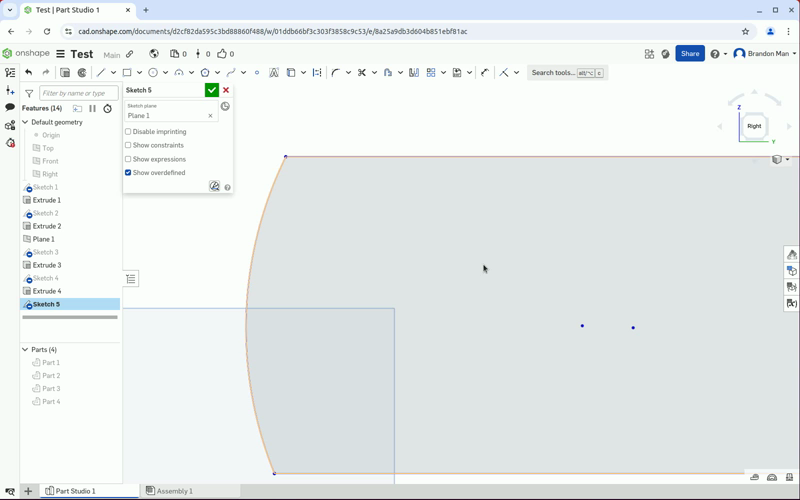
scroll(-6)
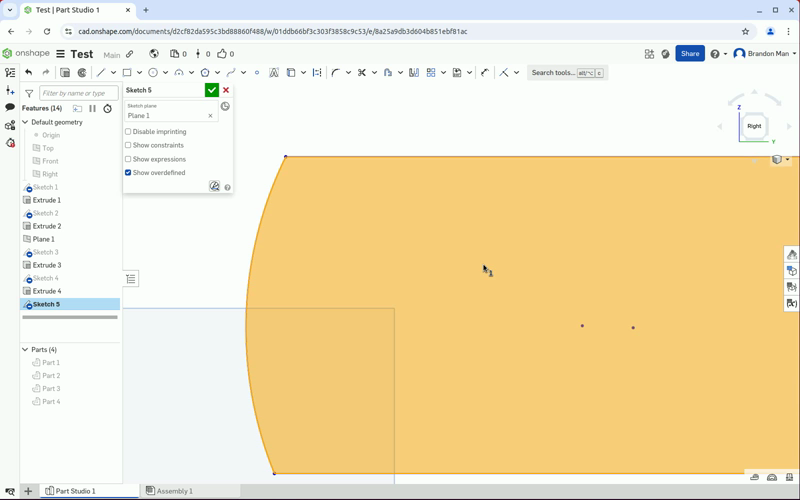
scroll(-6)
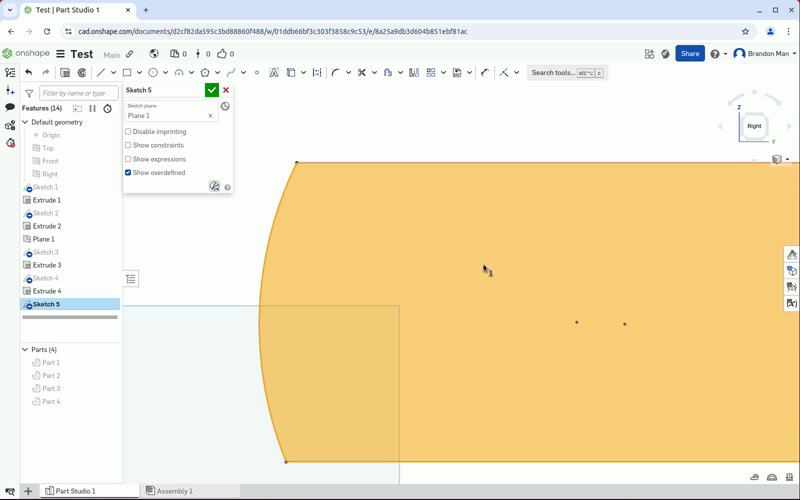
scroll(-6)
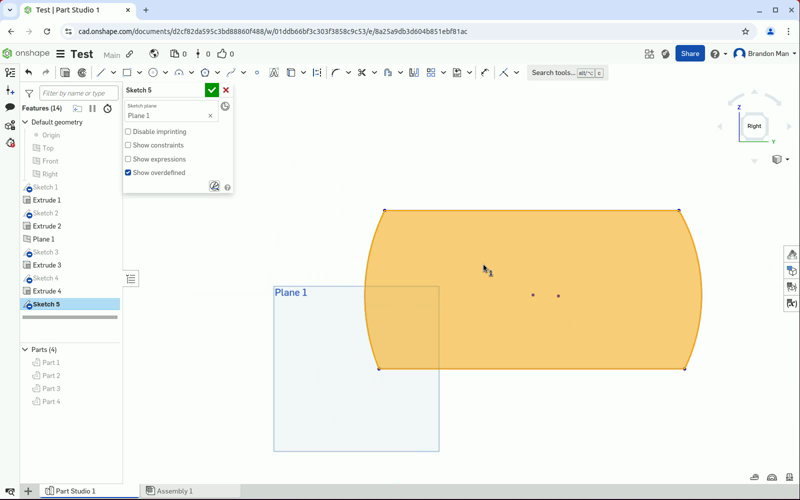
scroll(-6)
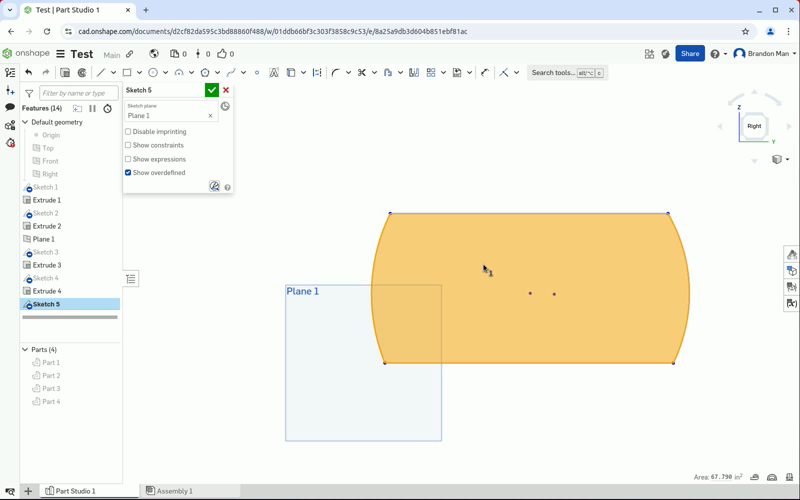
scroll(-6)
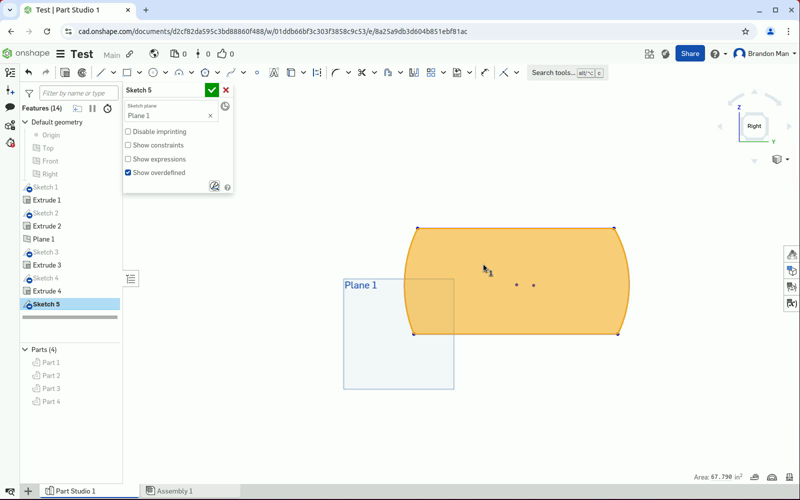
scroll(-6)
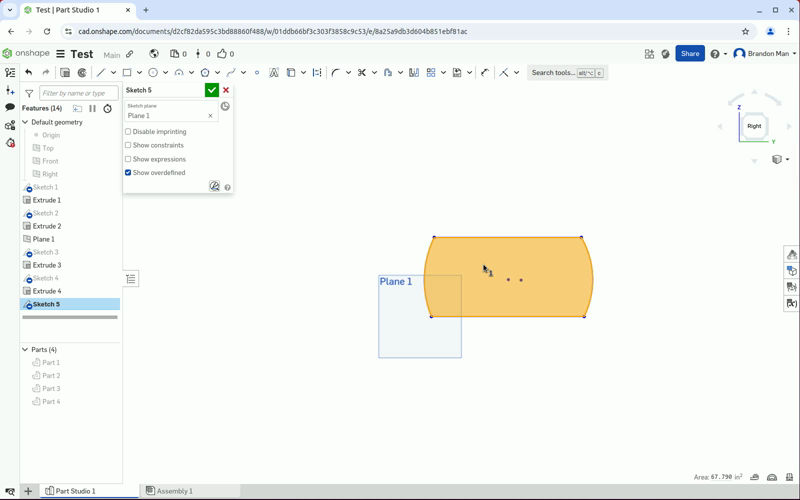
scroll(-6)
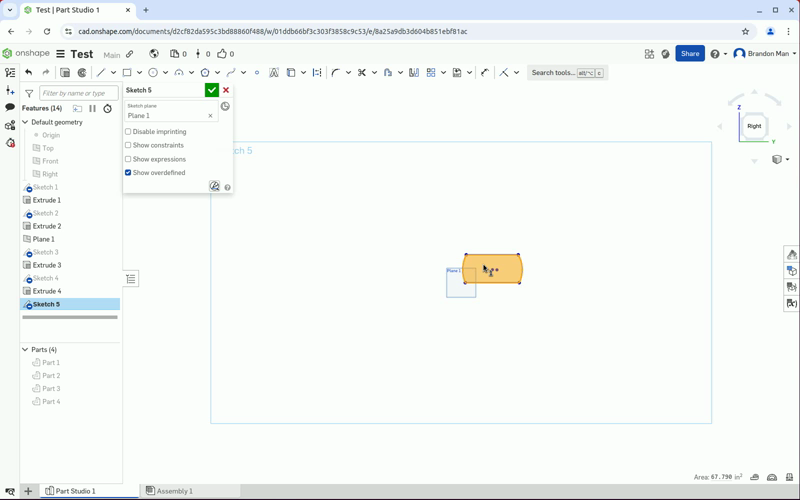
mouse_move(73, 352)
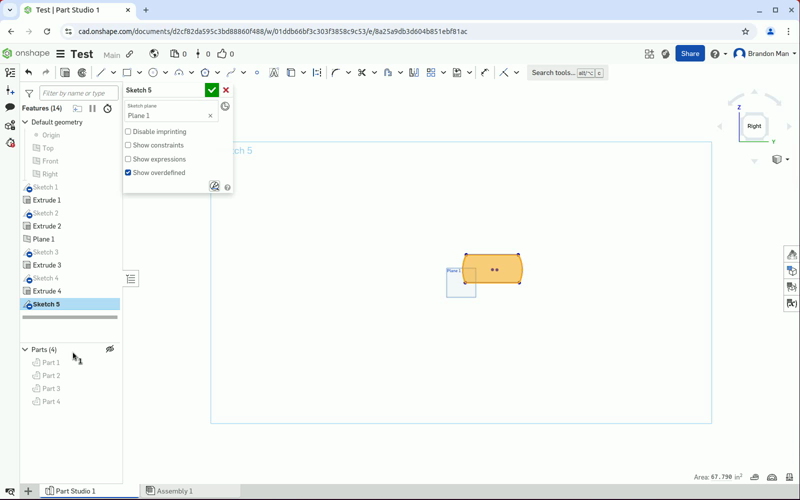
key(shift+y)
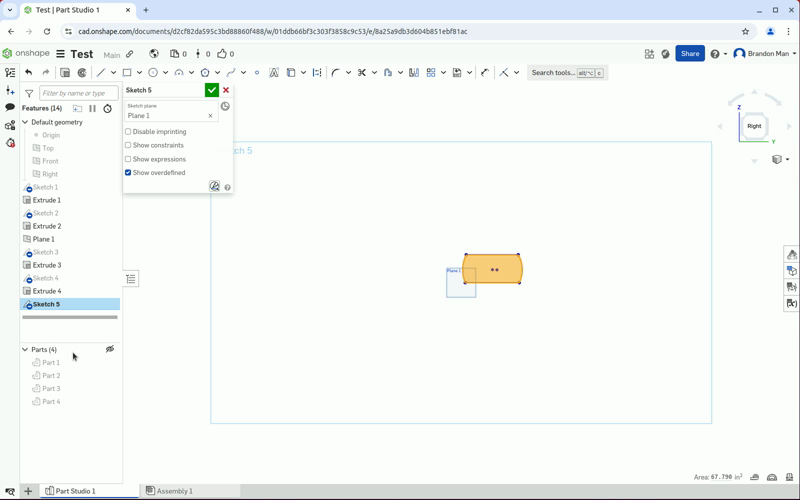
key(shift+e)
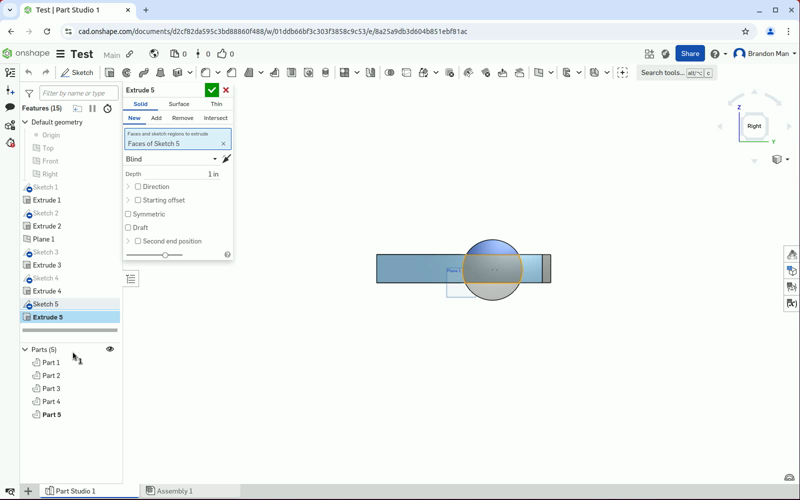
mouse_move(143, 106)
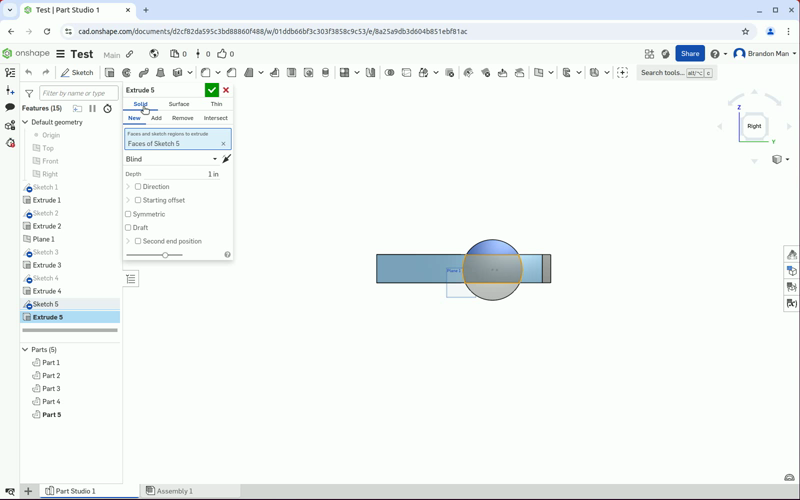
click(143, 106)
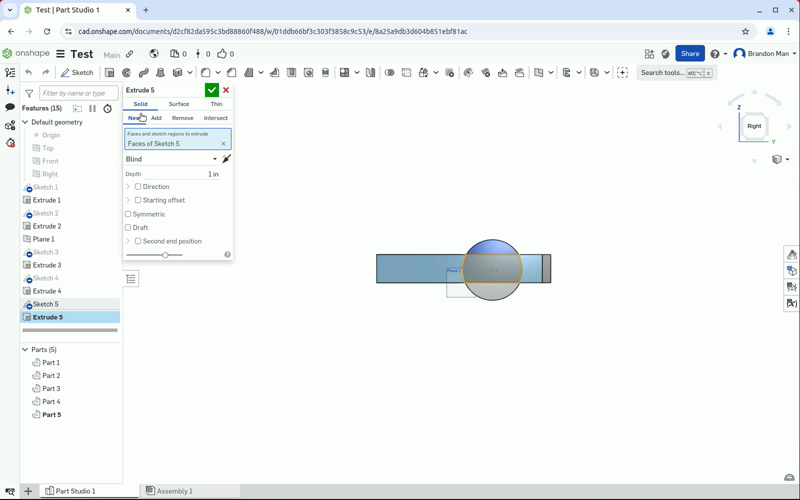
mouse_move(137, 120)
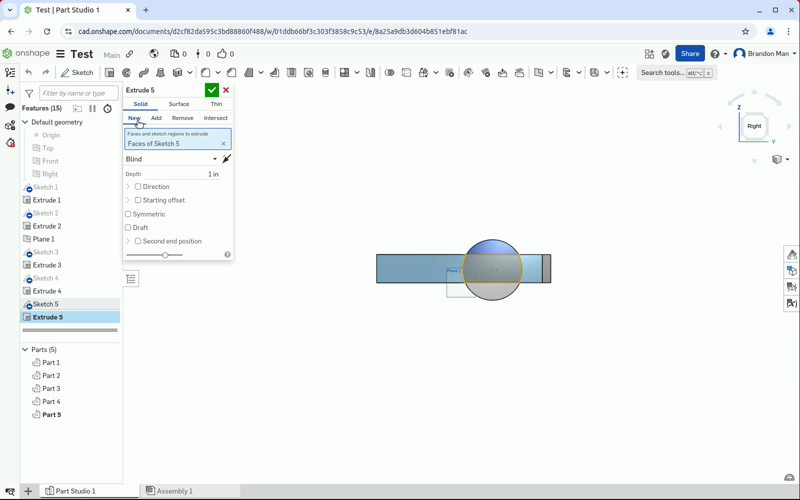
click(137, 120)
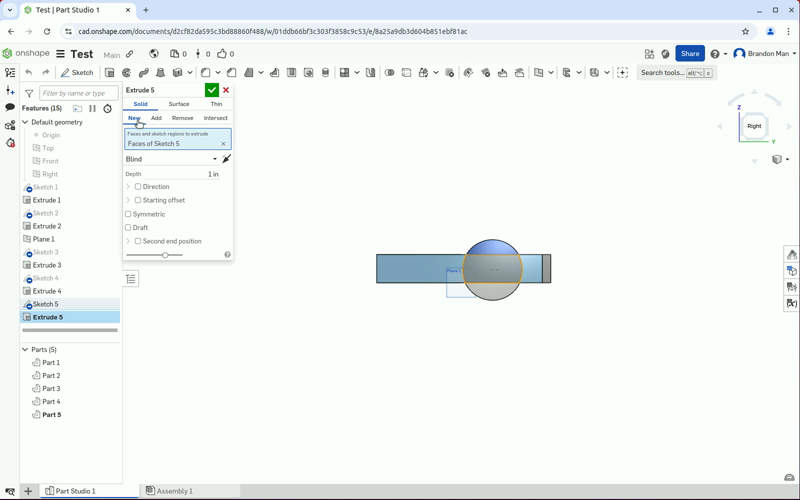
key(tab, 4)
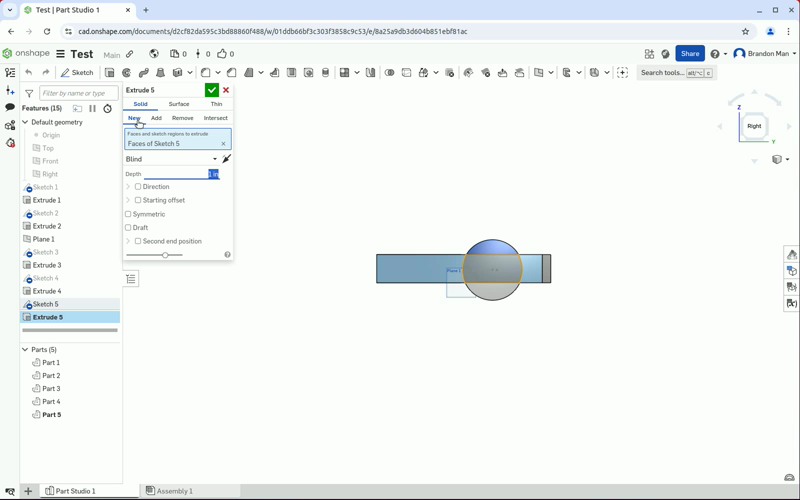
text(5.777)
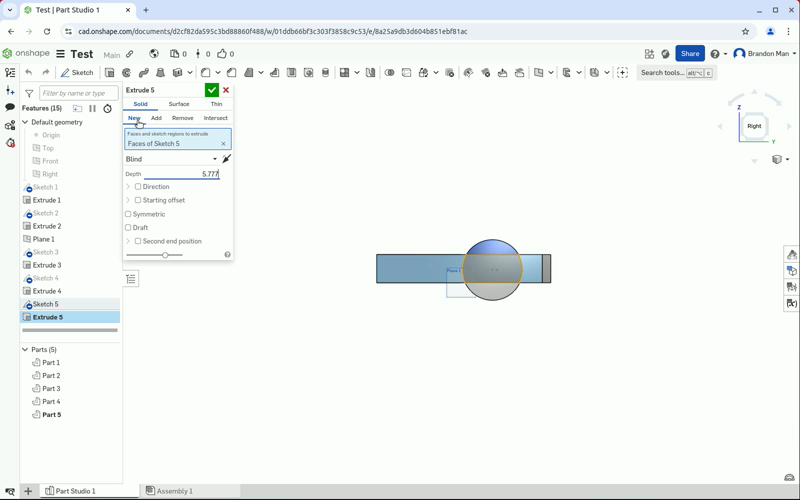
key(enter)
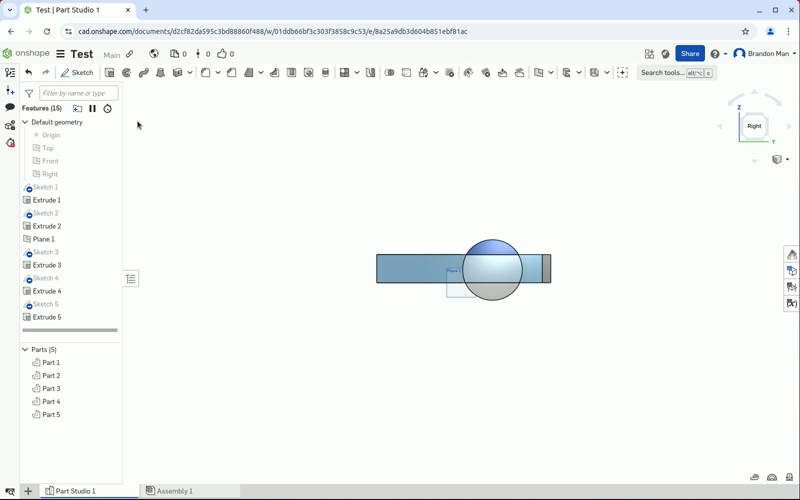
key(shift+h)
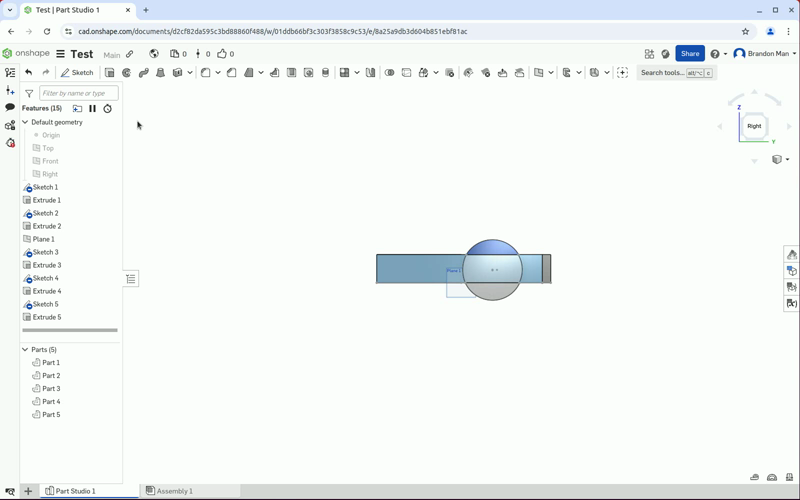
key(shift+h)
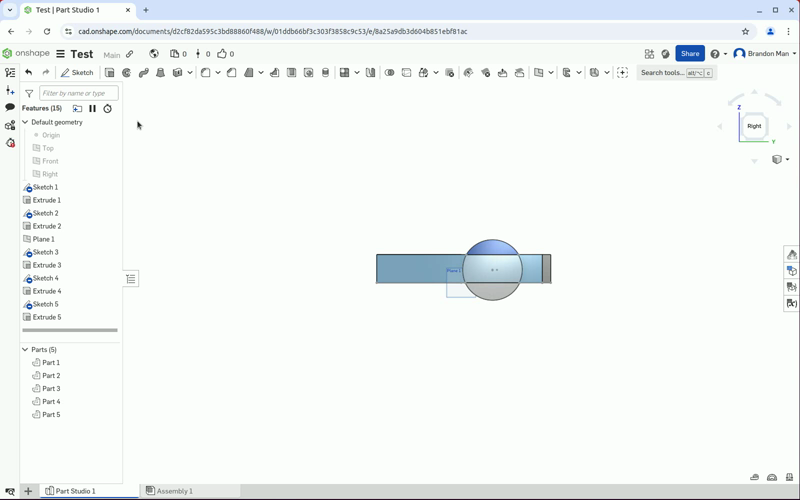
key(shift+7)
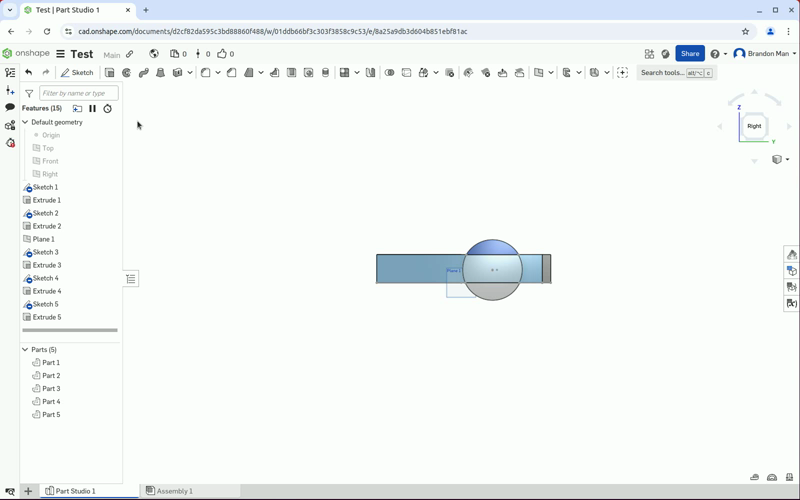
key(right, 2)
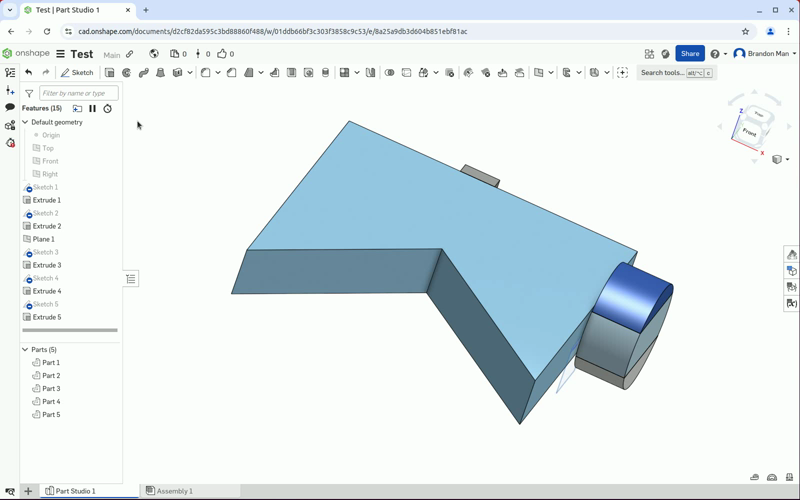
key(down, 2)
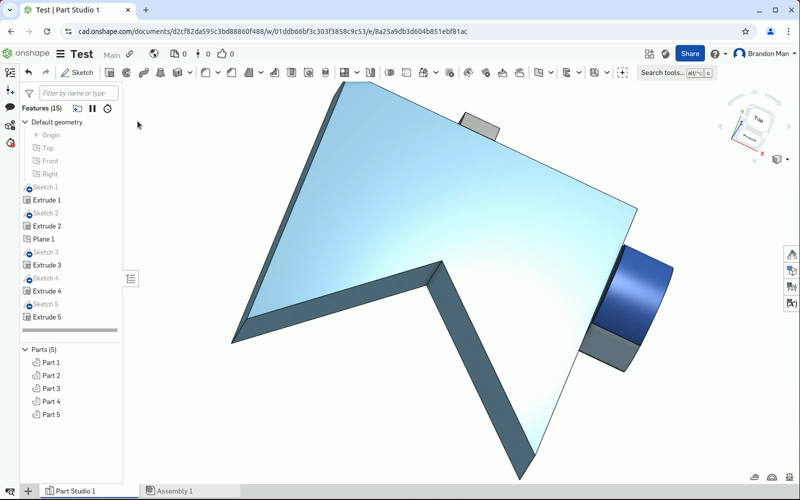
key(up, 2)
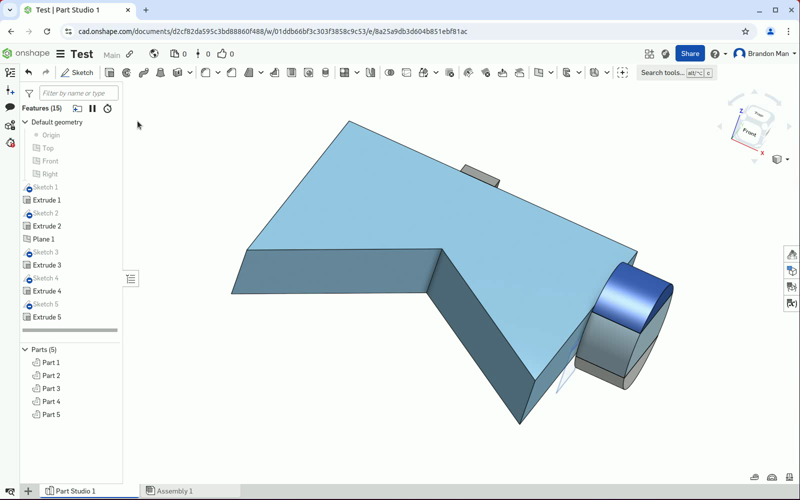
key(left, 2)
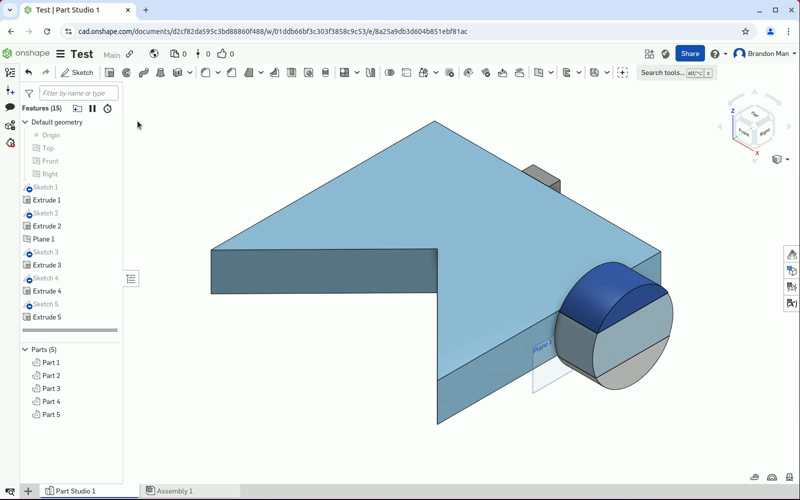
mouse_move(73, 189)
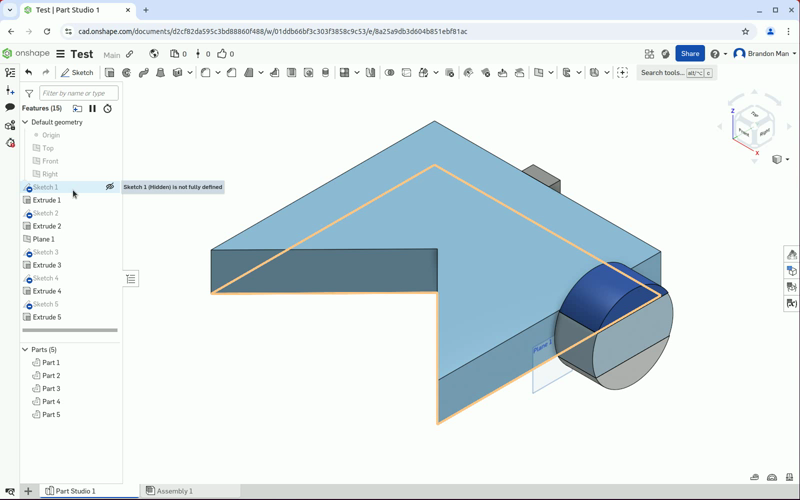
click(73, 189)